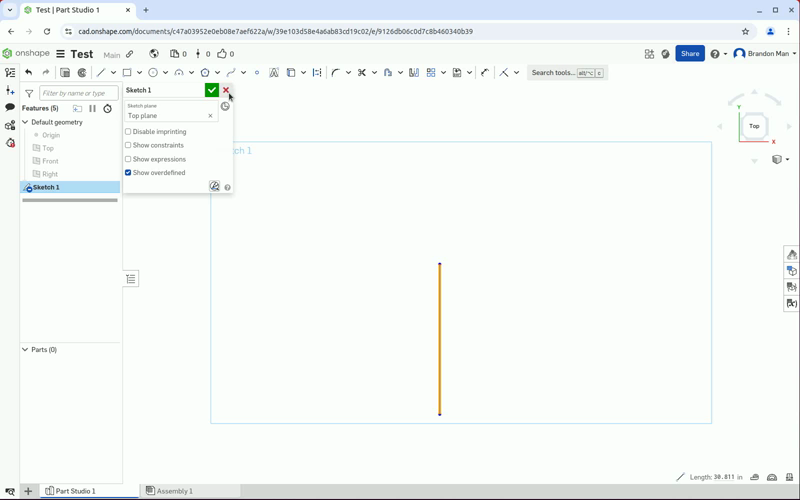
key(shift+h)
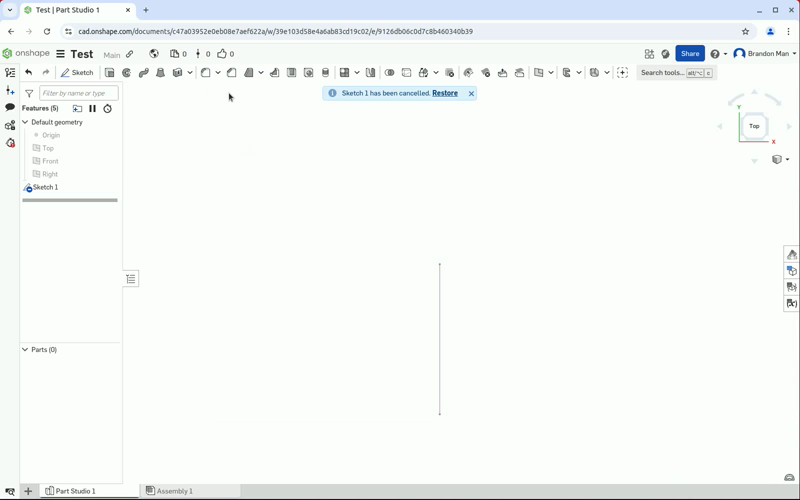
mouse_move(73, 352)
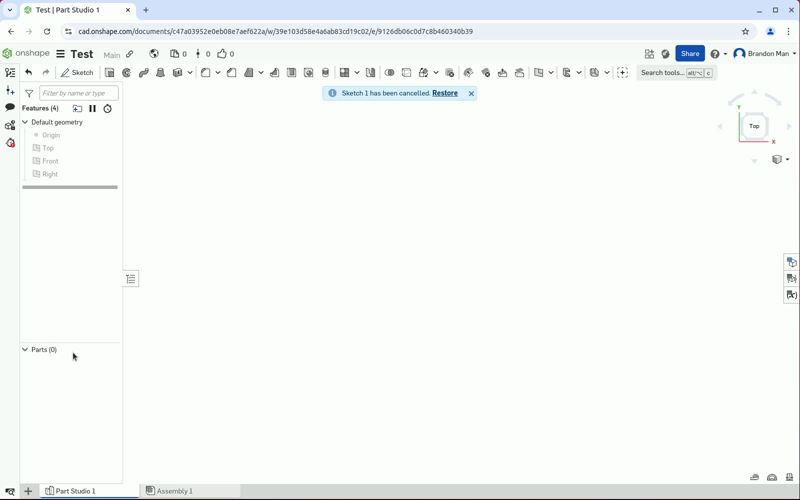
key(y)
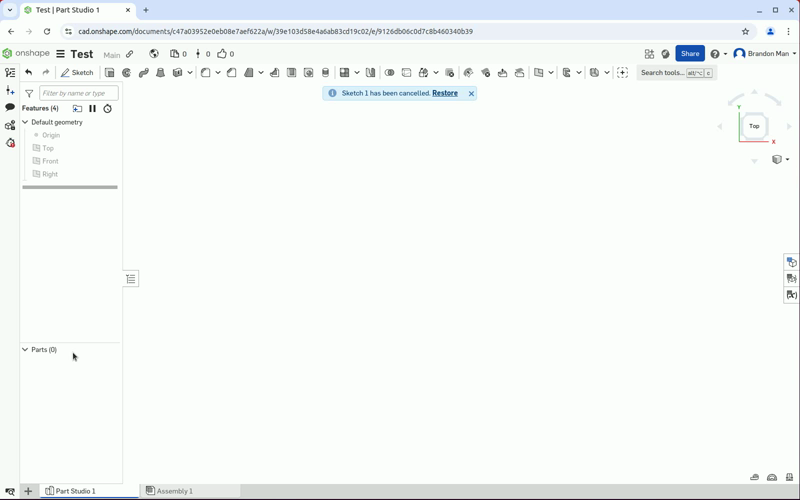
key(shift+p)
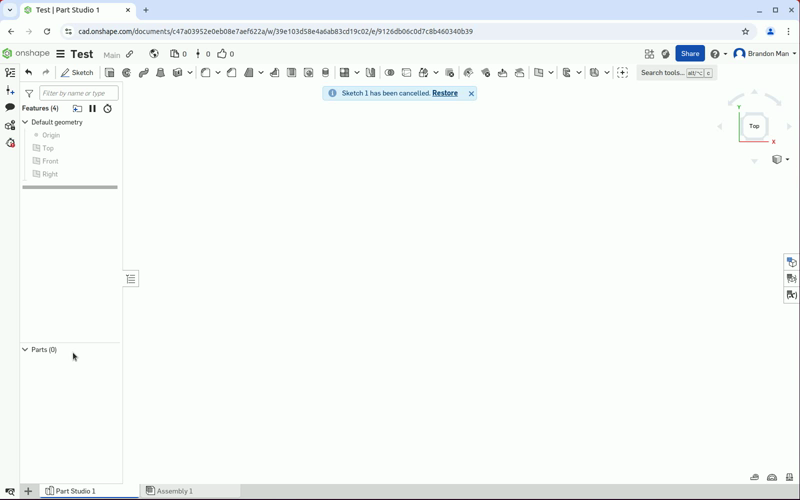
key(space)
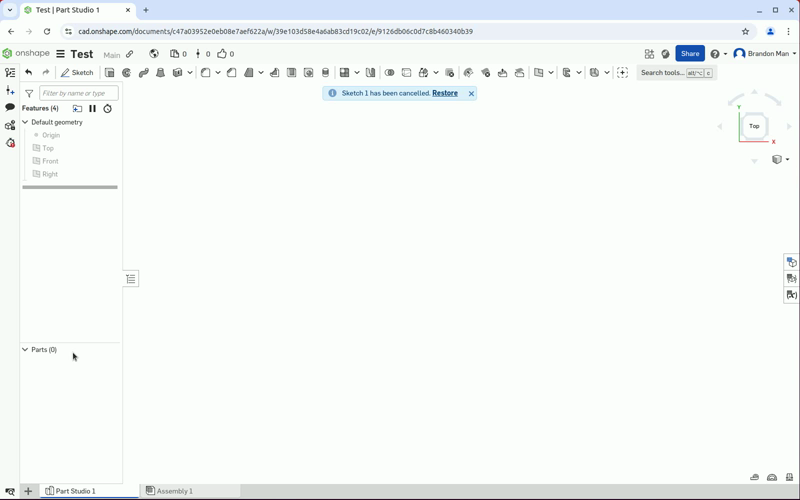
key_down(shift)
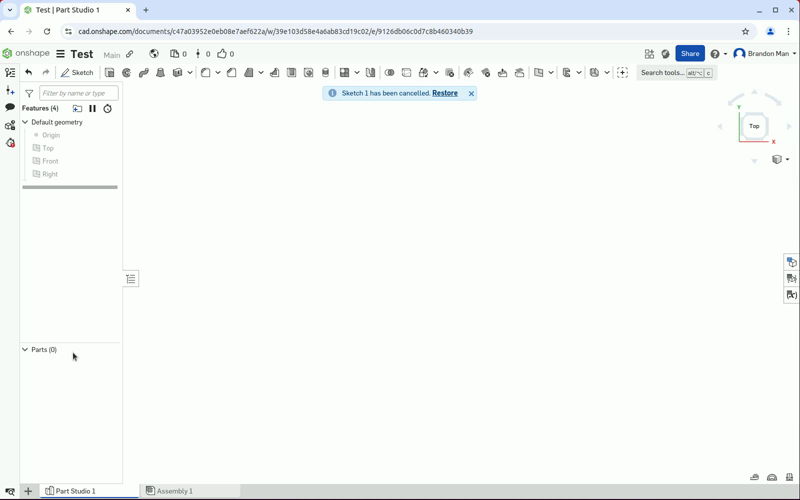
key(up)
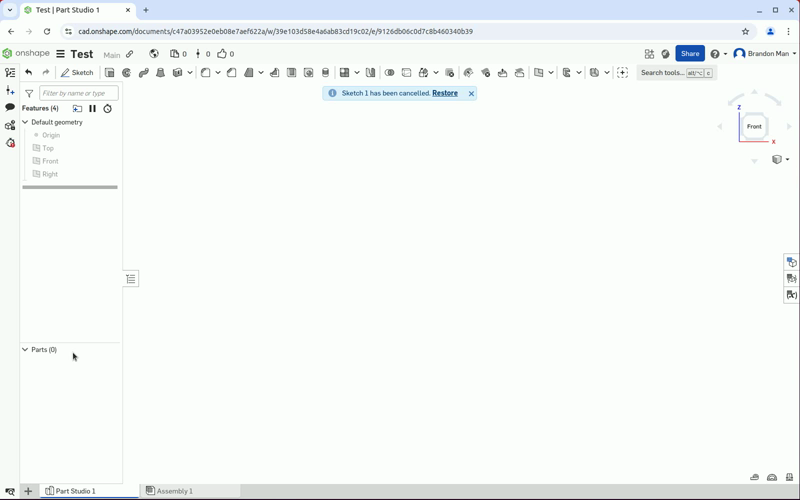
key_up(shift)
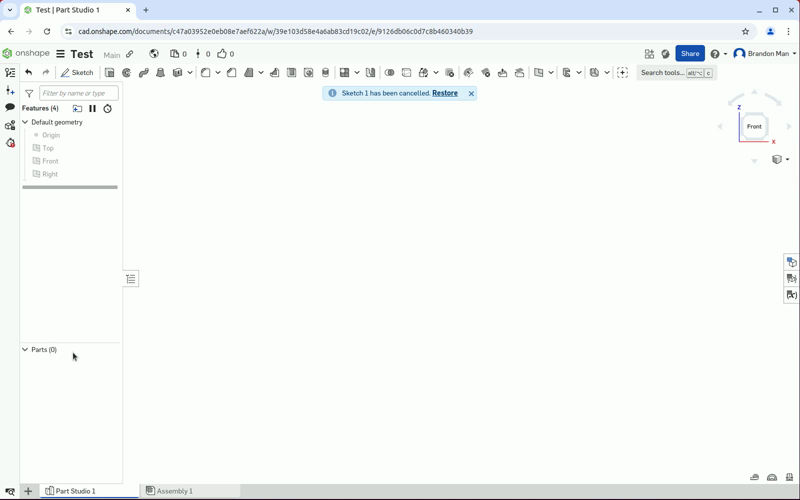
mouse_move(73, 352)
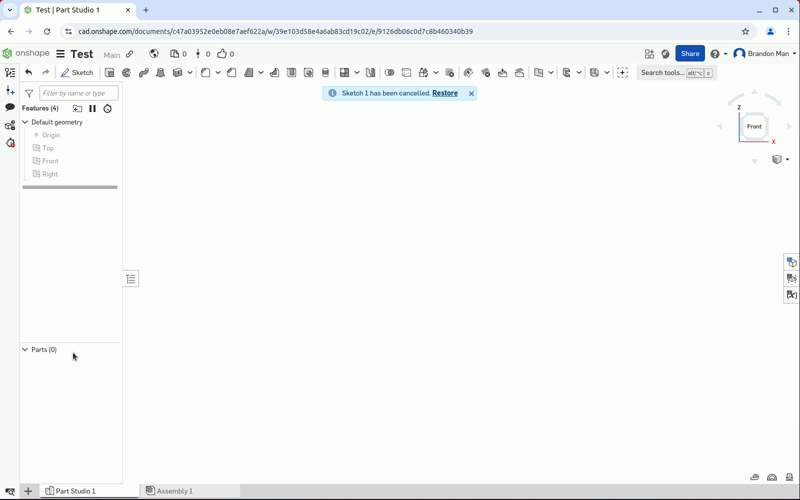
key(shift+y)
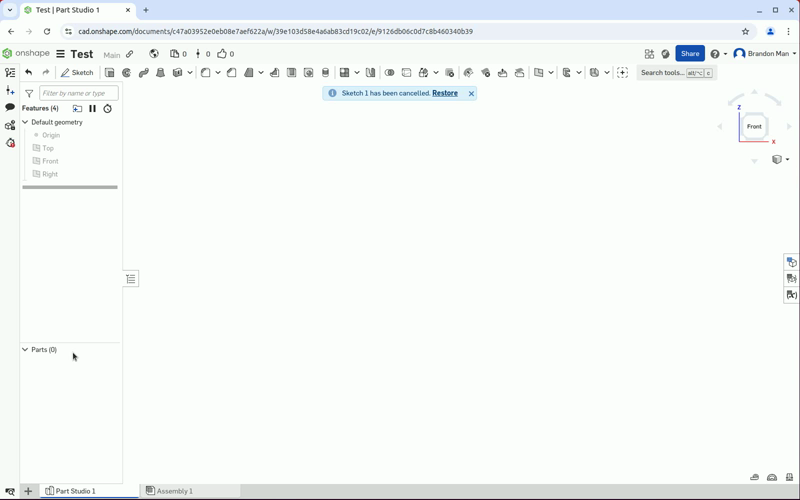
key(shift+s)
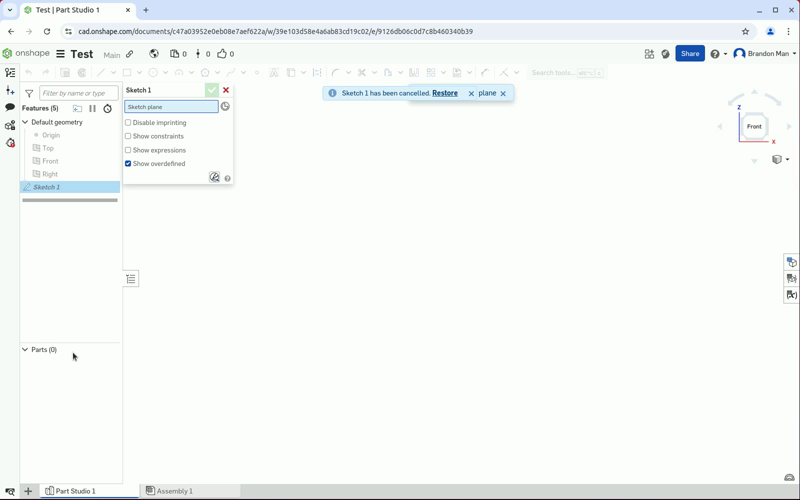
mouse_move(73, 163)
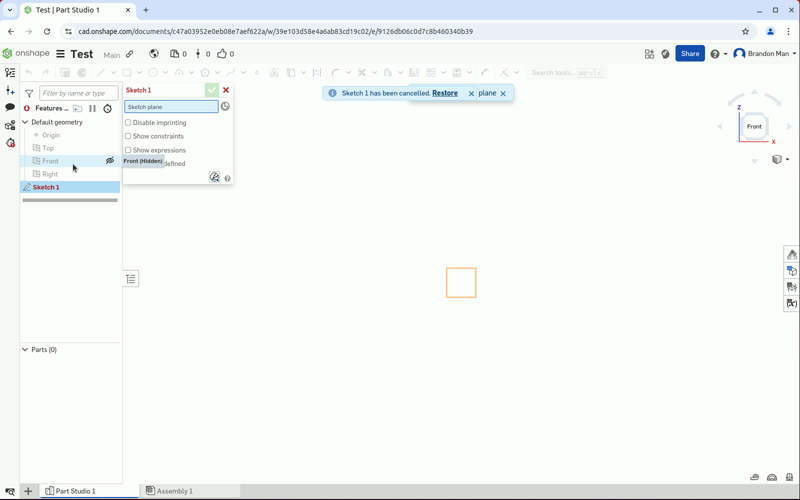
click(73, 163)
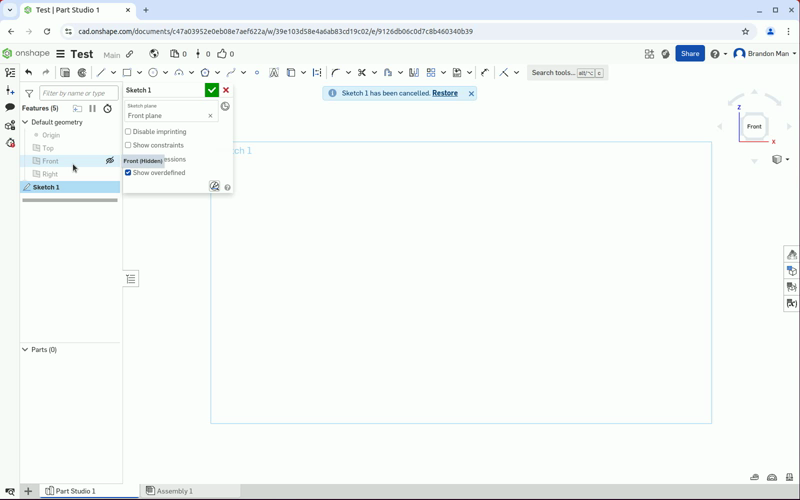
mouse_move(73, 352)
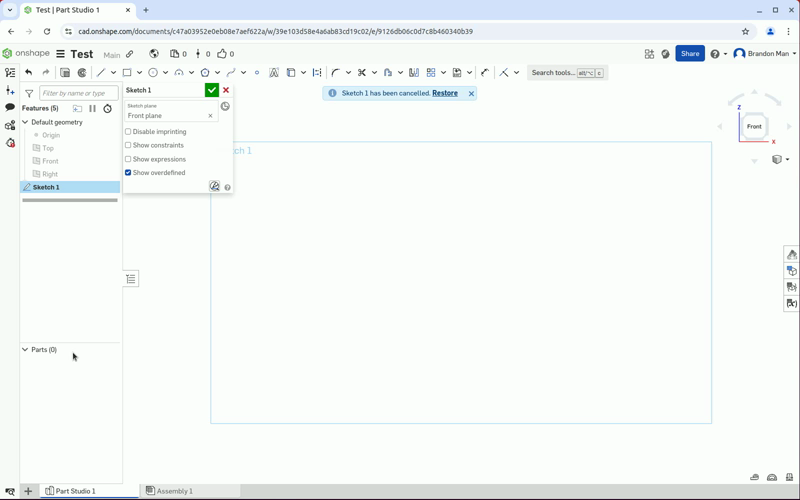
key(y)
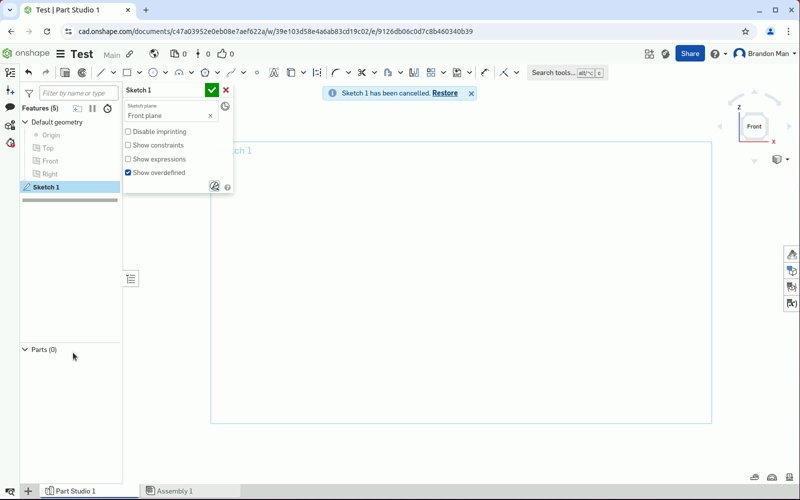
key(l)
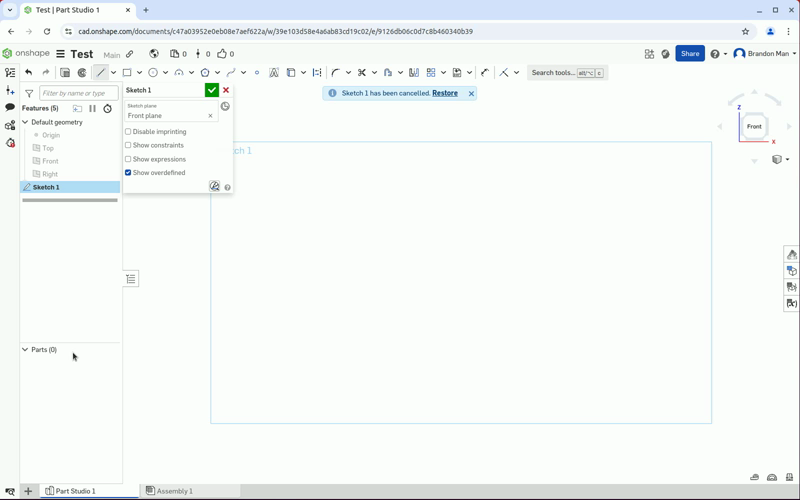
key_down(shift)
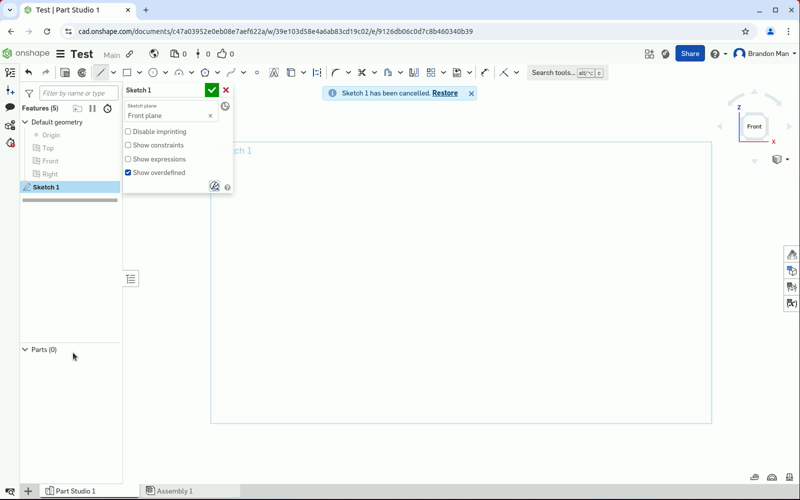
mouse_move(453, 300)
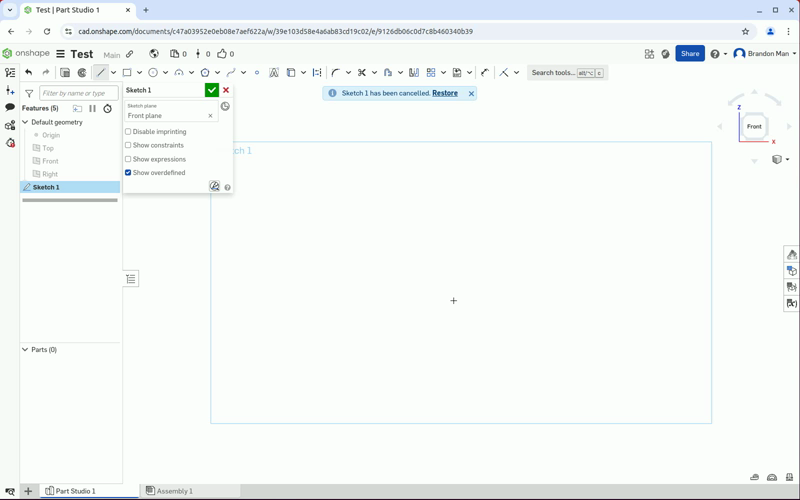
click(453, 300)
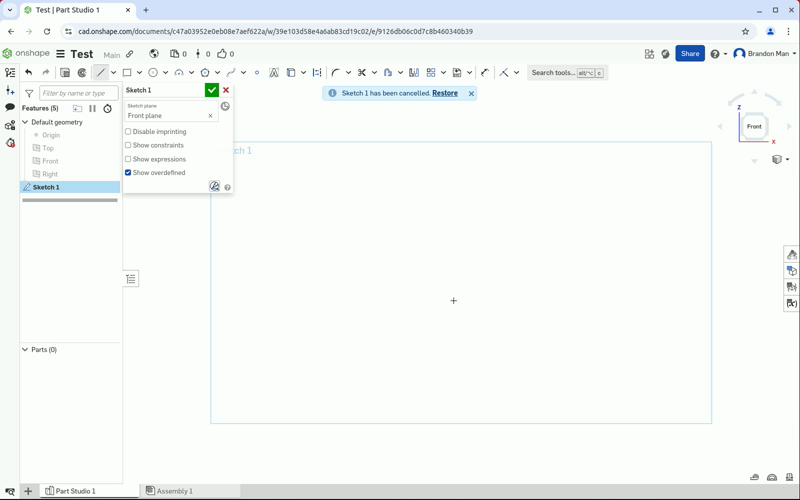
key_up(shift)
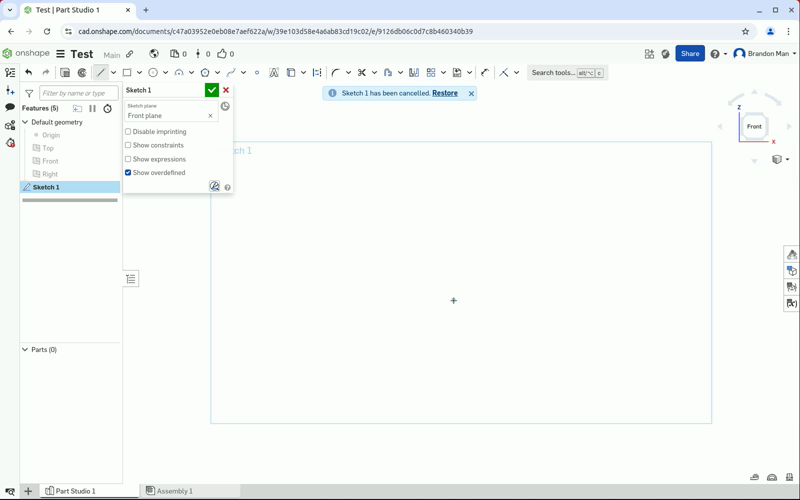
key_down(shift)
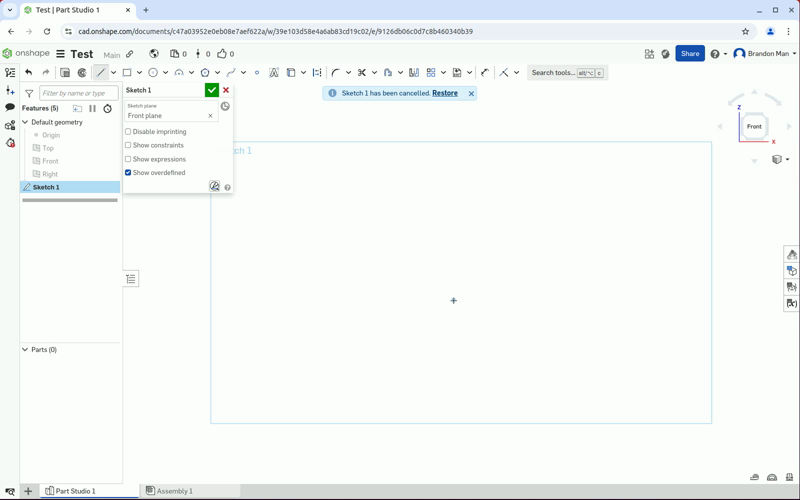
mouse_move(483, 300)
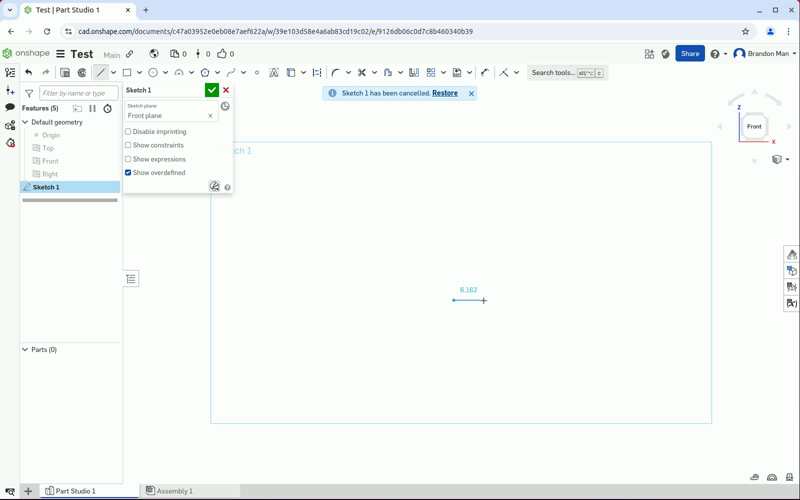
mouse_move(457, 300)
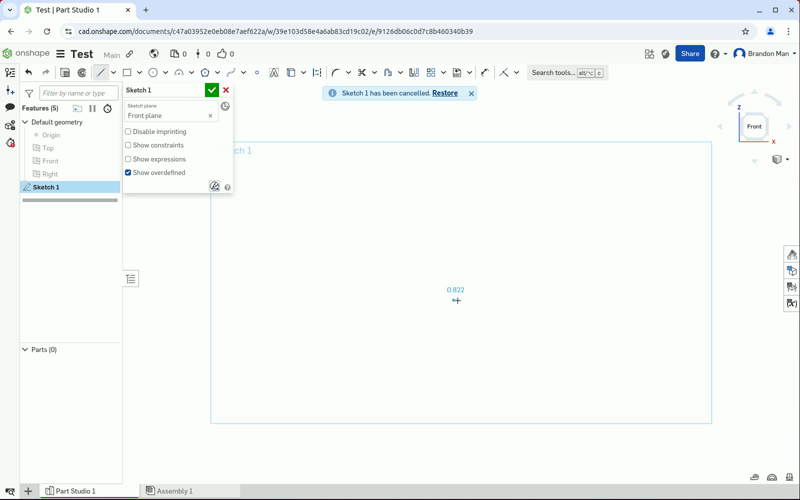
scroll(6)
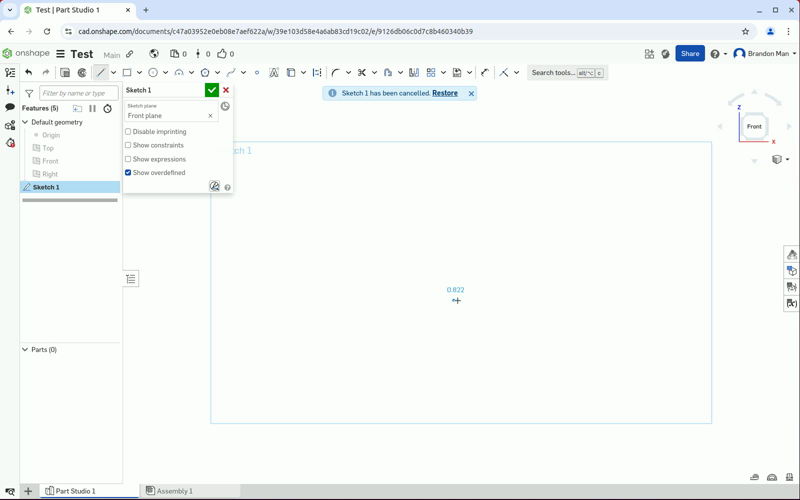
scroll(6)
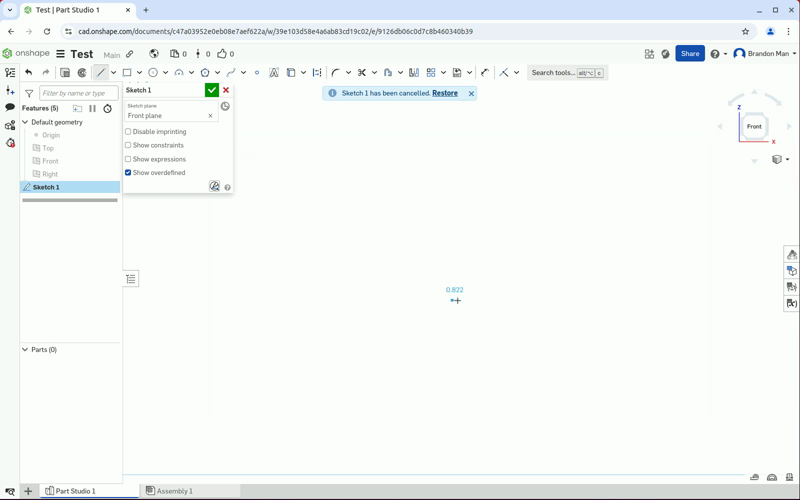
scroll(6)
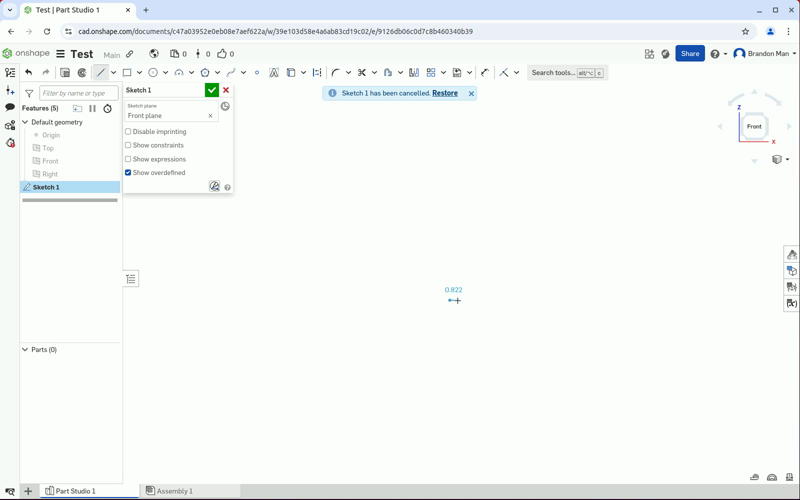
scroll(6)
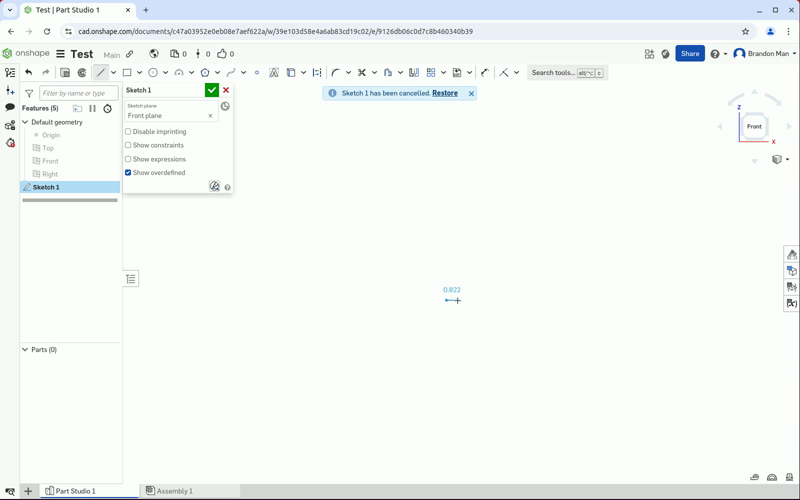
scroll(6)
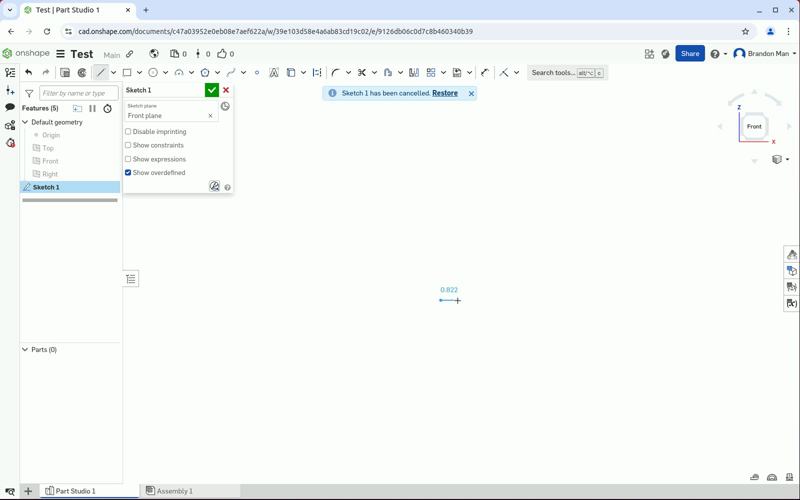
scroll(6)
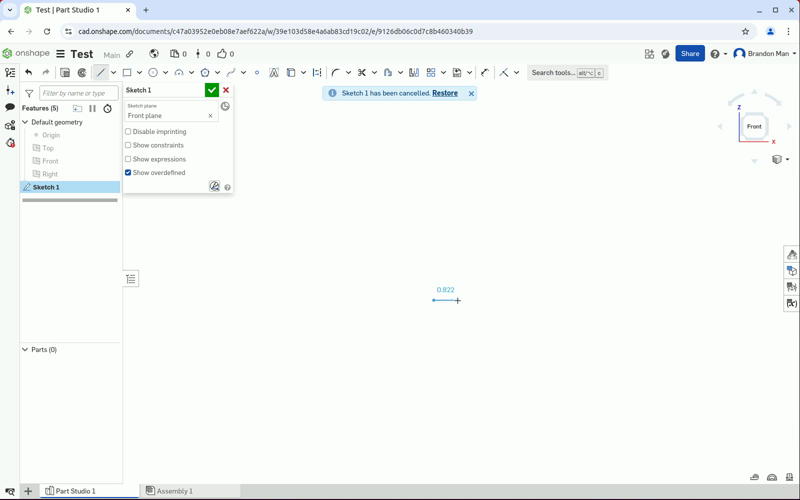
scroll(6)
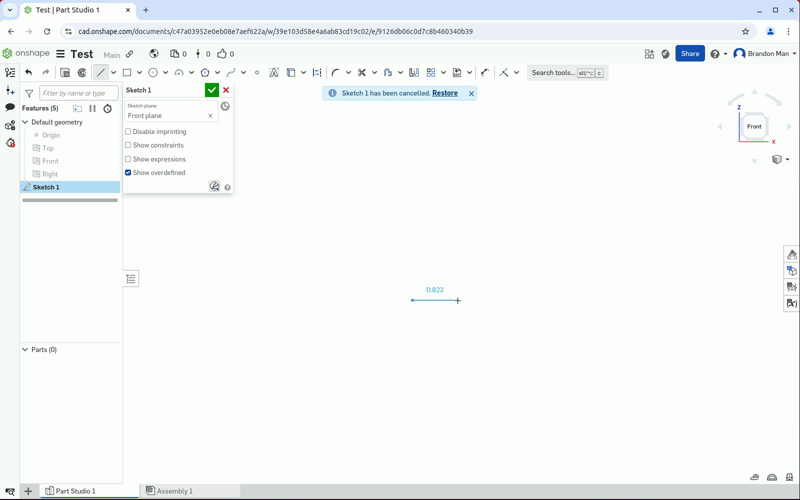
click(457, 300)
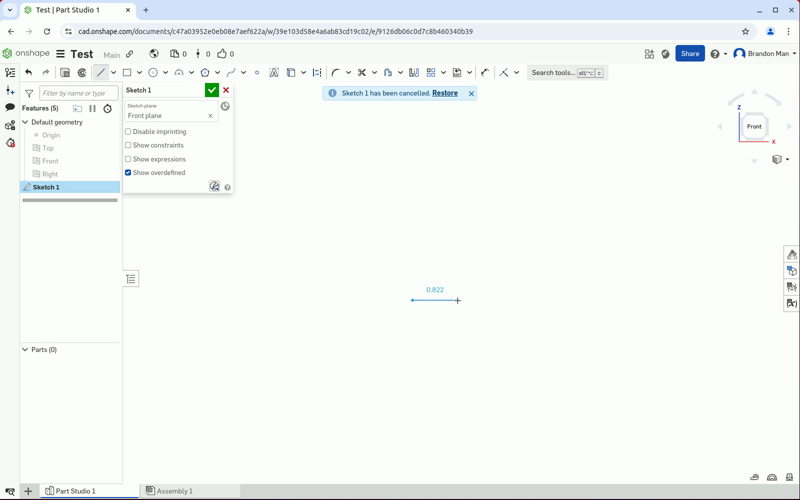
scroll(-6)
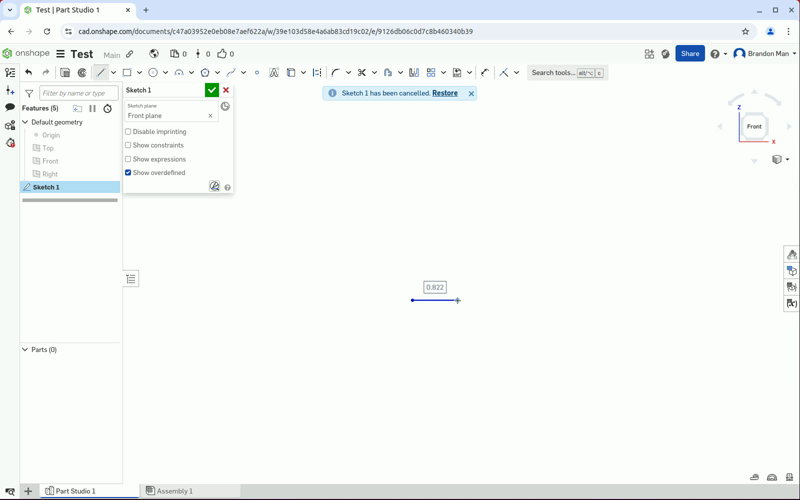
scroll(-6)
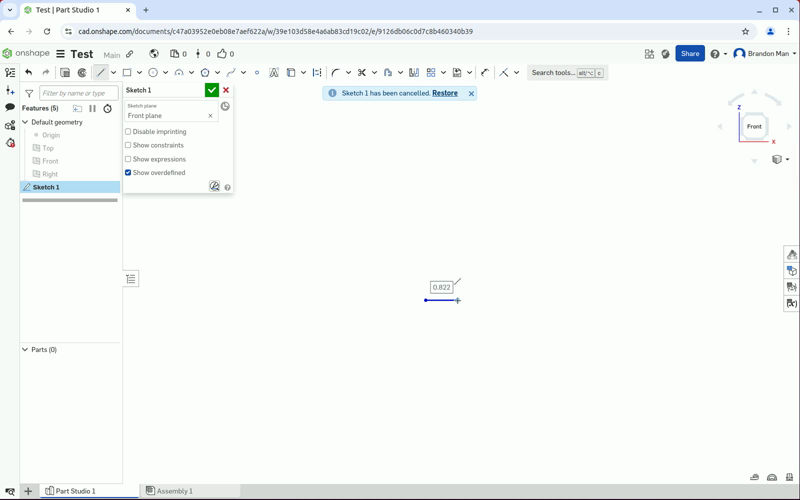
scroll(-6)
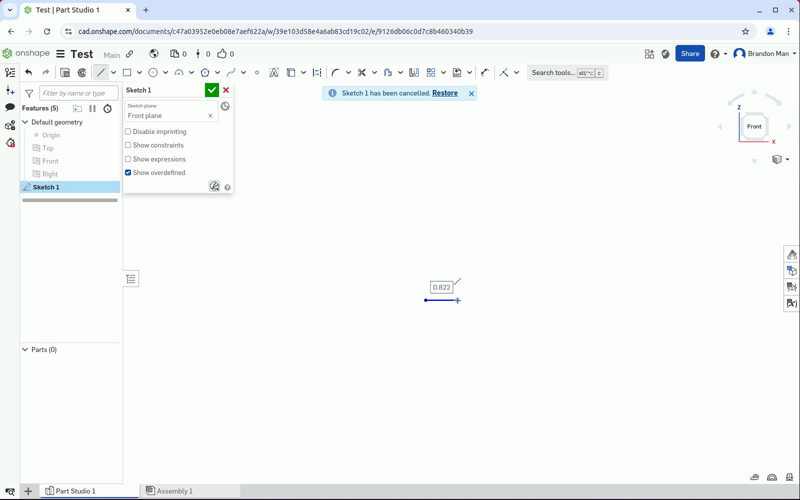
scroll(-6)
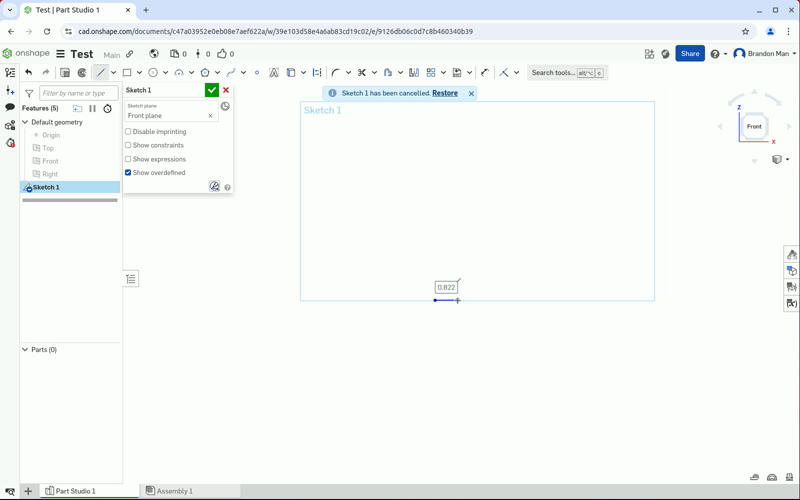
scroll(-6)
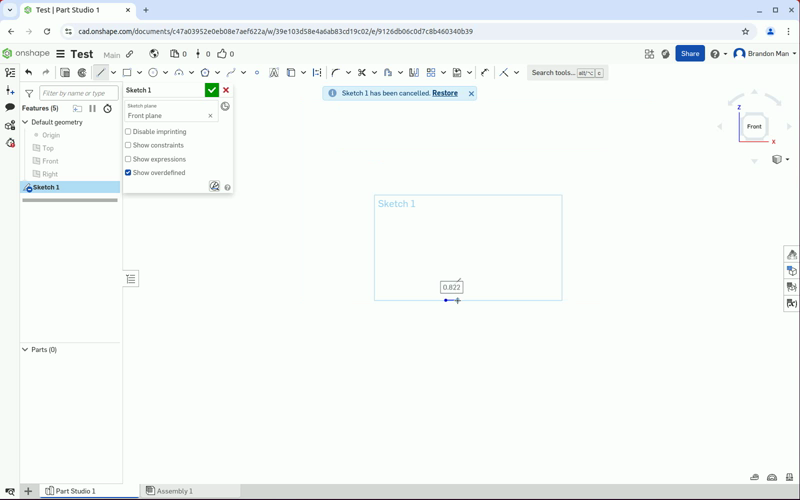
scroll(-6)
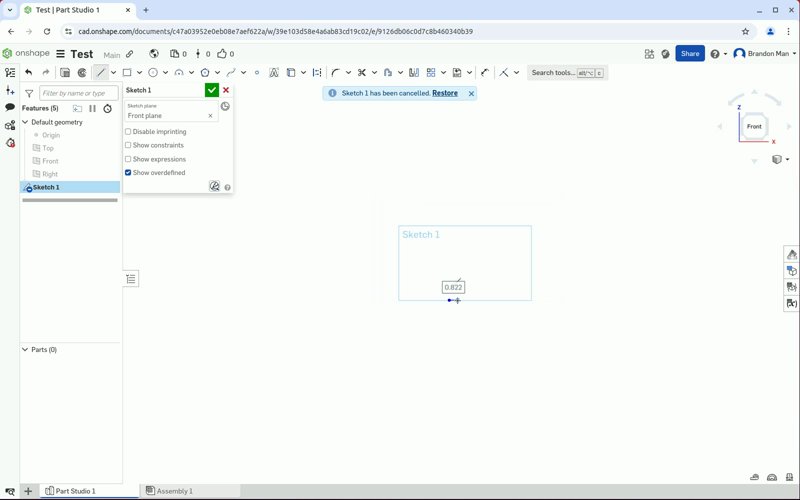
scroll(-6)
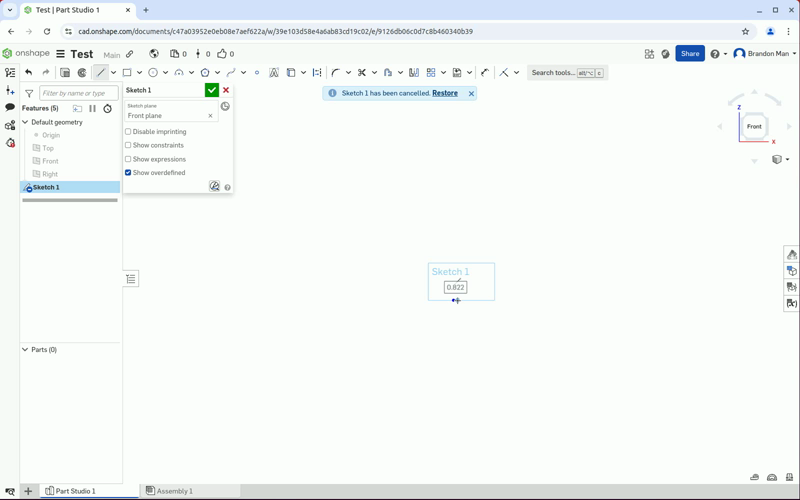
key_up(shift)
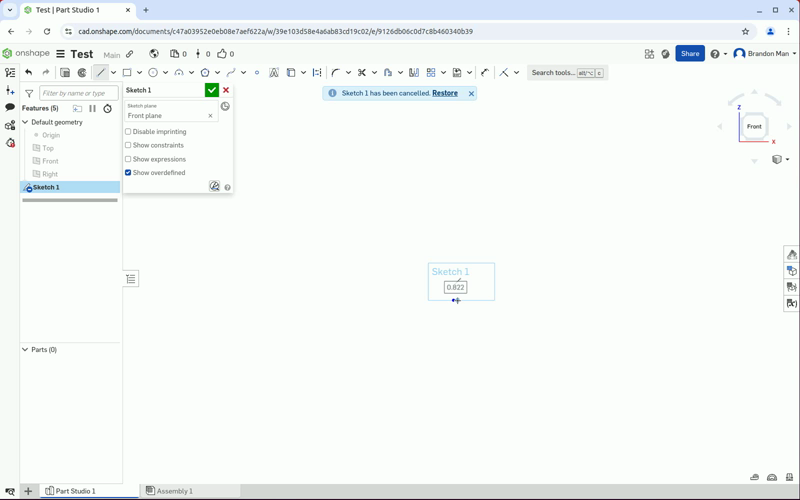
key_down(shift)
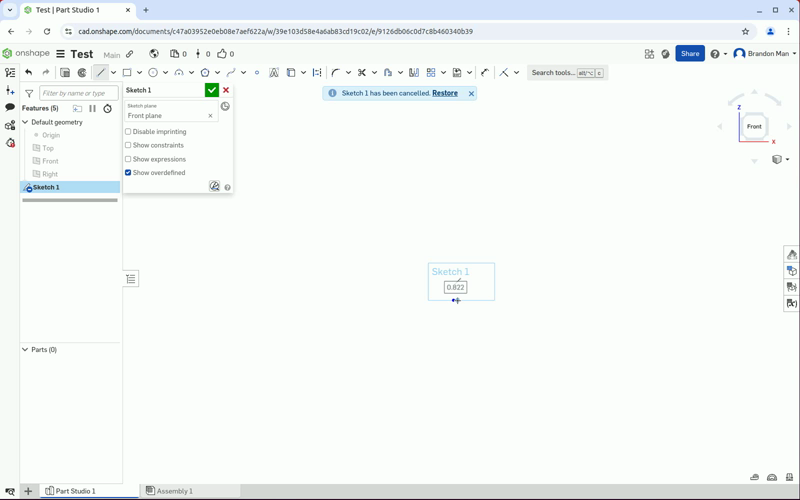
mouse_move(487, 300)
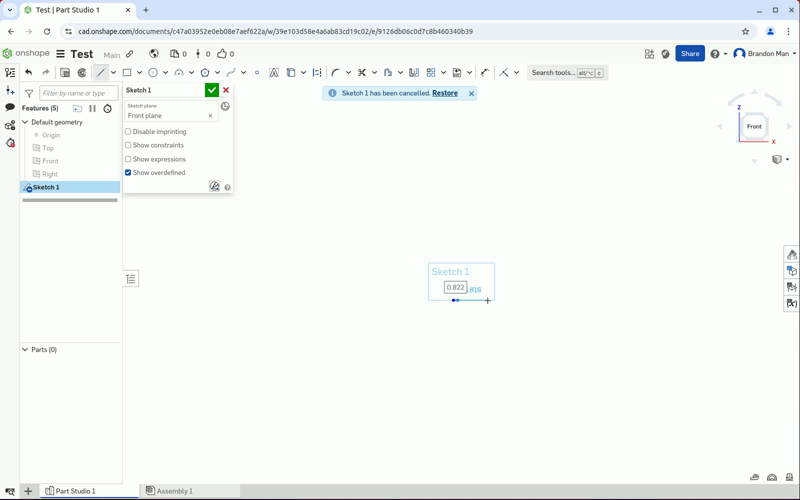
mouse_move(457, 265)
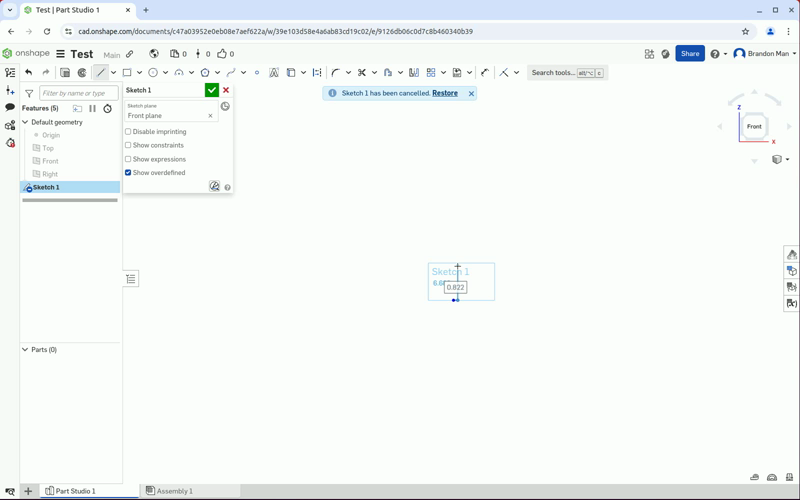
click(457, 265)
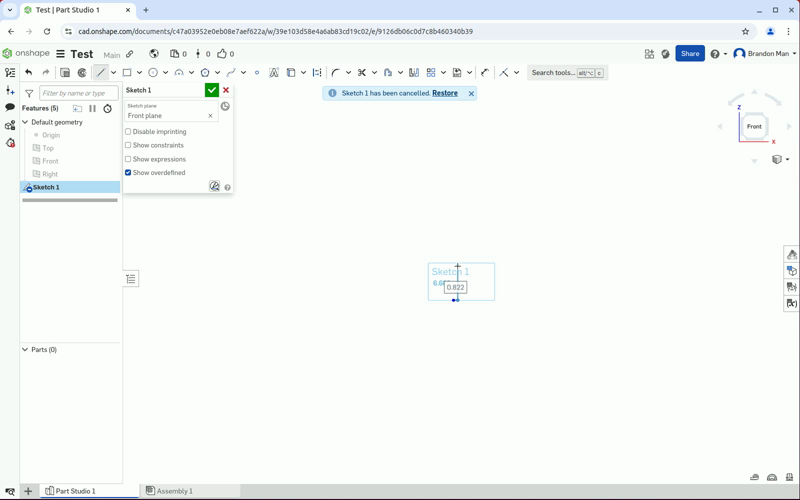
key_up(shift)
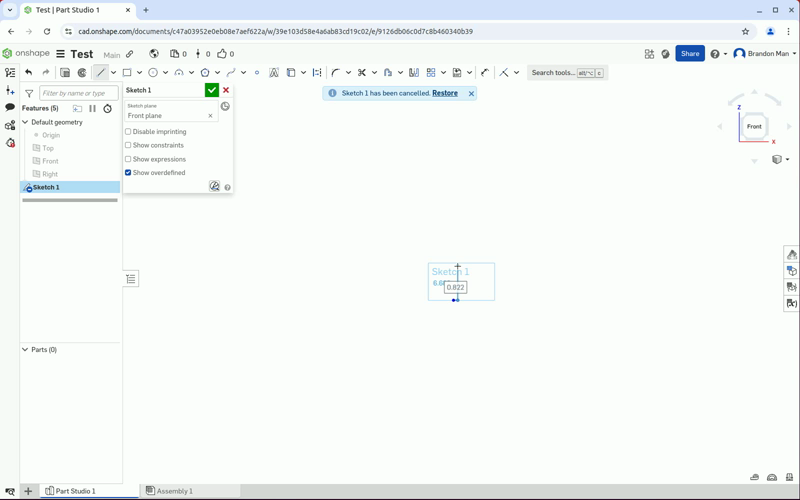
key_down(shift)
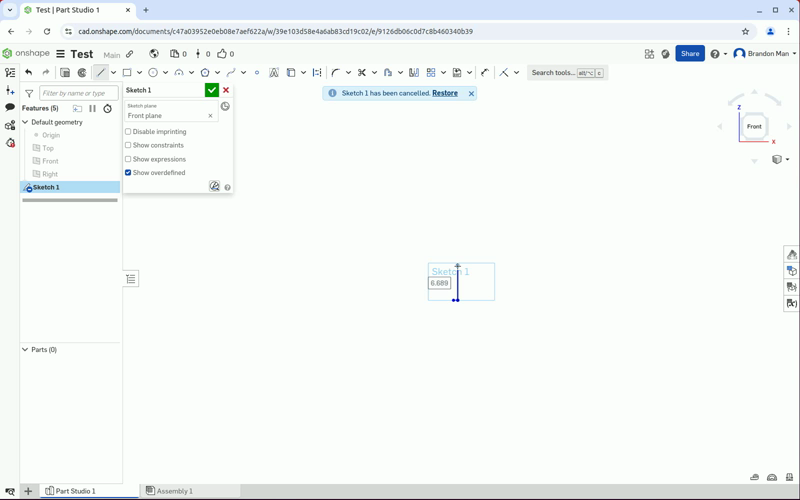
mouse_move(487, 265)
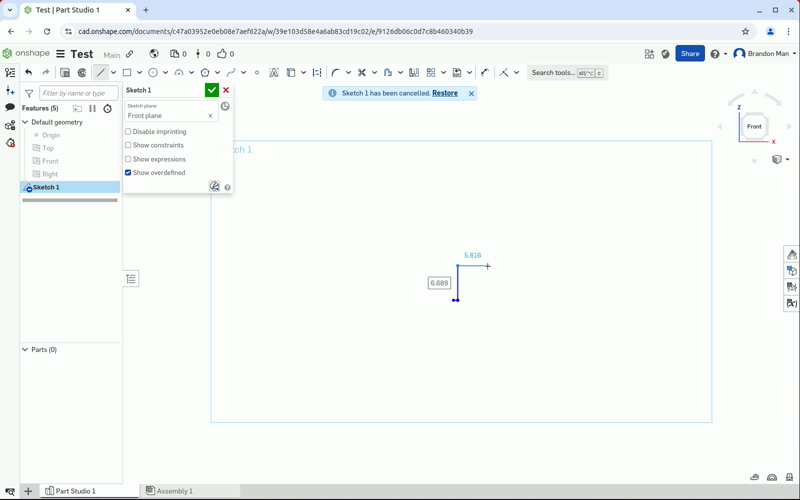
mouse_move(453, 265)
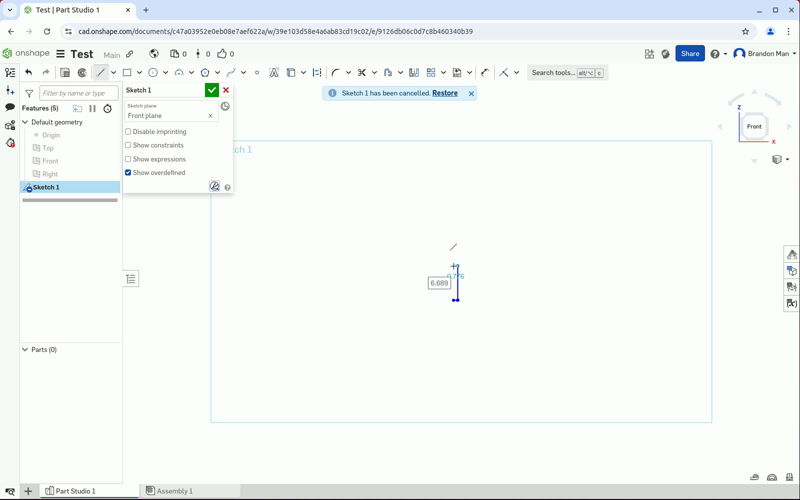
scroll(6)
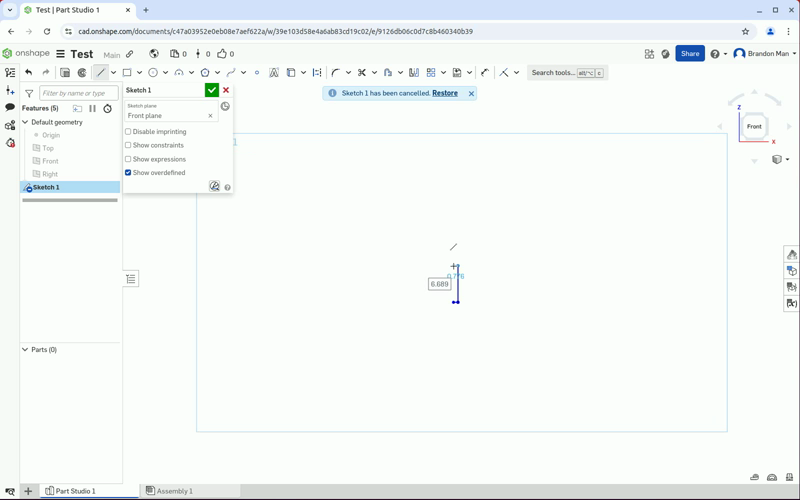
scroll(6)
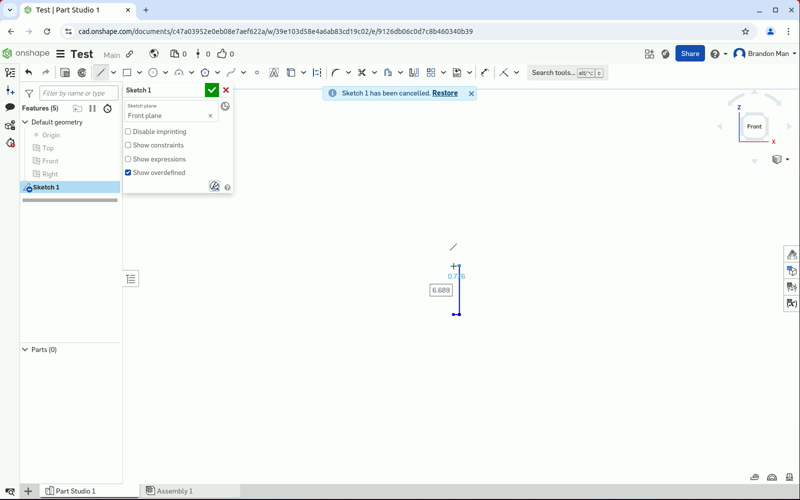
scroll(6)
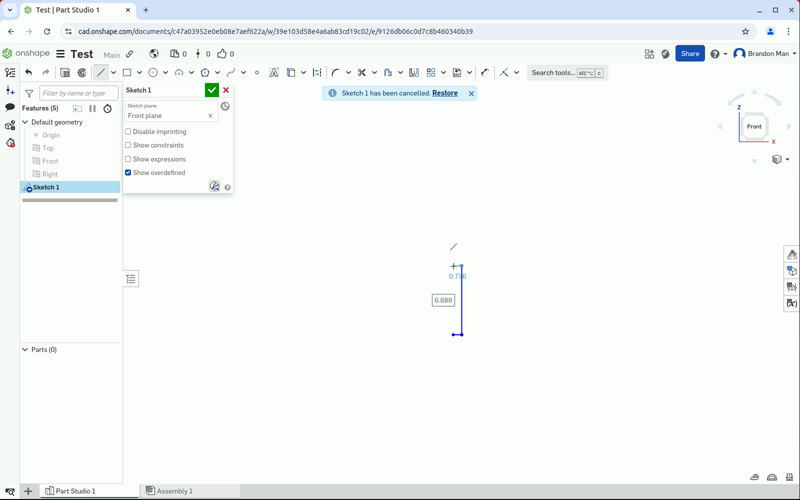
scroll(6)
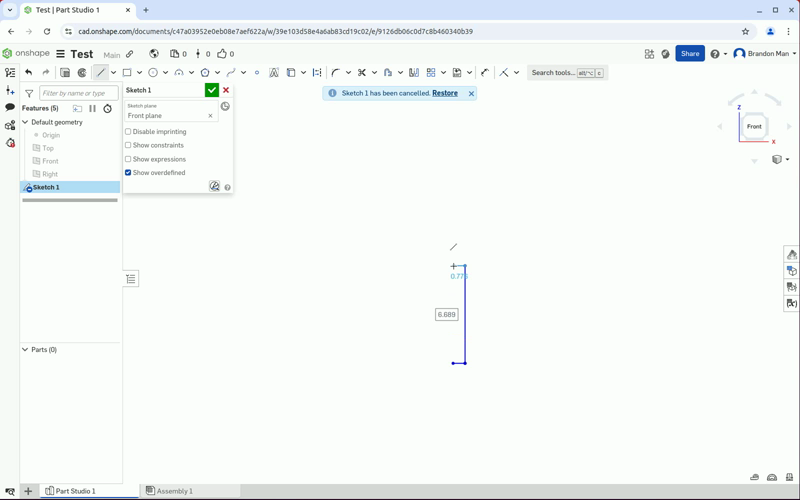
scroll(6)
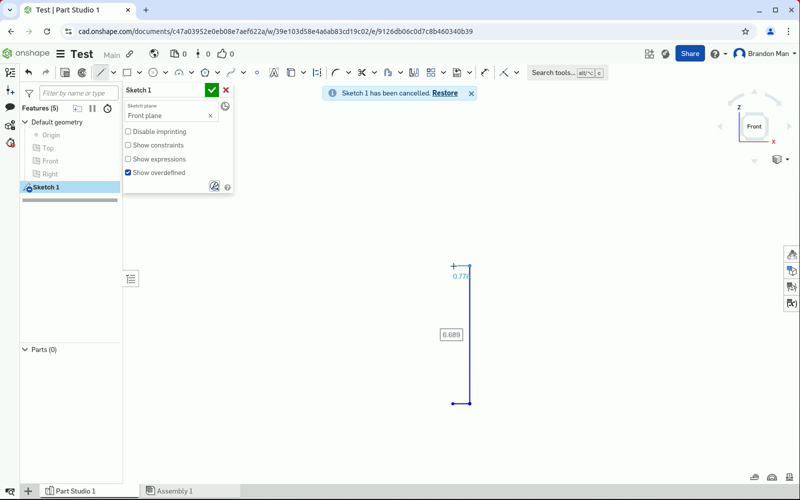
scroll(6)
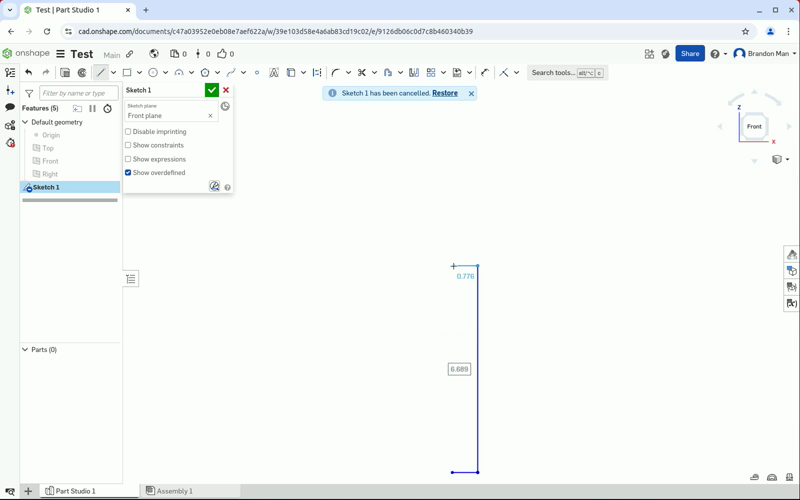
scroll(6)
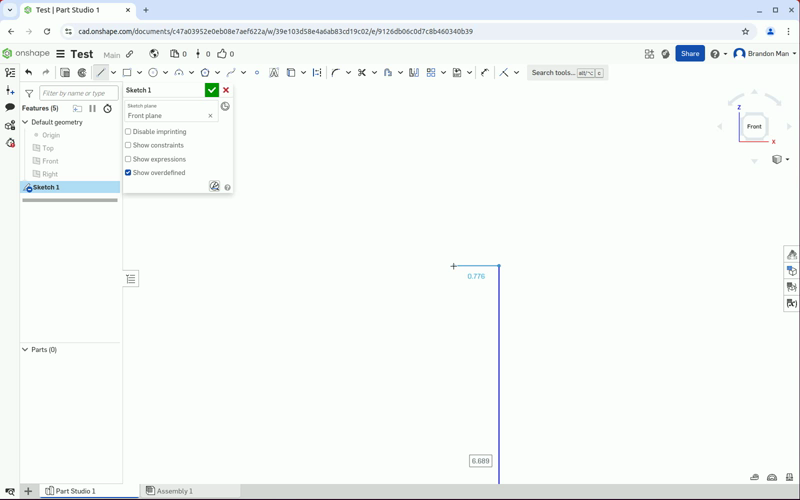
click(453, 265)
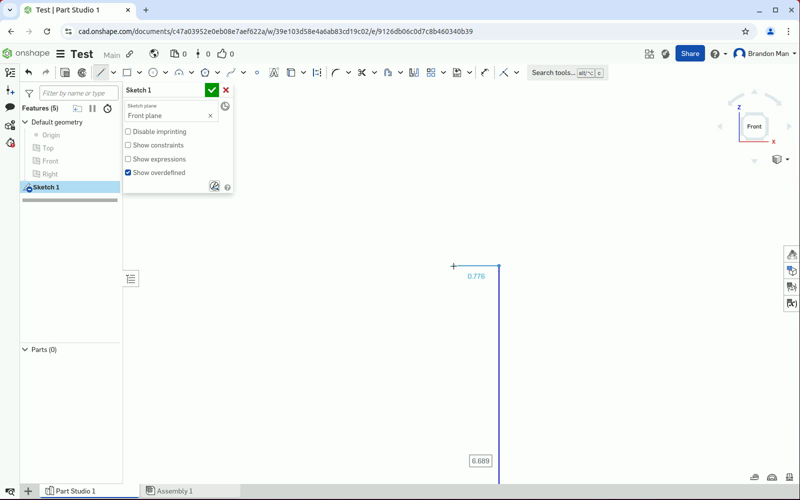
scroll(-6)
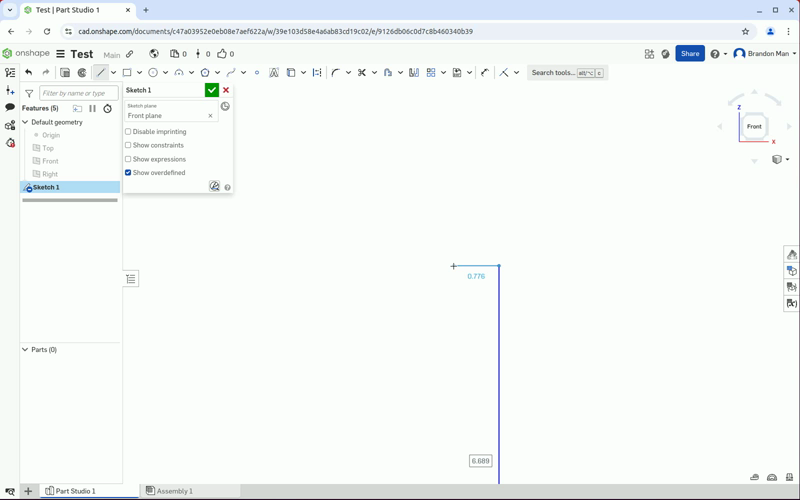
scroll(-6)
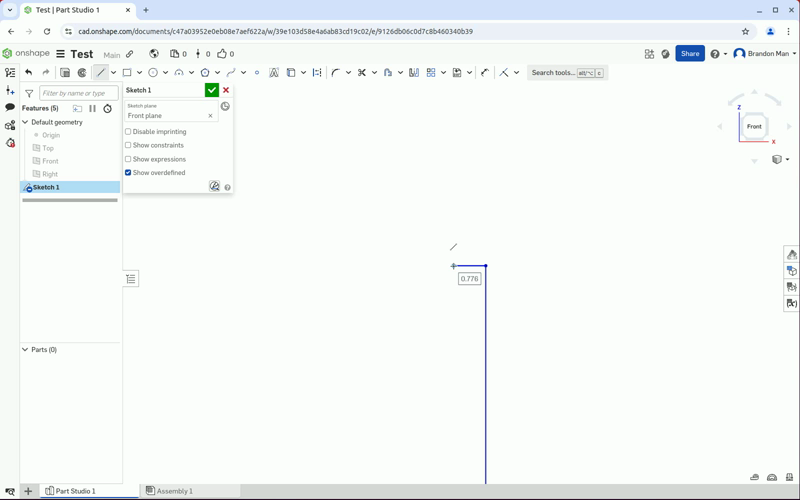
scroll(-6)
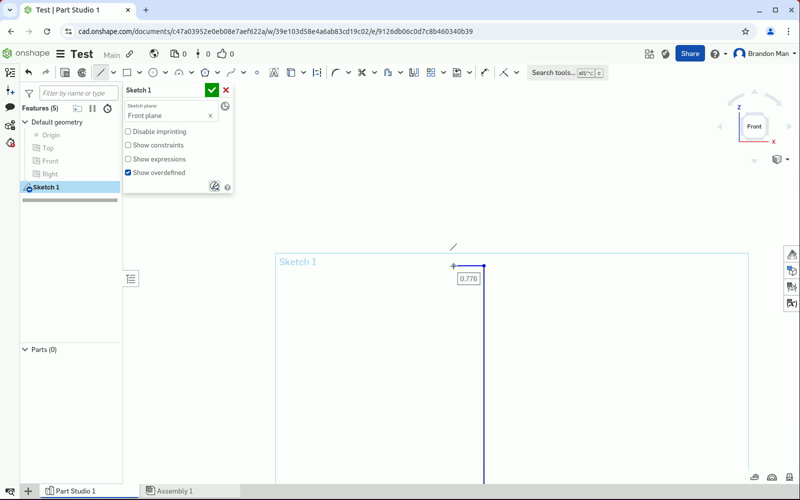
scroll(-6)
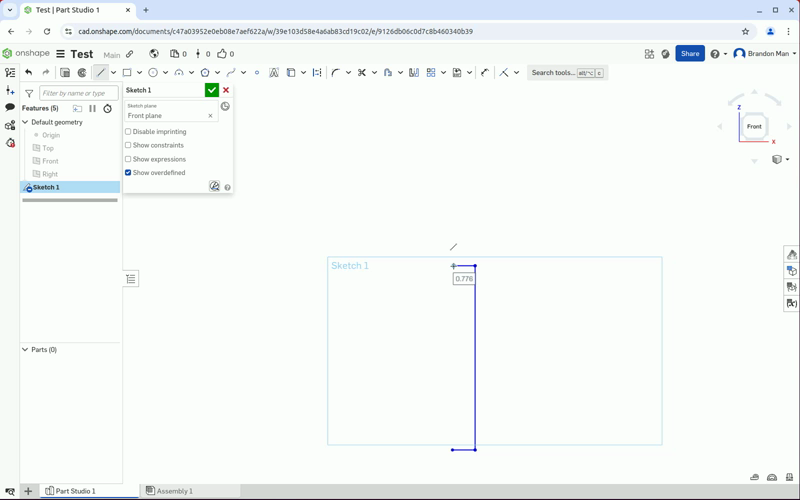
scroll(-6)
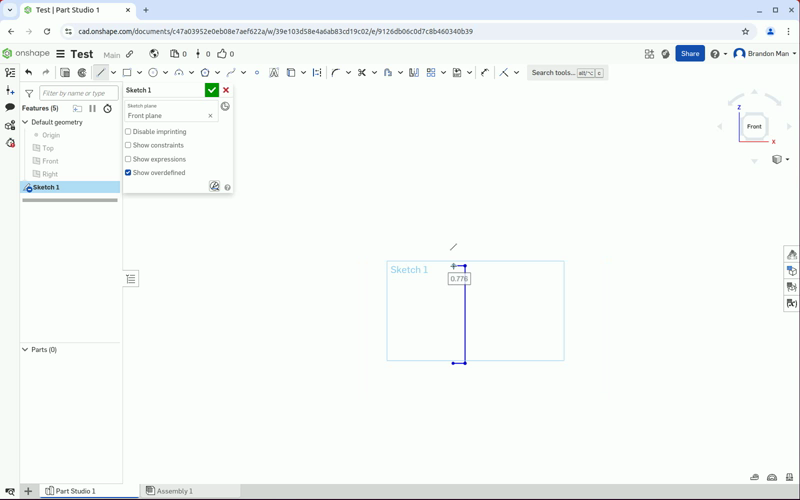
scroll(-6)
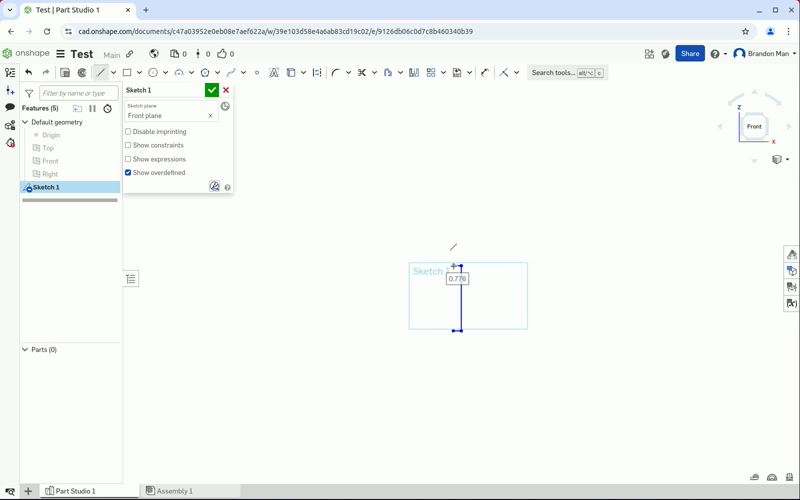
scroll(-6)
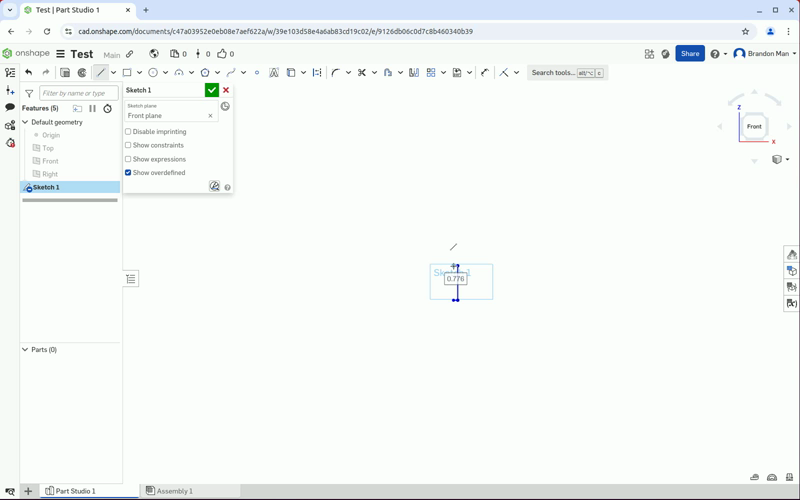
key_up(shift)
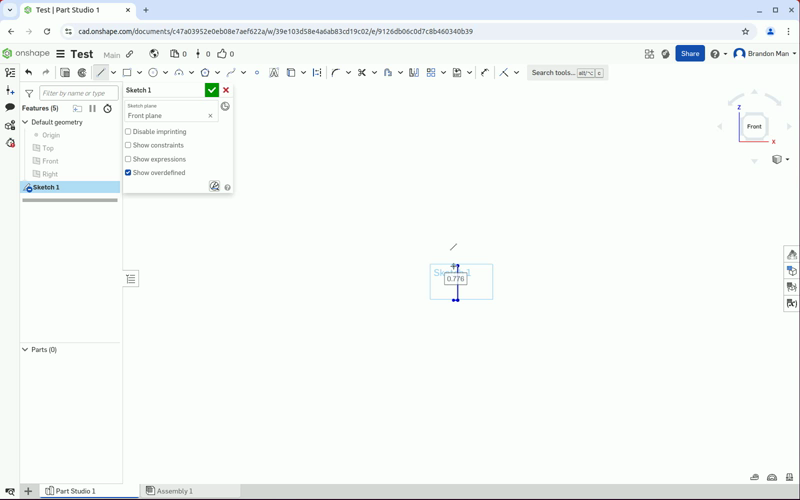
mouse_move(483, 265)
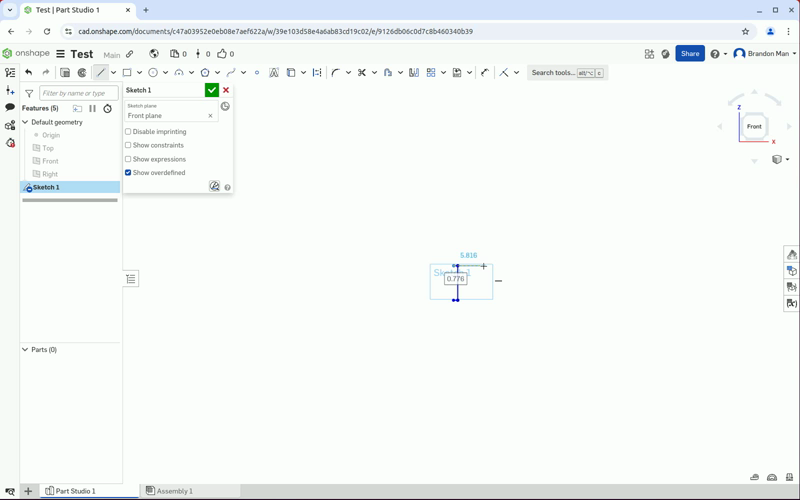
key_down(shift)
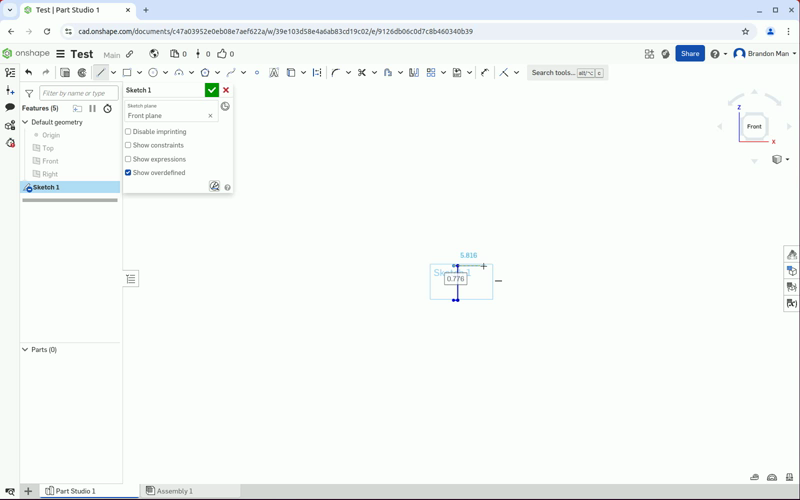
mouse_move(453, 300)
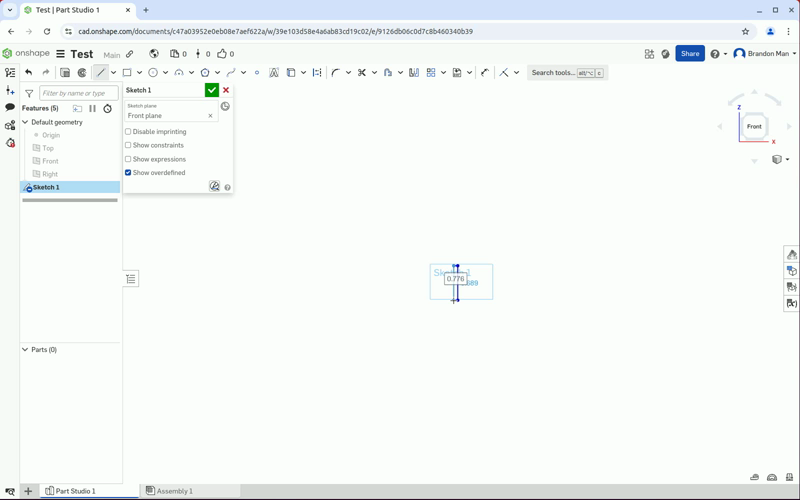
scroll(6)
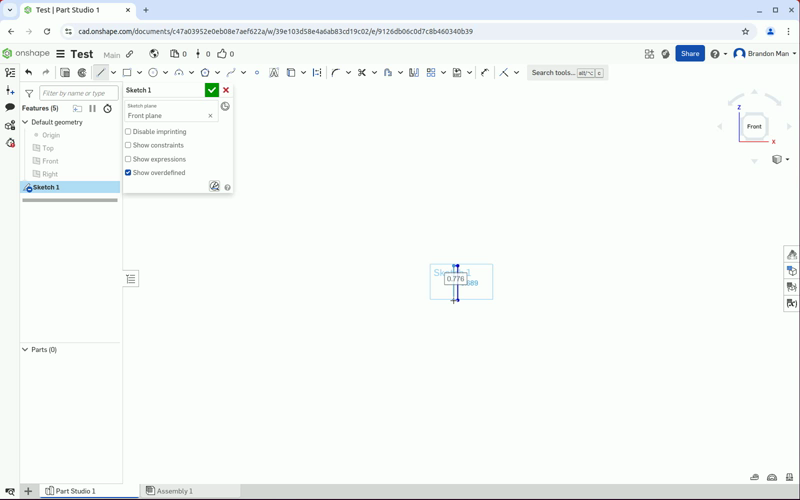
scroll(6)
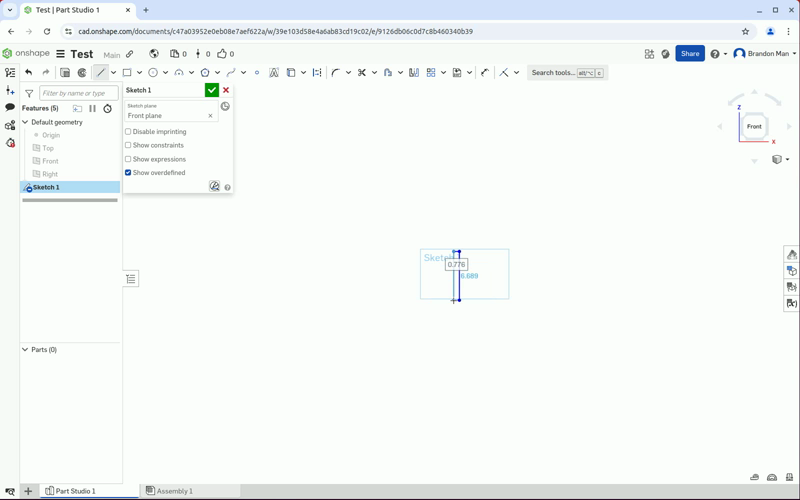
scroll(6)
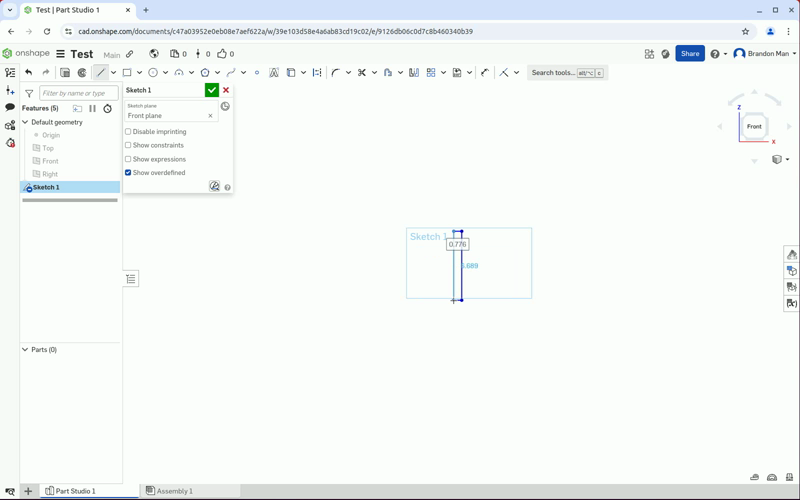
scroll(6)
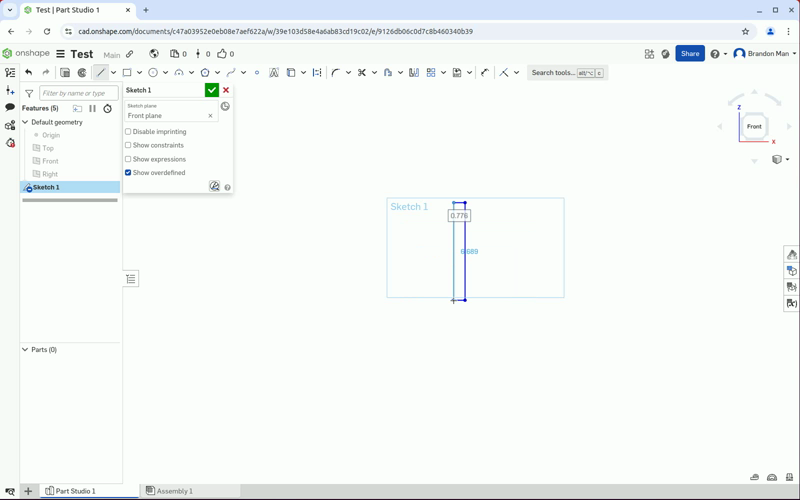
scroll(6)
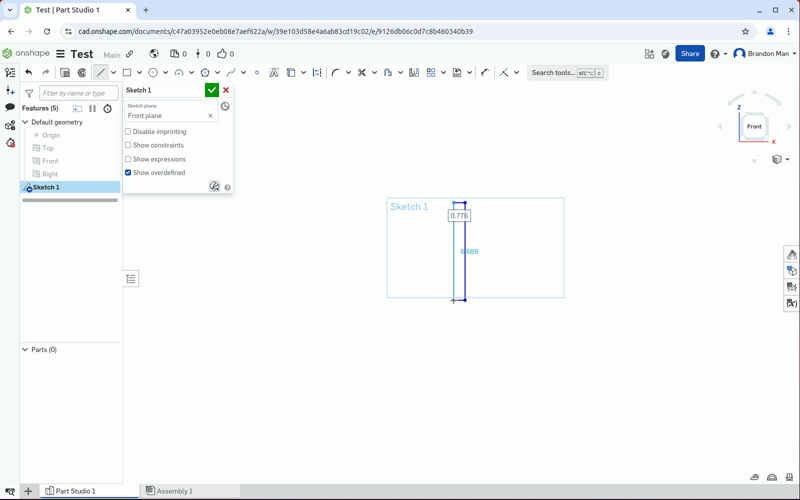
scroll(6)
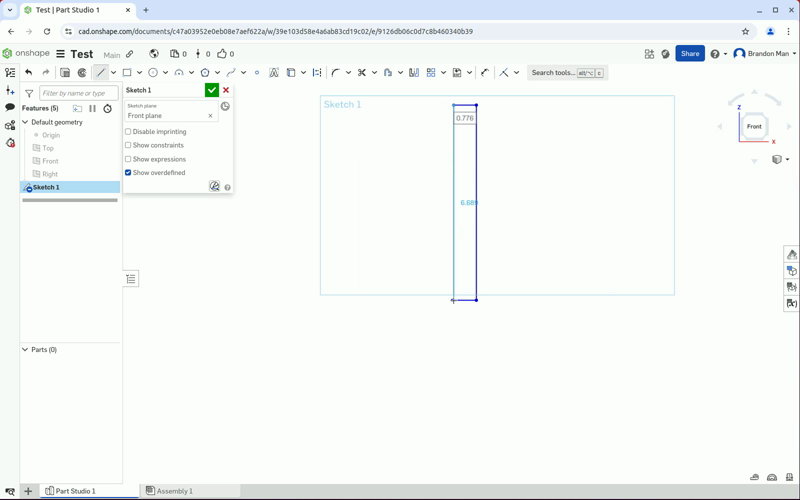
scroll(6)
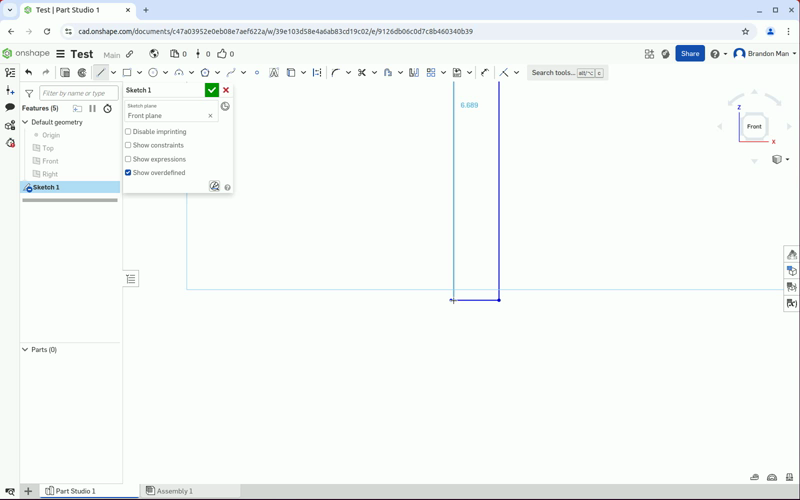
key_up(shift)
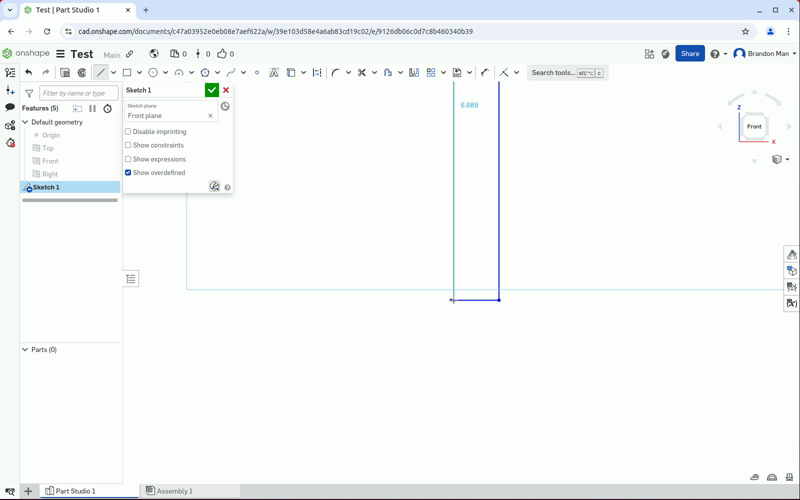
click(453, 300)
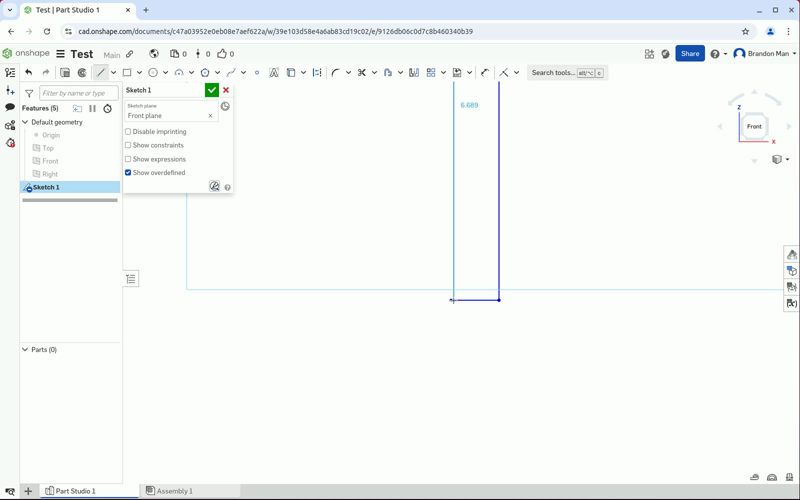
scroll(-6)
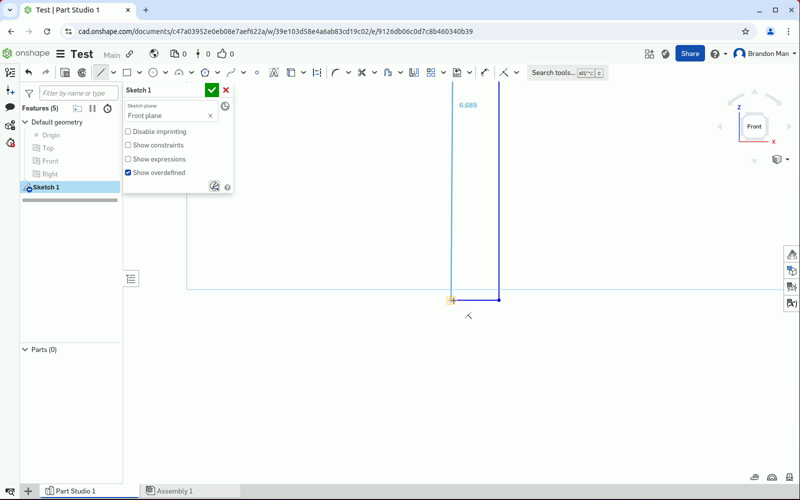
scroll(-6)
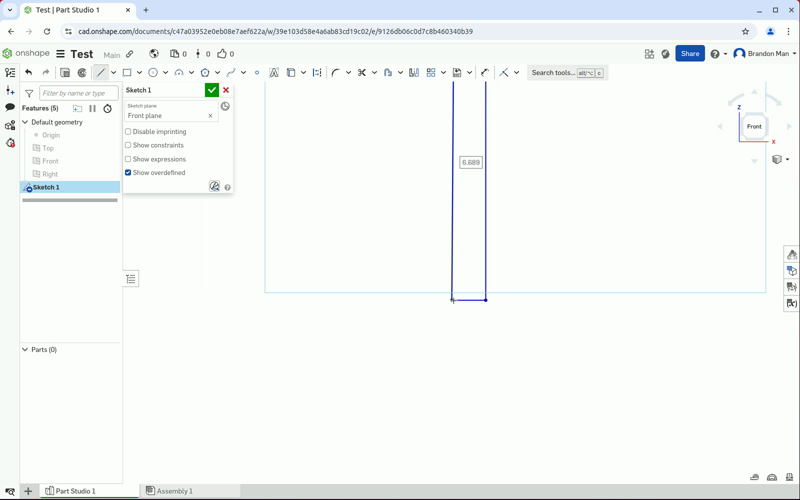
scroll(-6)
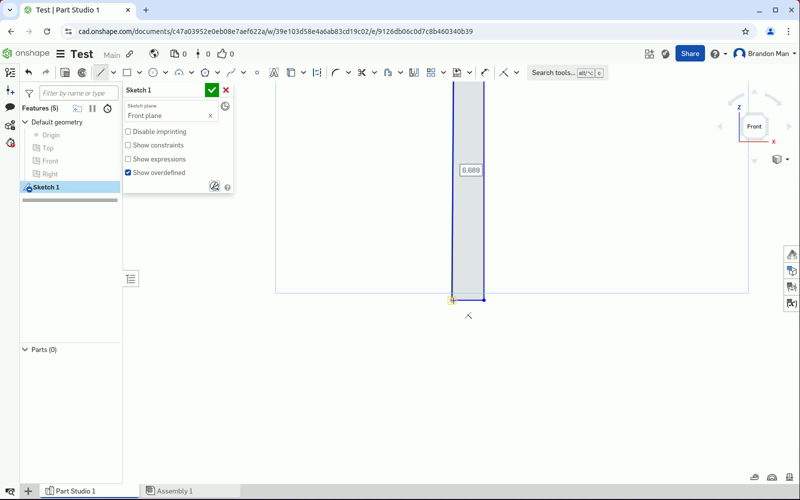
scroll(-6)
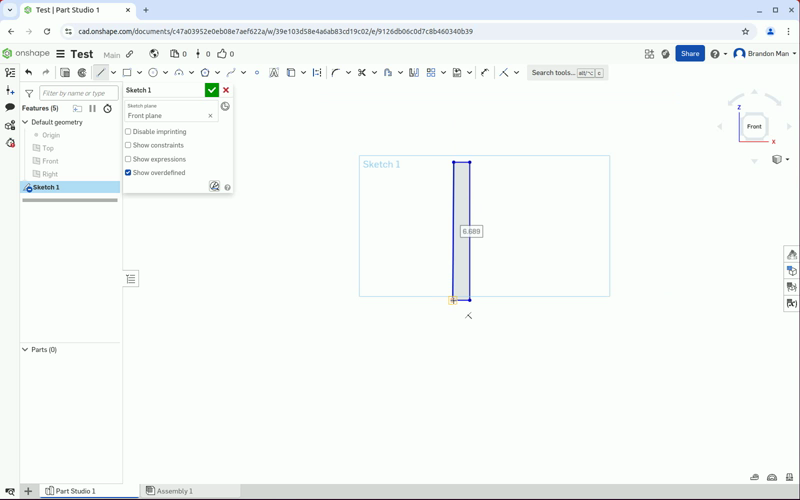
scroll(-6)
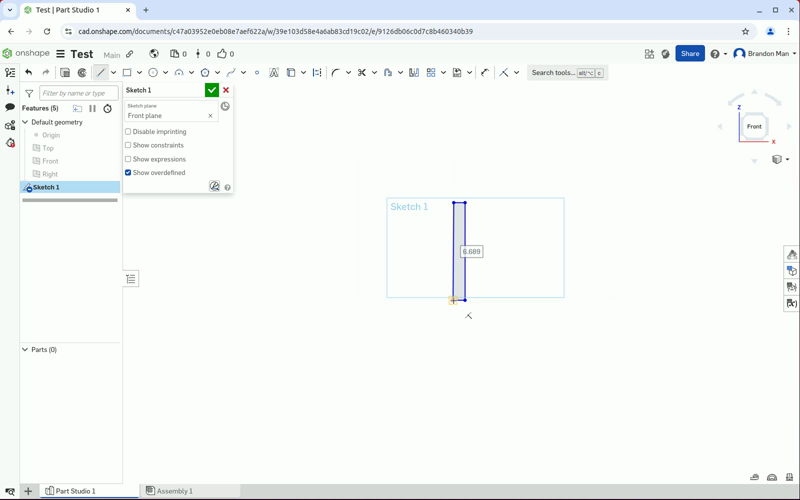
scroll(-6)
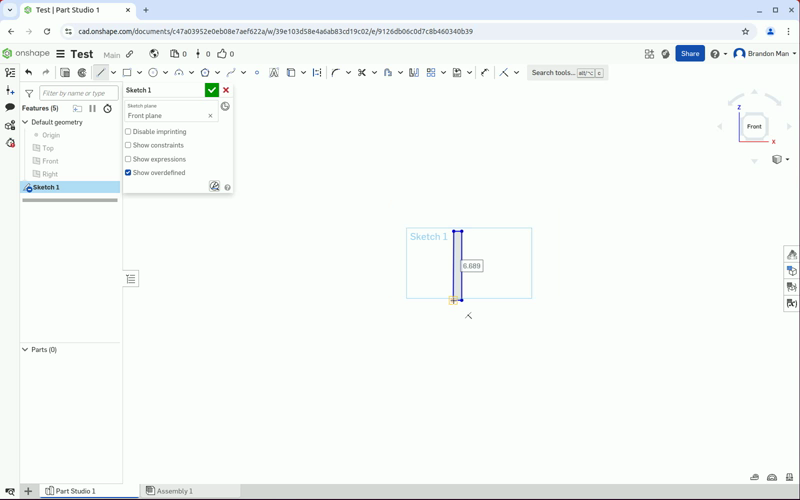
scroll(-6)
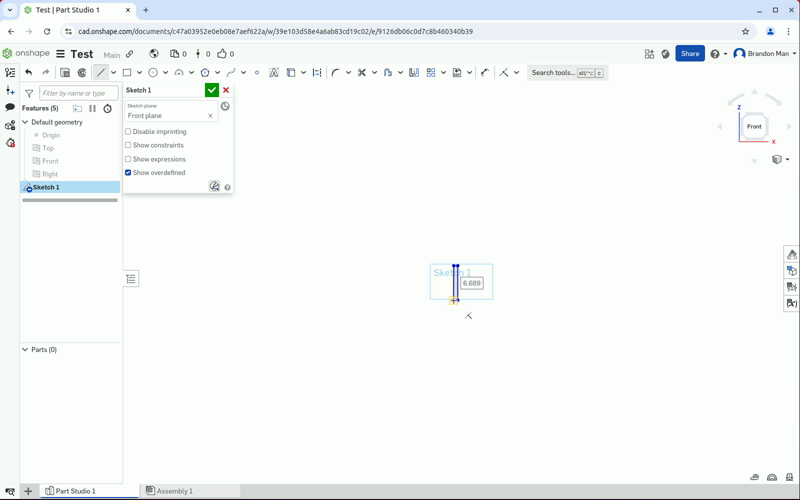
key(esc)
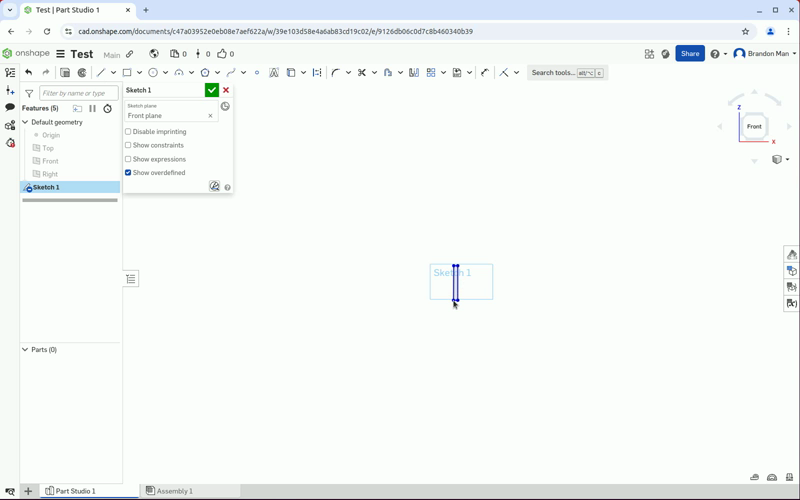
mouse_move(456, 298)
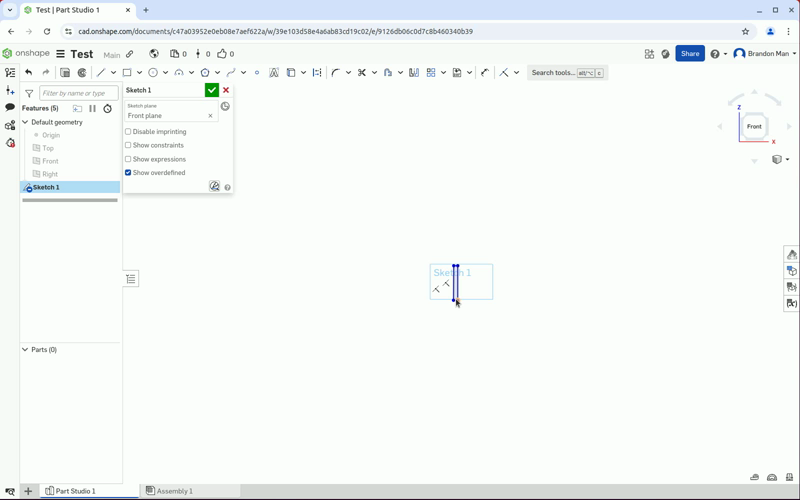
scroll(6)
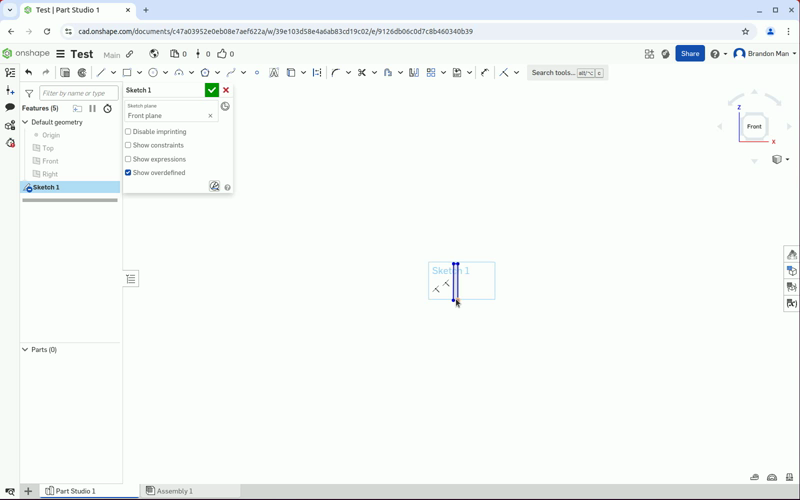
scroll(6)
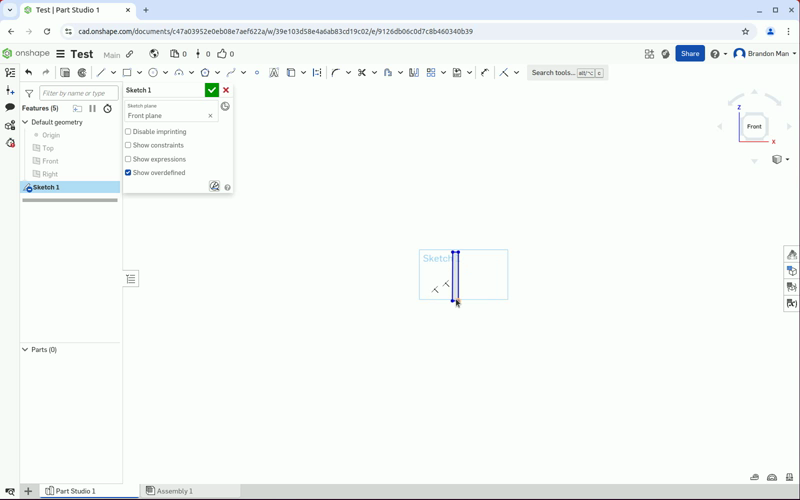
scroll(6)
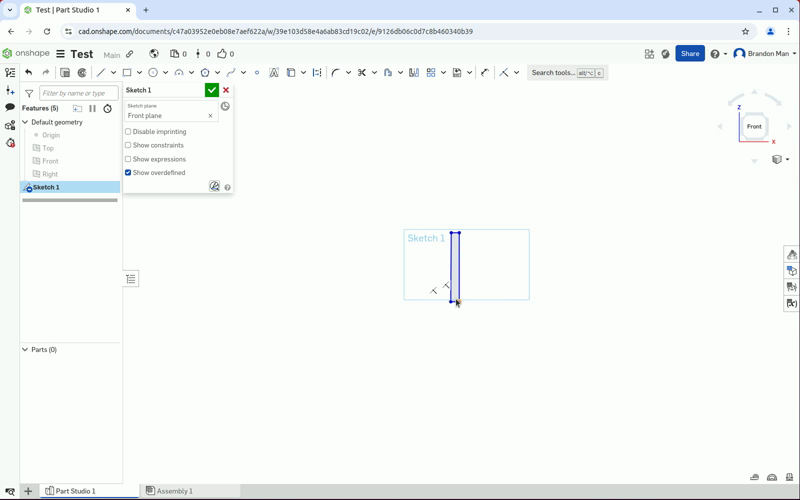
scroll(6)
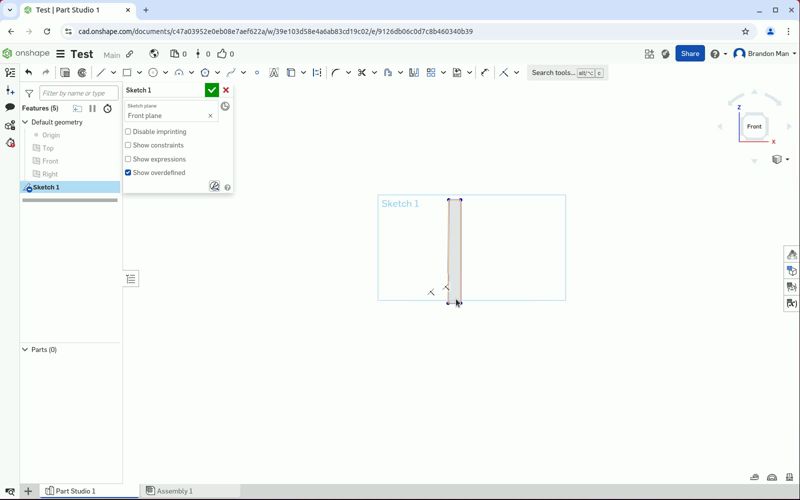
scroll(6)
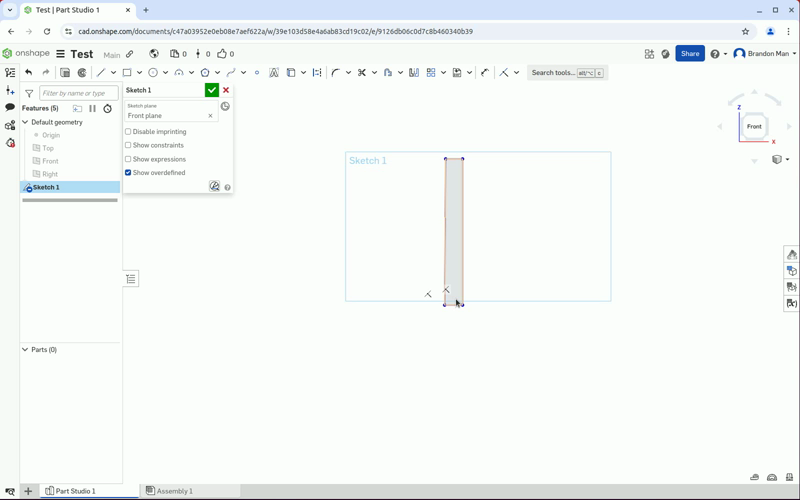
scroll(6)
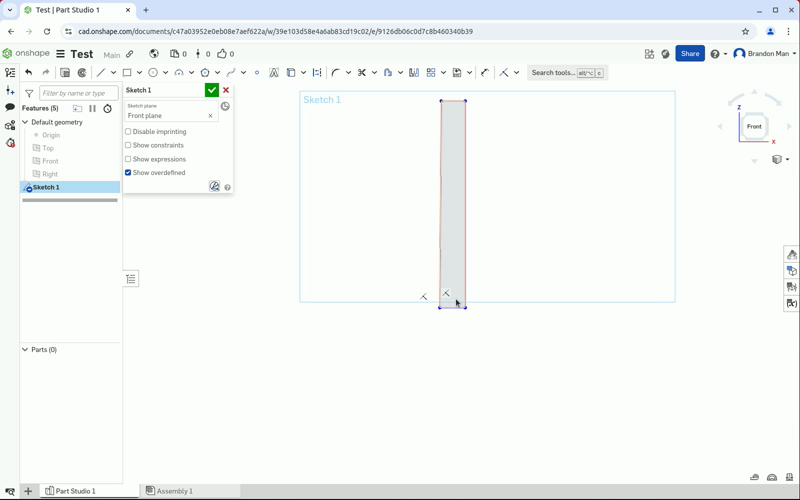
scroll(6)
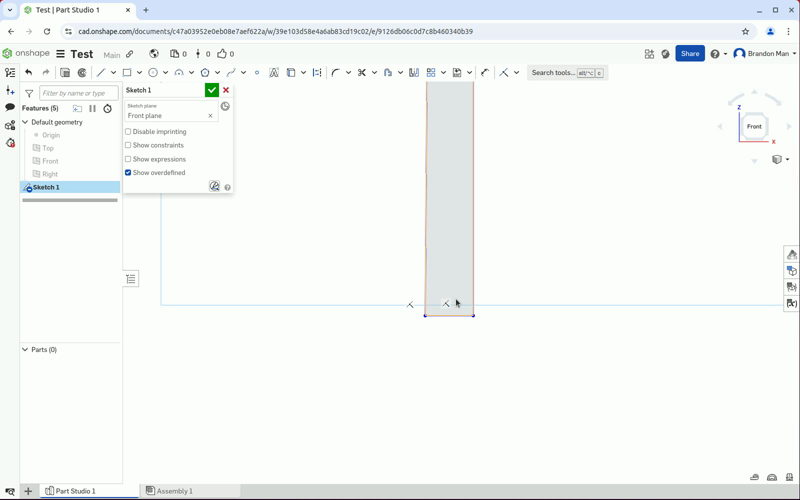
click(456, 298)
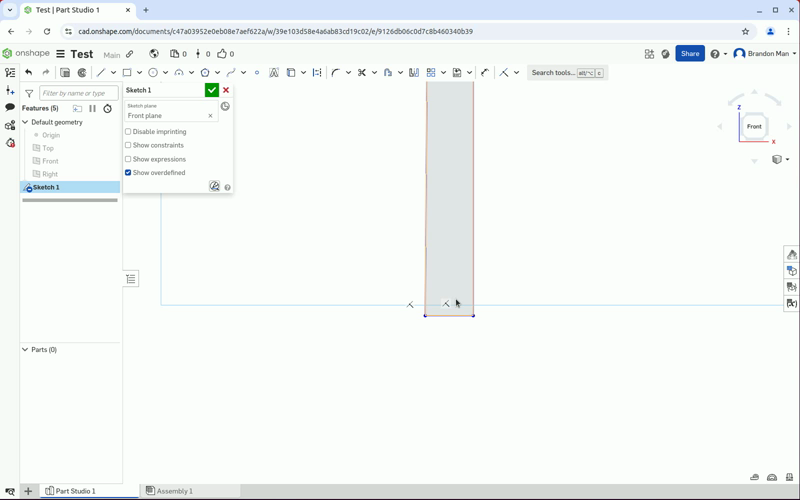
scroll(-6)
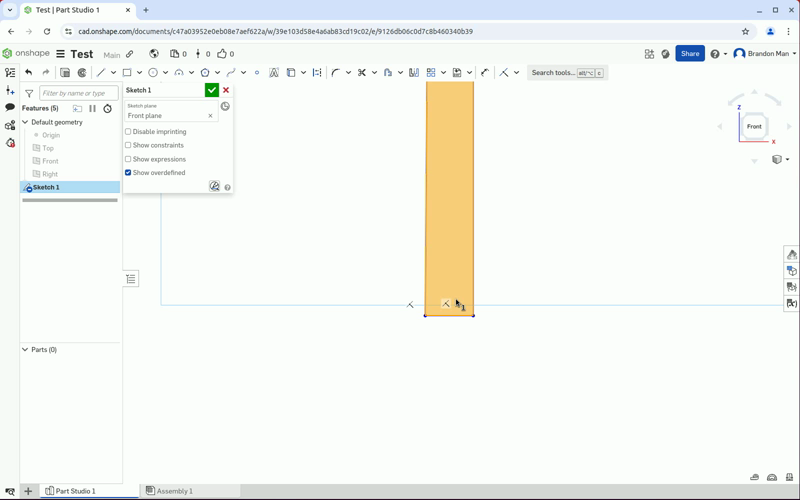
scroll(-6)
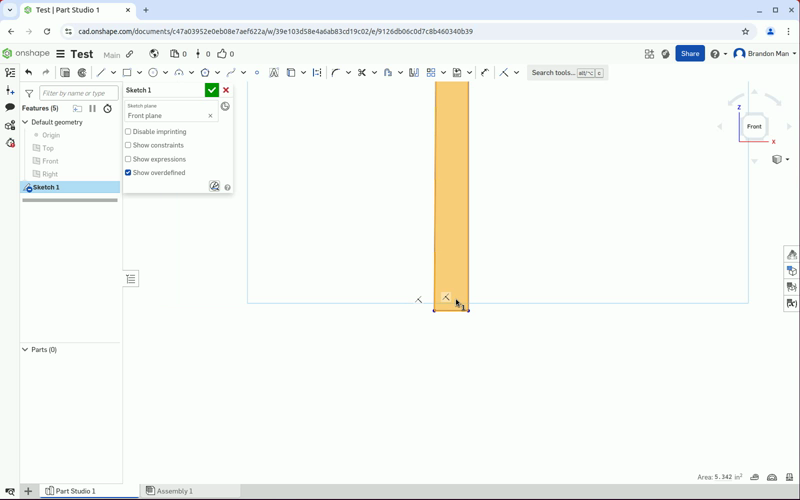
scroll(-6)
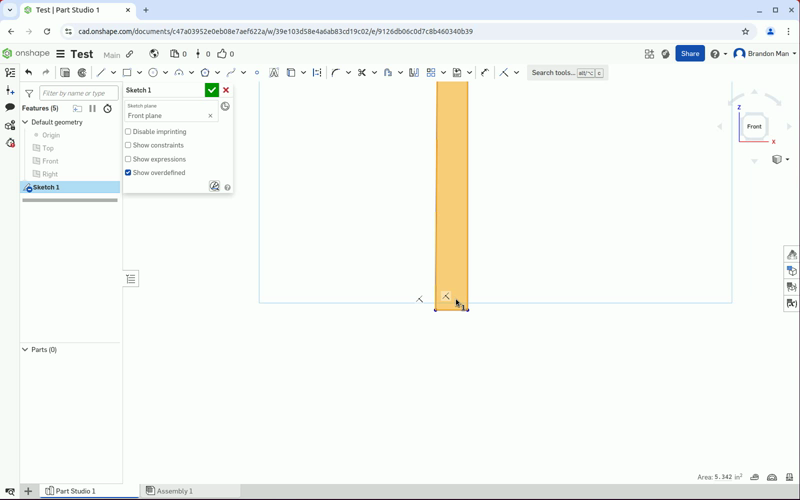
scroll(-6)
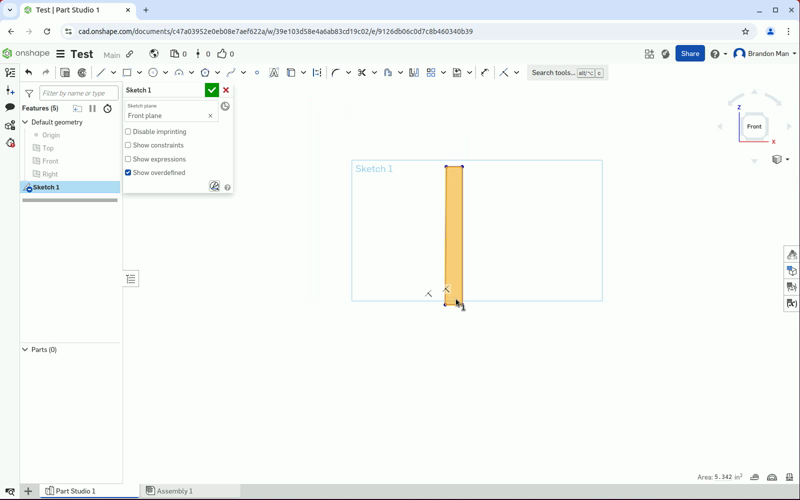
scroll(-6)
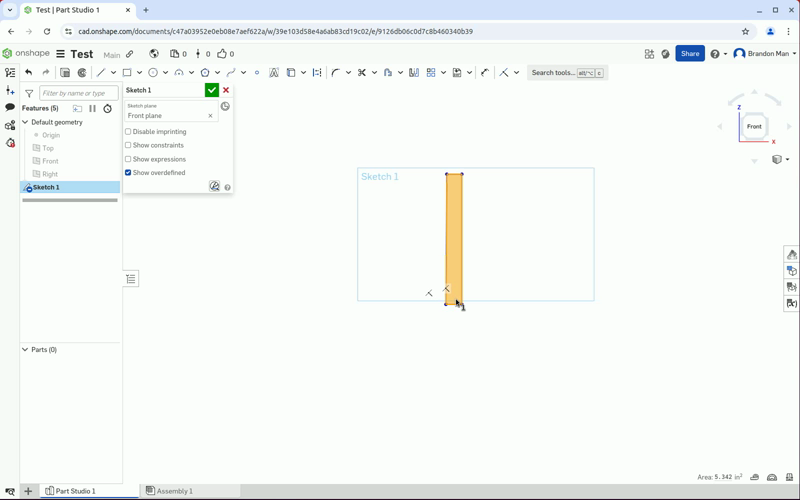
scroll(-6)
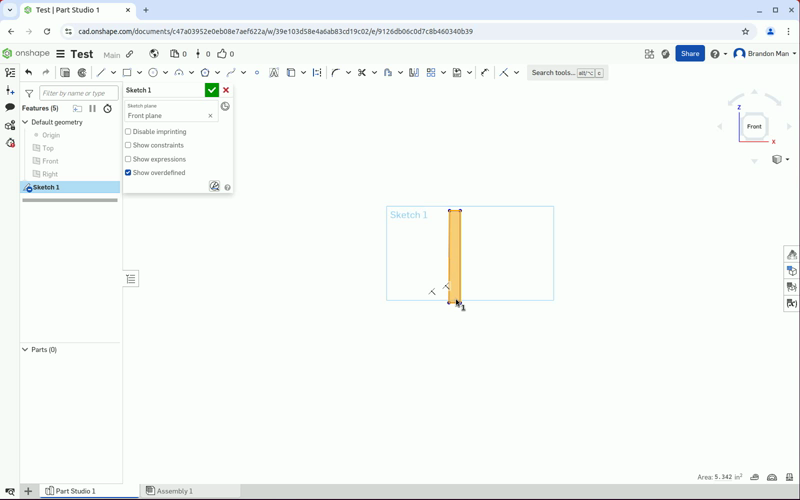
scroll(-6)
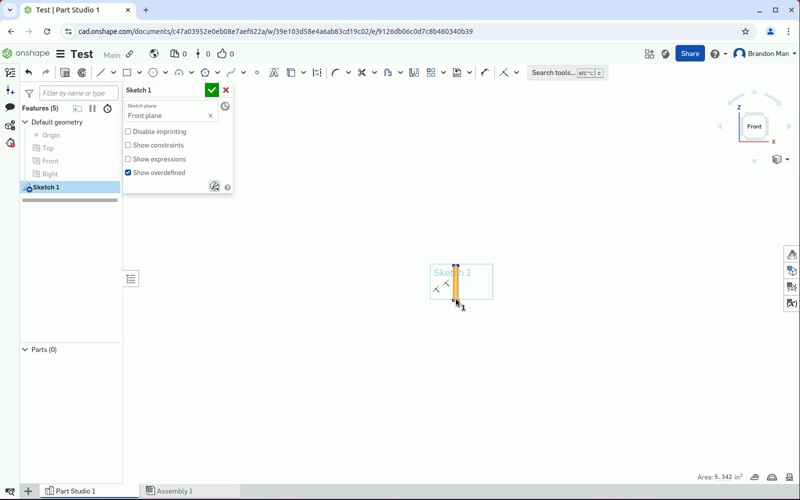
mouse_move(73, 352)
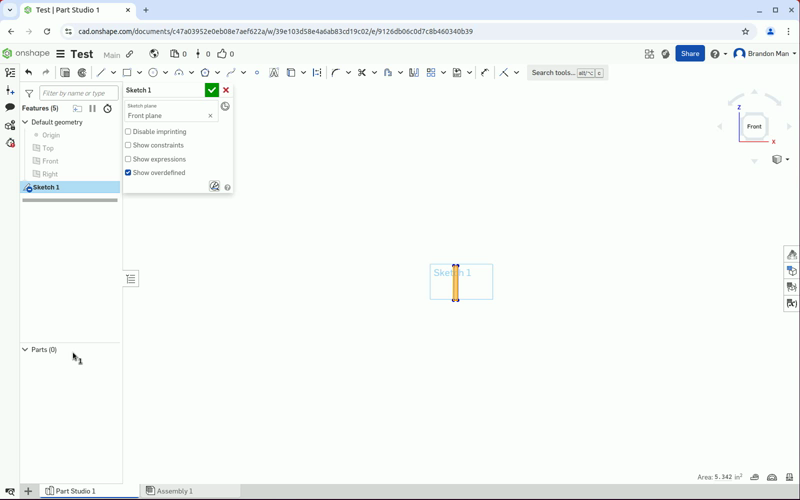
key(shift+y)
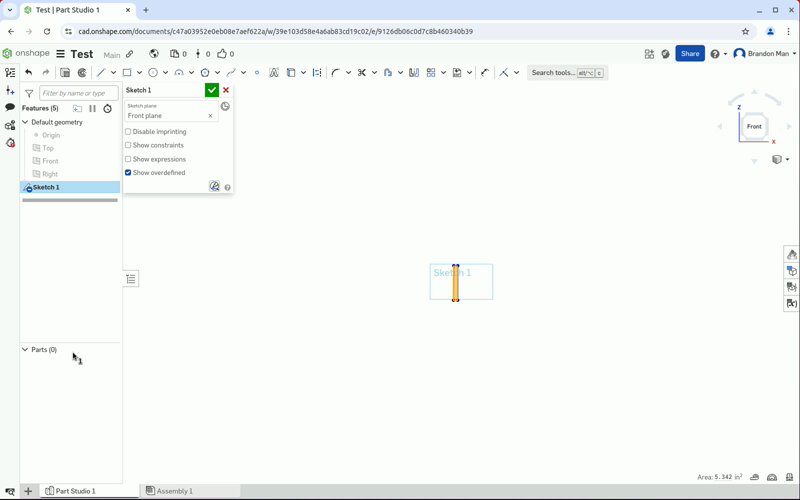
key(shift+e)
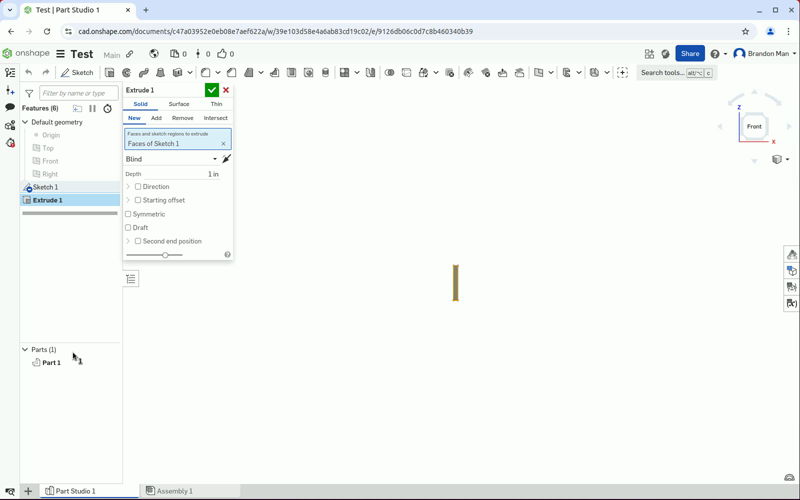
mouse_move(143, 106)
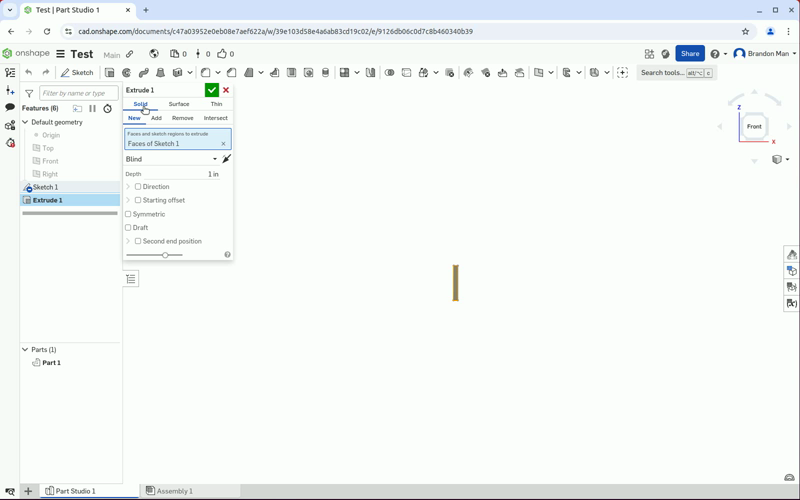
click(143, 106)
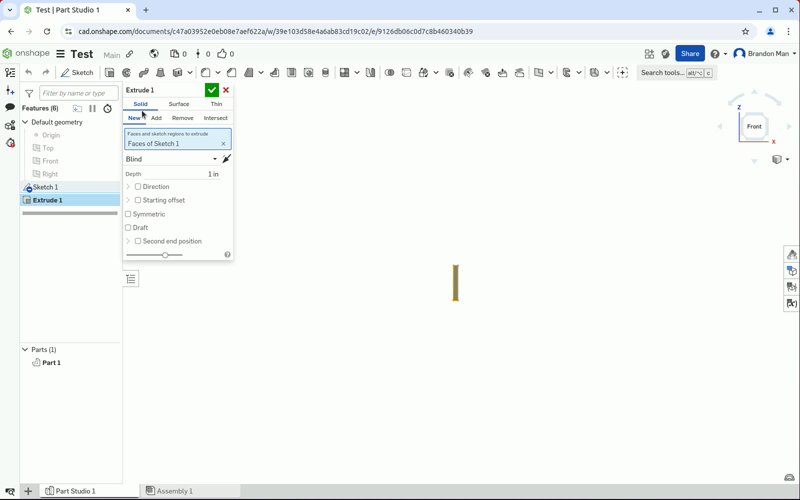
mouse_move(137, 120)
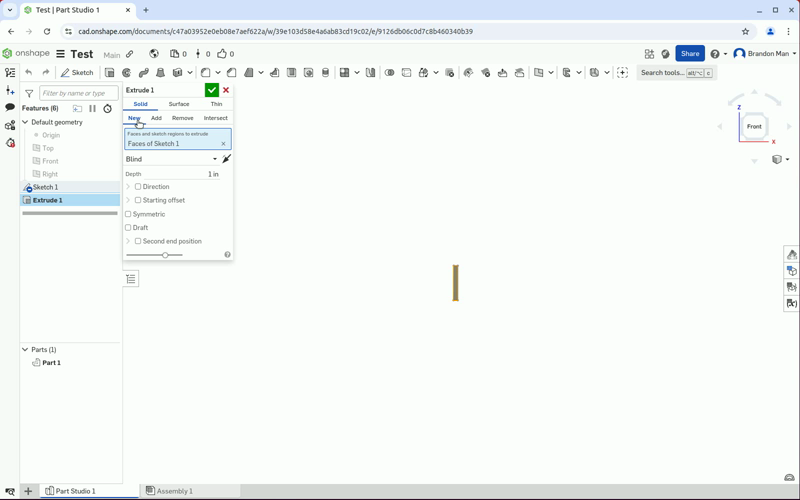
click(137, 120)
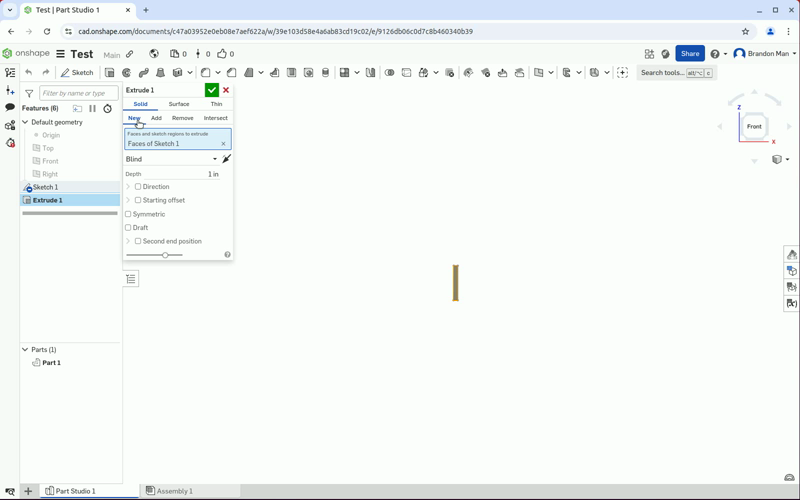
key(tab, 4)
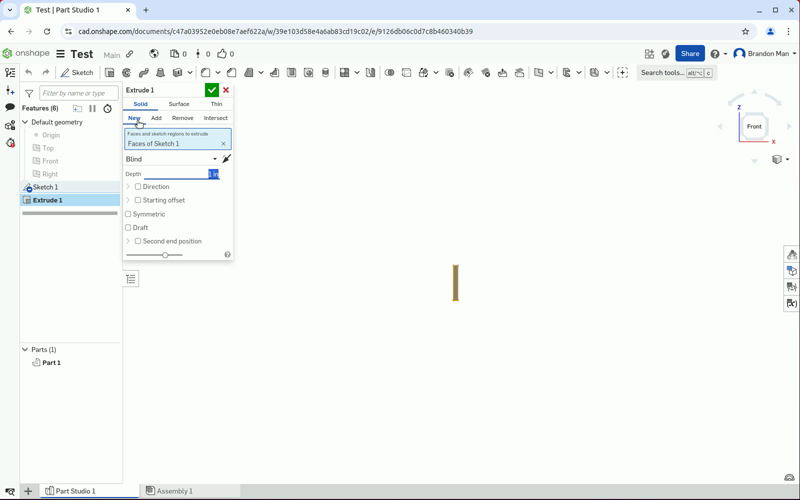
text(0.722)
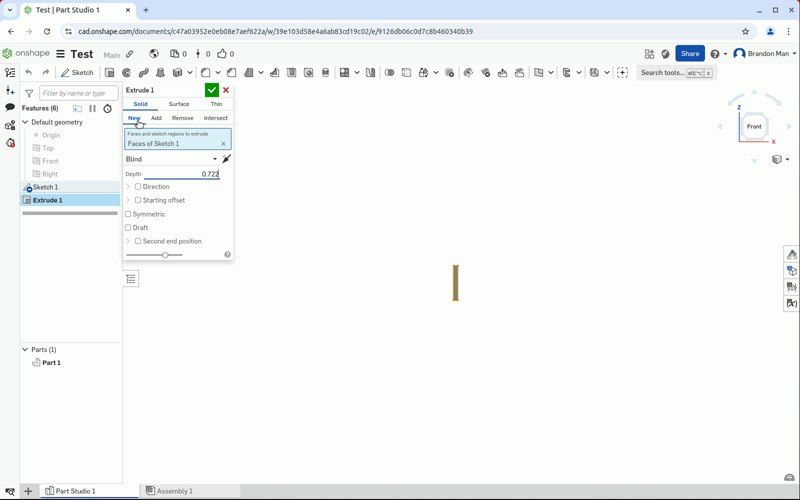
key(enter)
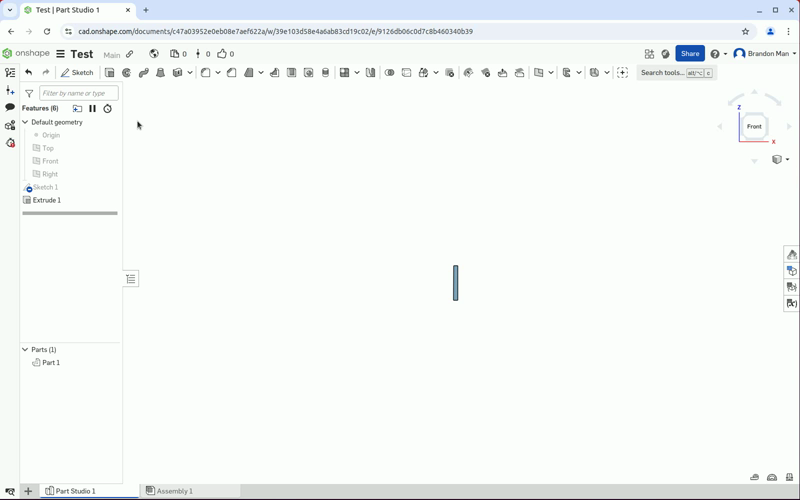
key(shift+h)
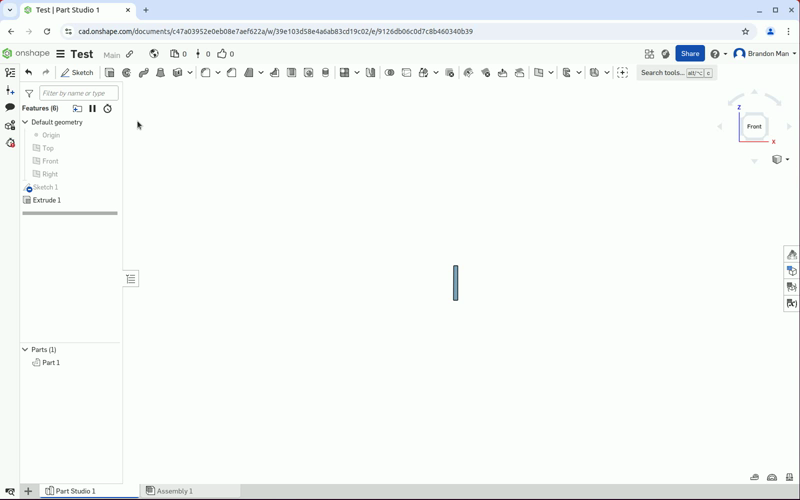
key(shift+h)
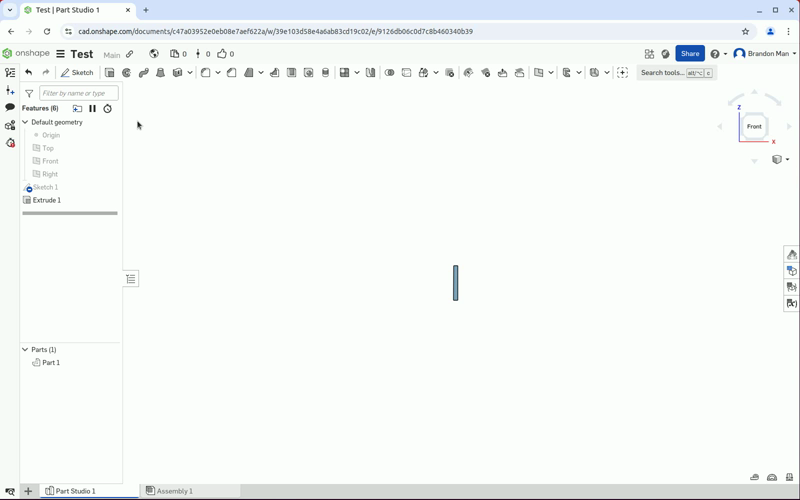
mouse_move(73, 189)
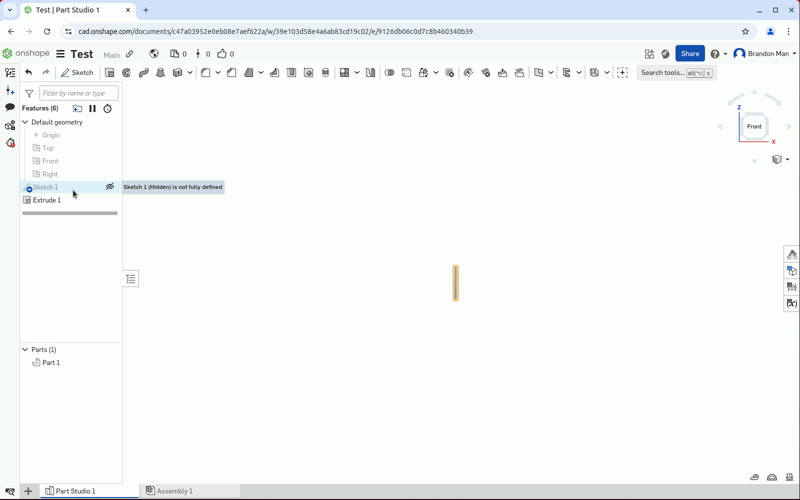
click(73, 189)
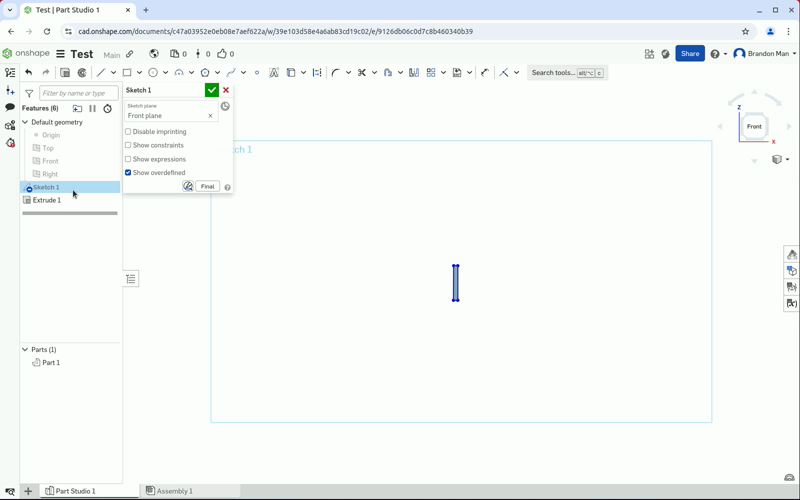
mouse_move(229, 92)
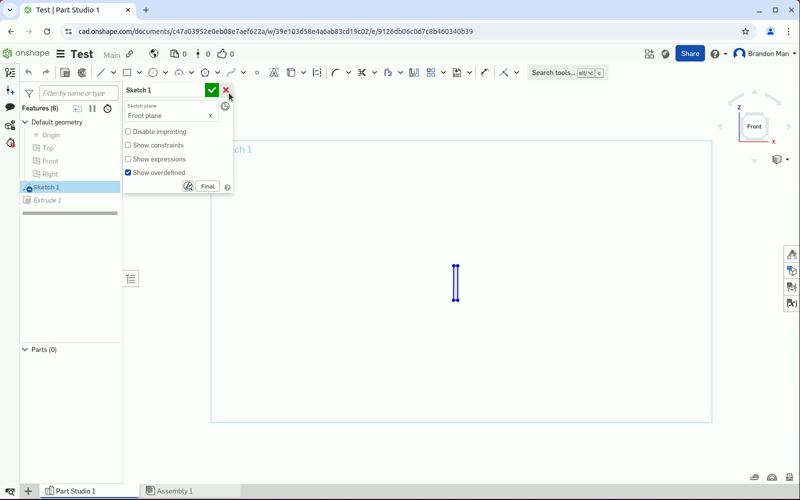
click(229, 92)
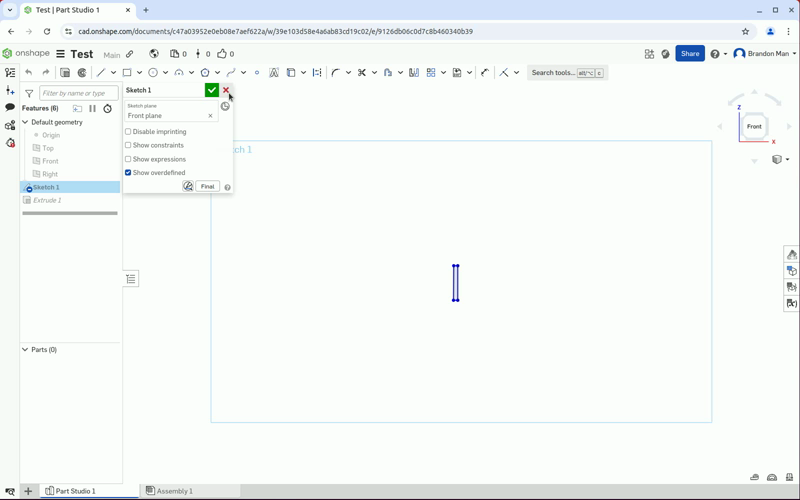
key(shift+s)
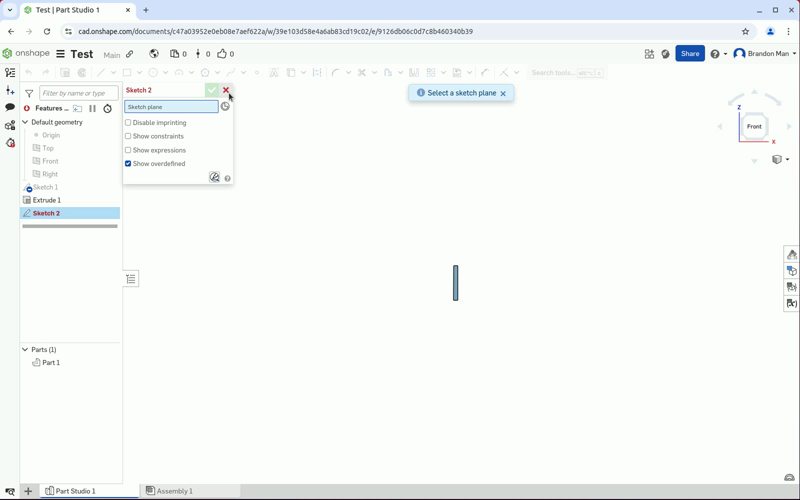
mouse_move(73, 163)
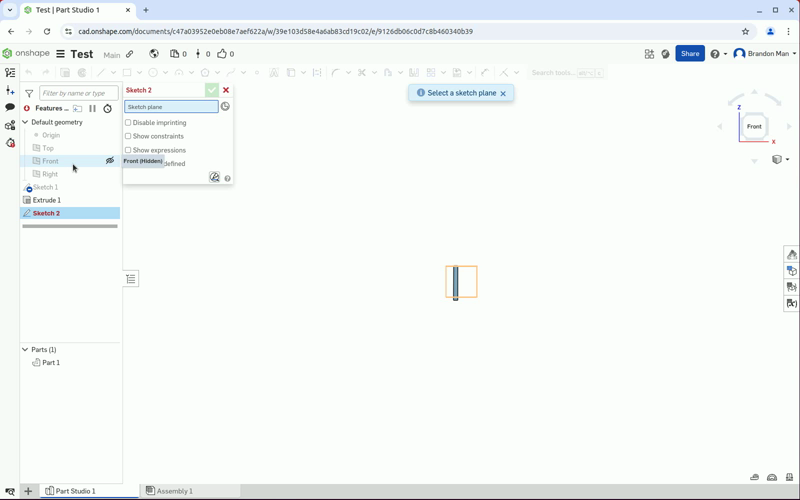
click(73, 163)
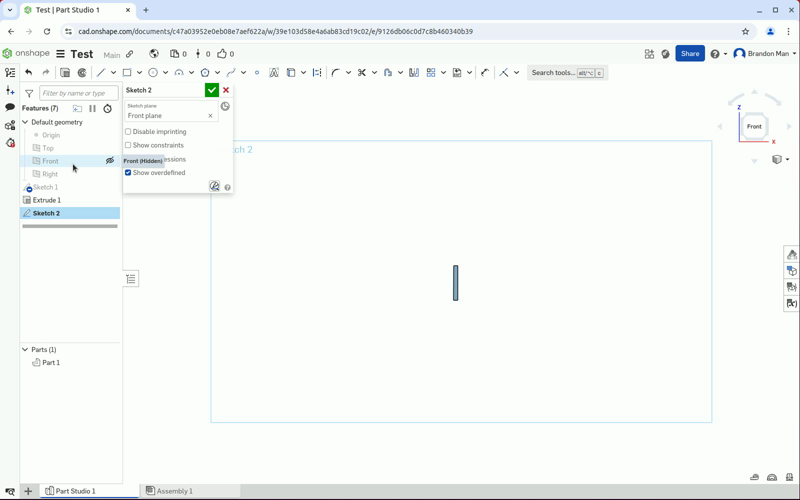
mouse_move(73, 352)
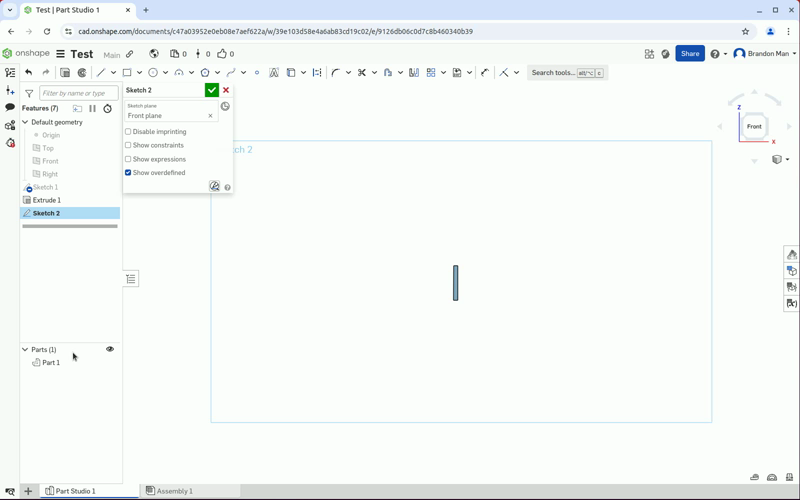
key(y)
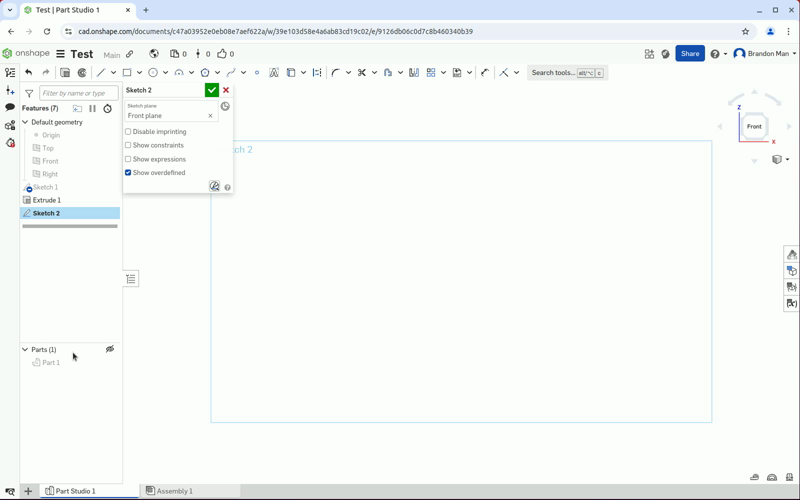
key(l)
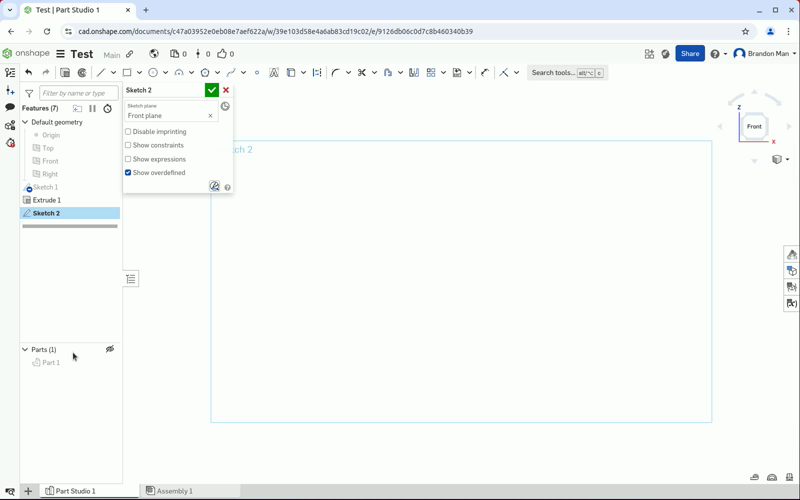
key_down(shift)
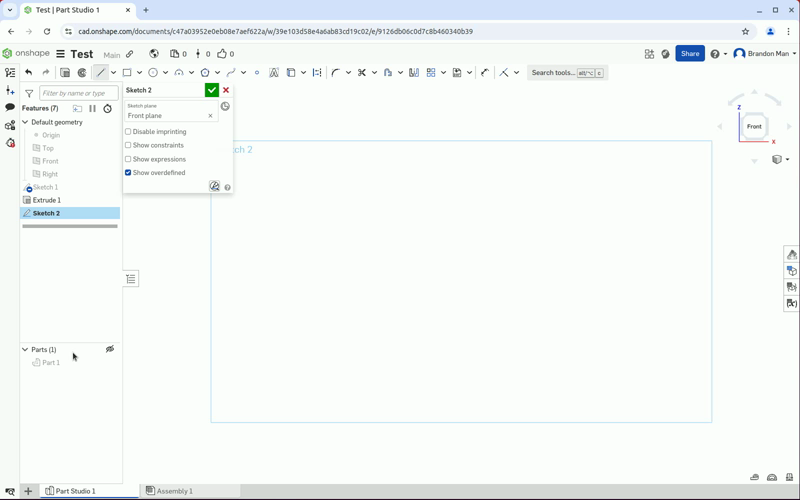
mouse_move(457, 300)
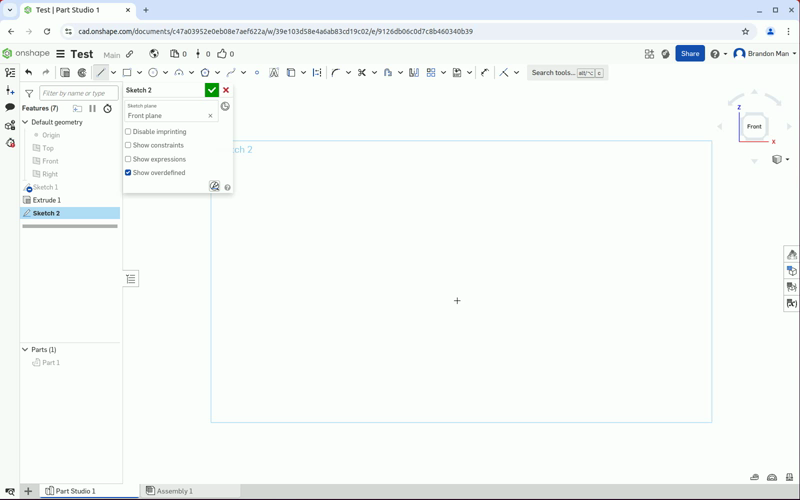
click(457, 300)
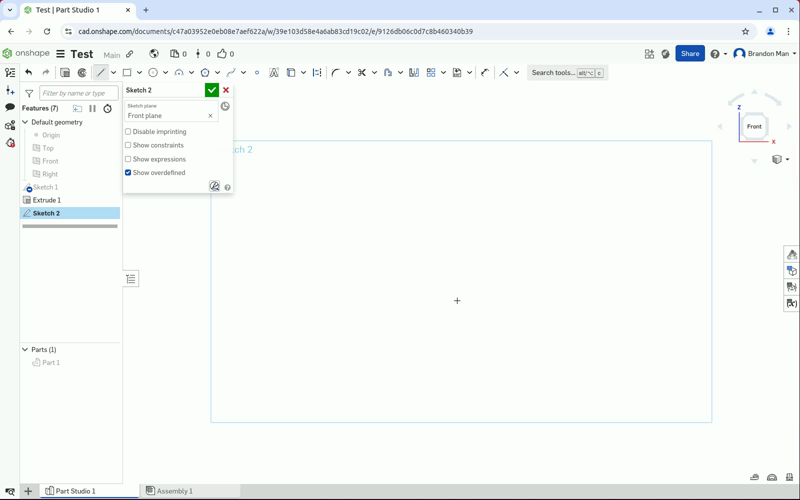
key_up(shift)
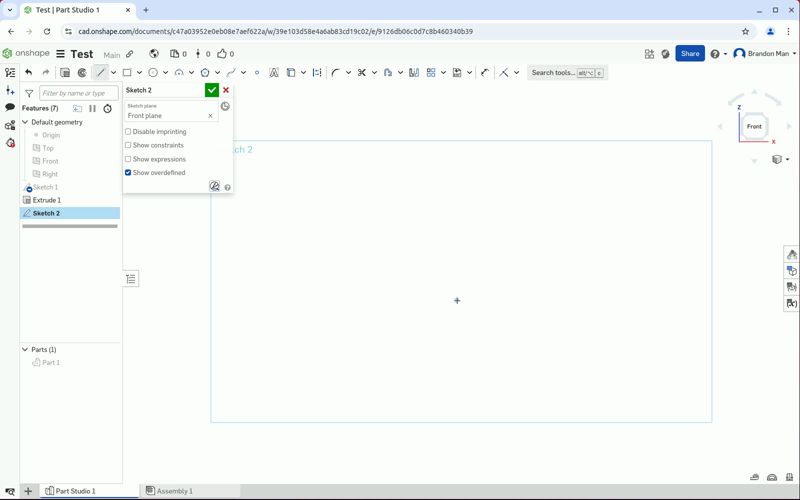
key_down(shift)
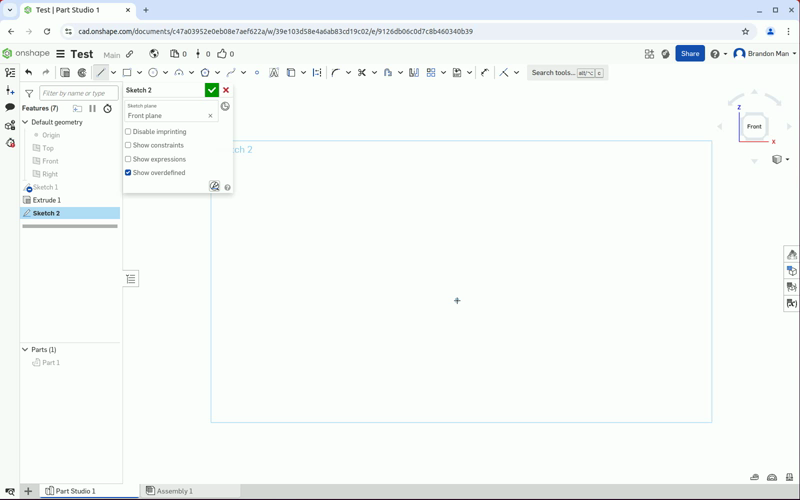
mouse_move(487, 300)
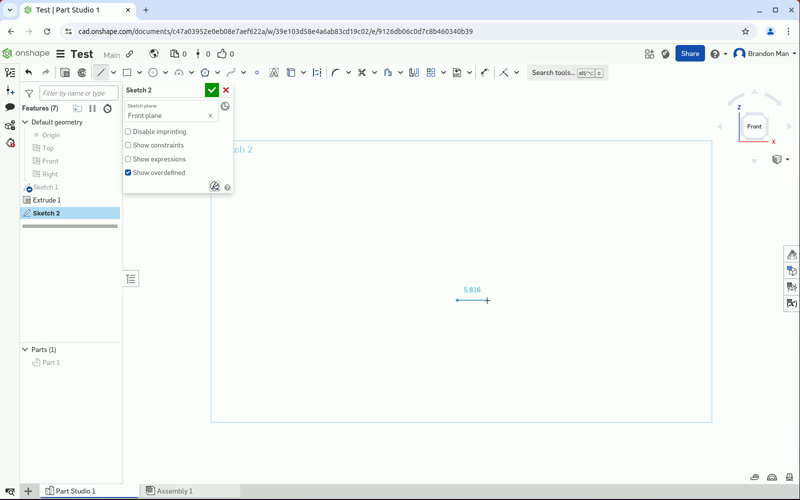
mouse_move(464, 300)
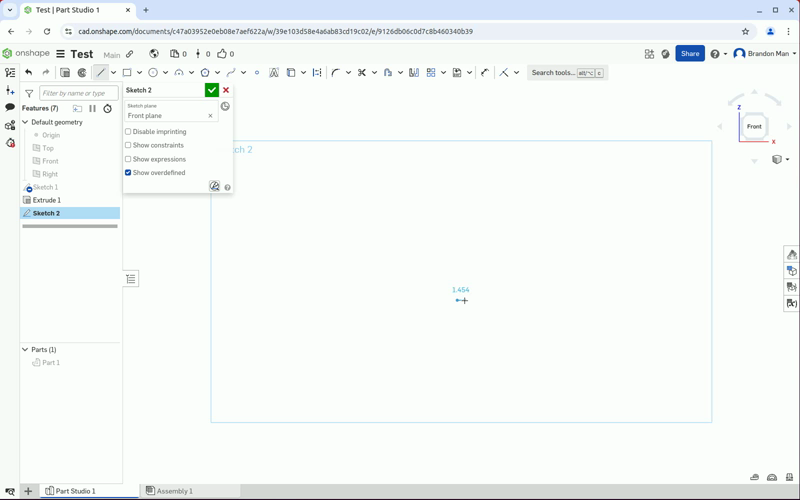
scroll(6)
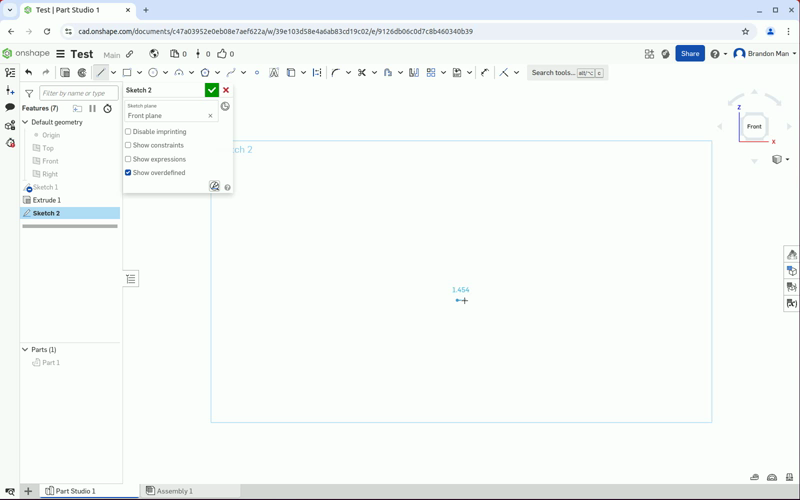
scroll(6)
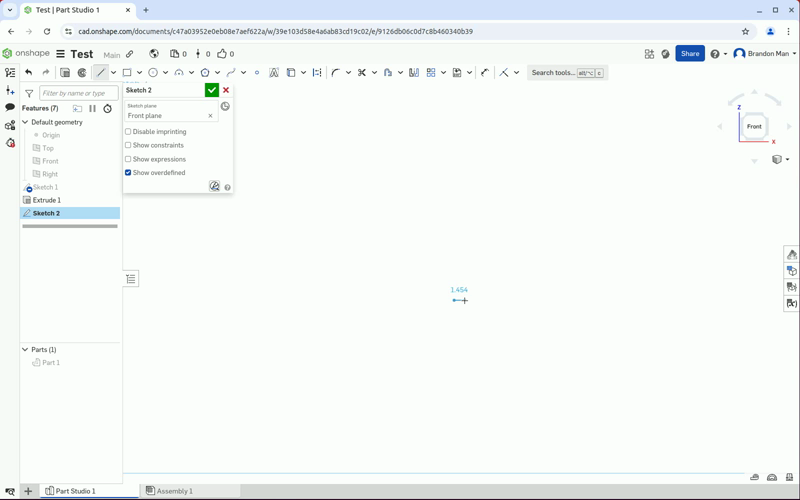
scroll(6)
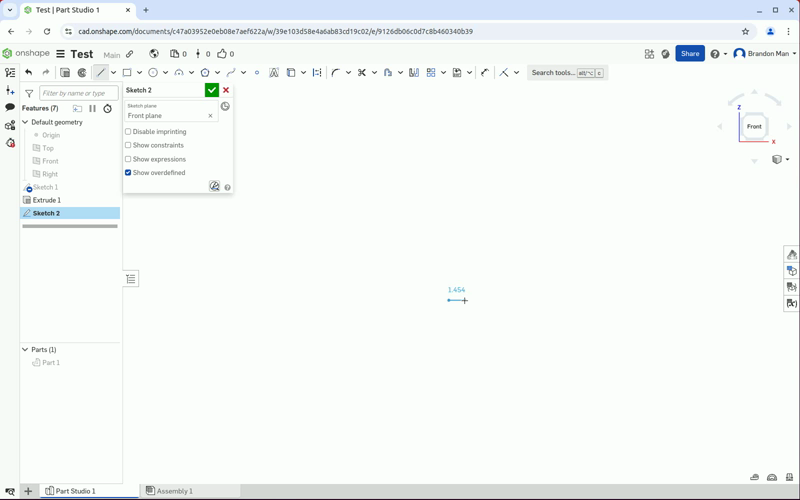
scroll(6)
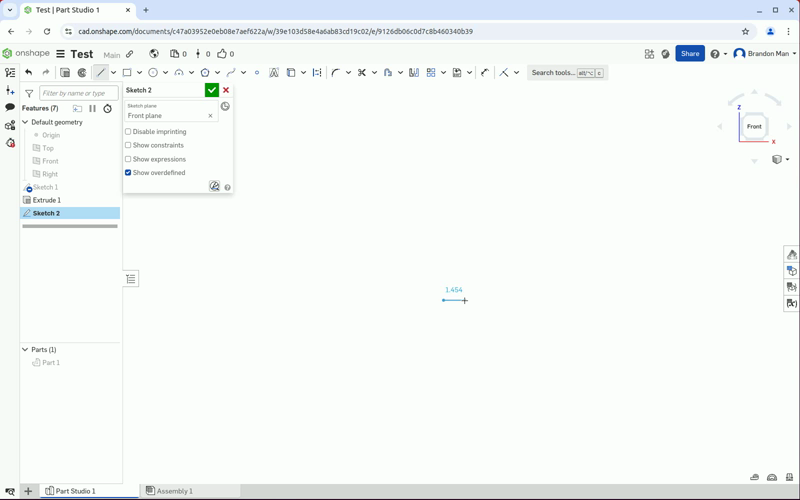
scroll(6)
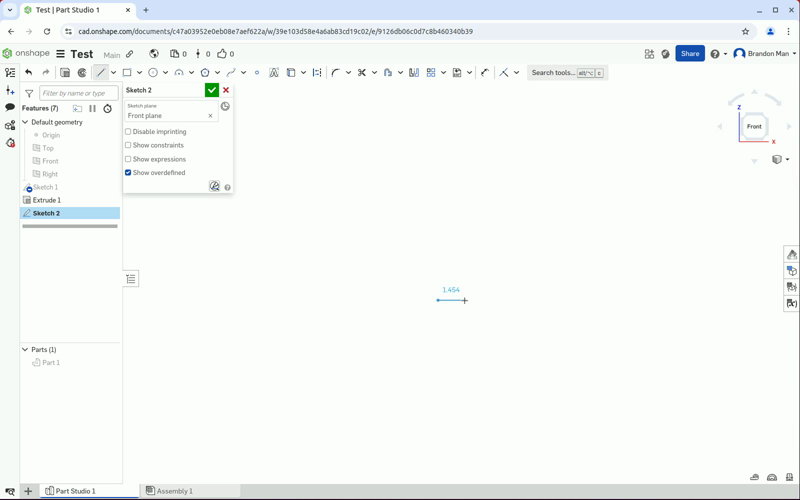
scroll(6)
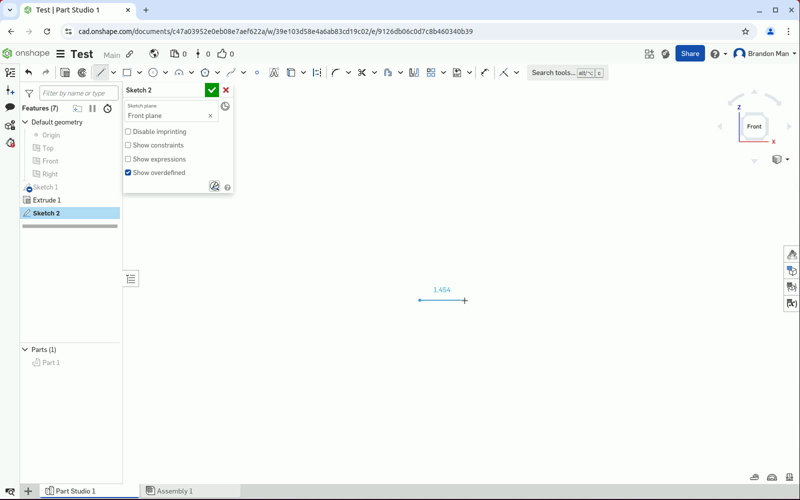
scroll(6)
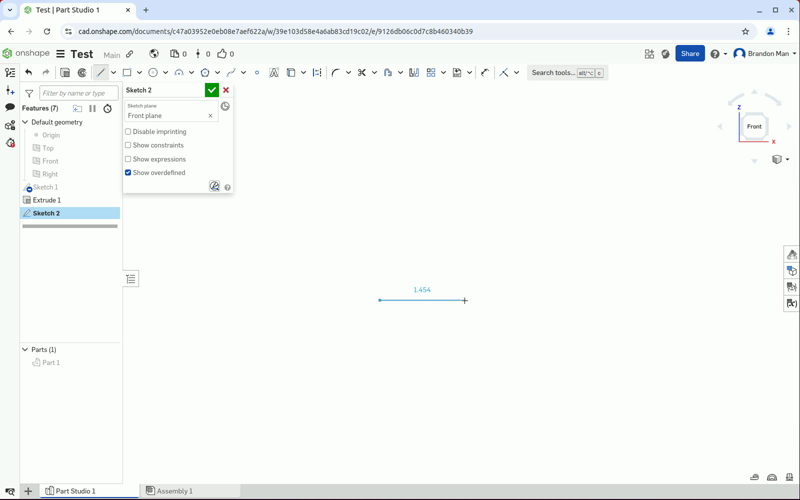
click(464, 300)
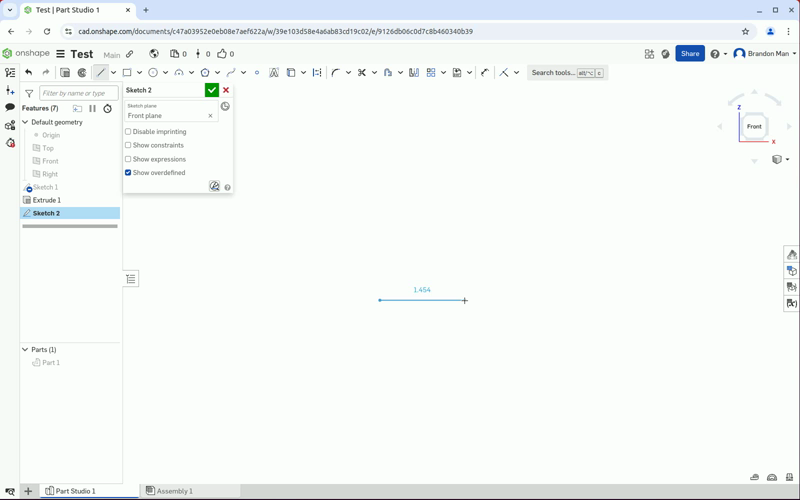
scroll(-6)
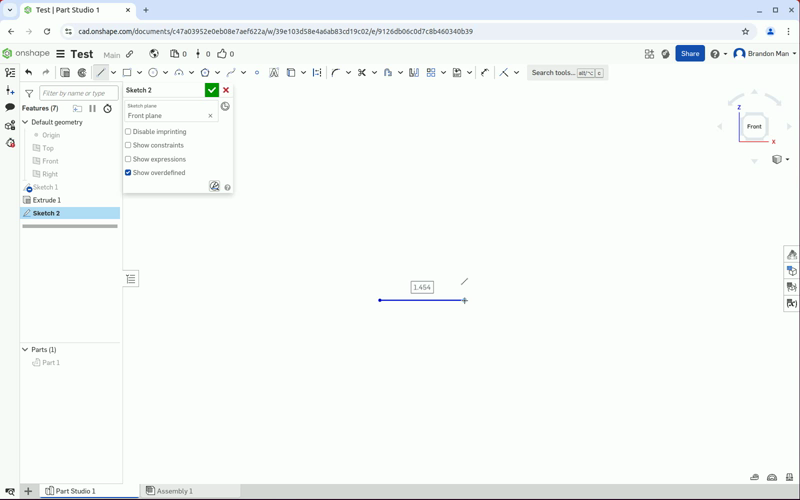
scroll(-6)
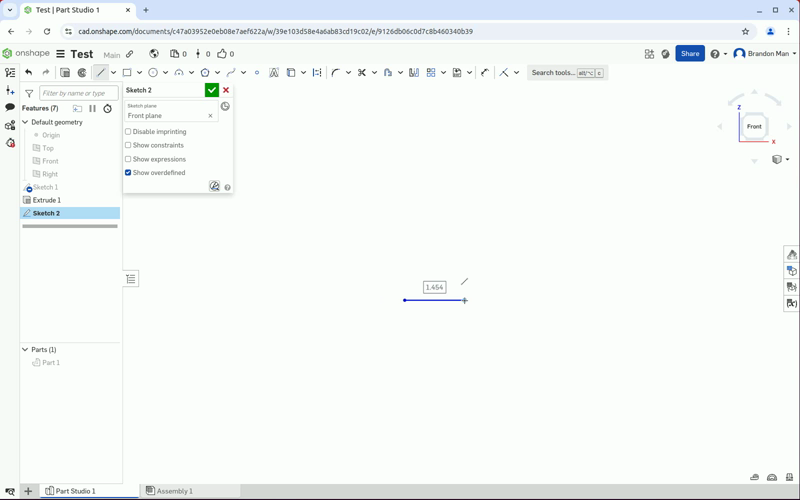
scroll(-6)
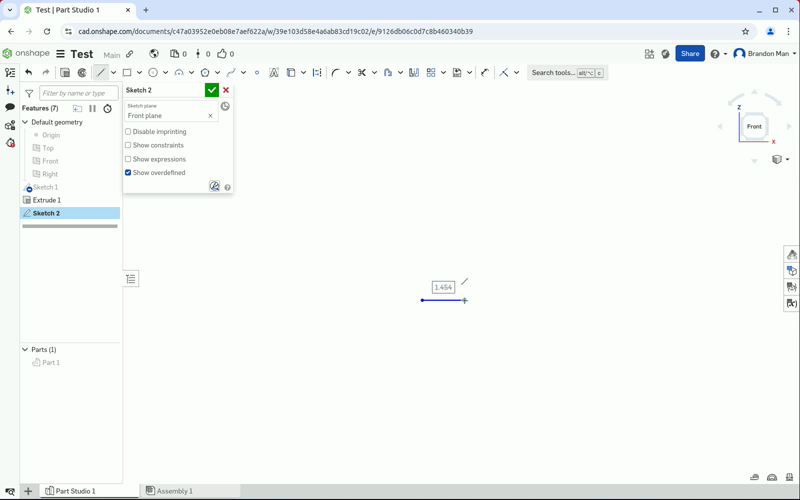
scroll(-6)
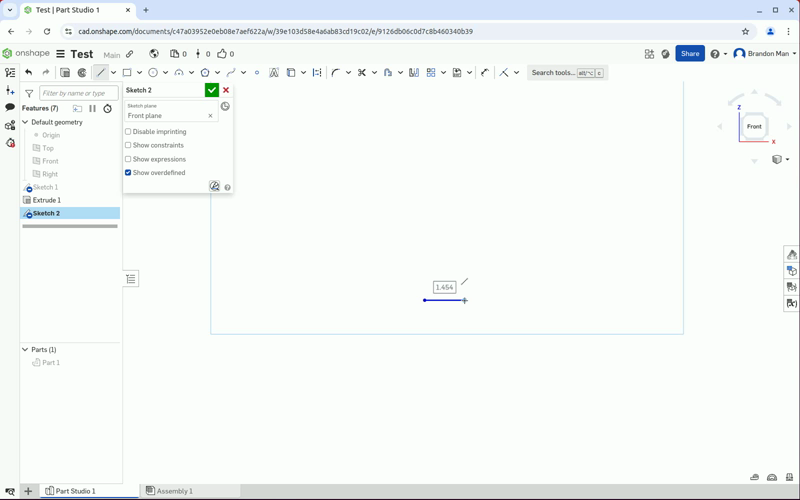
scroll(-6)
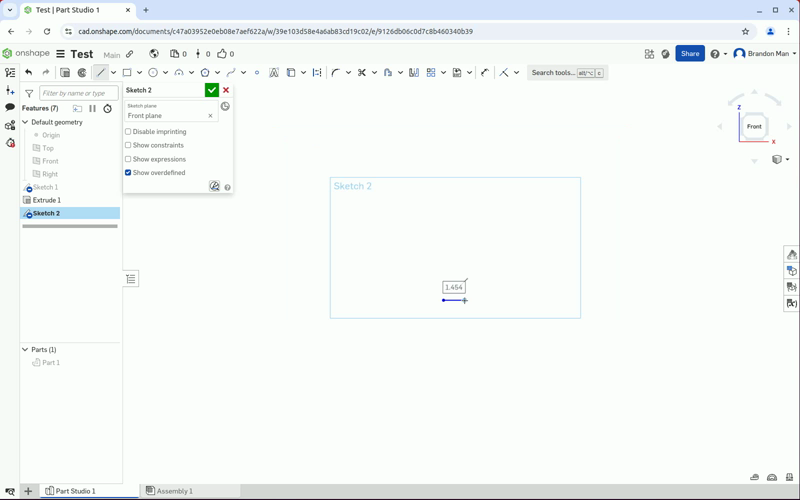
scroll(-6)
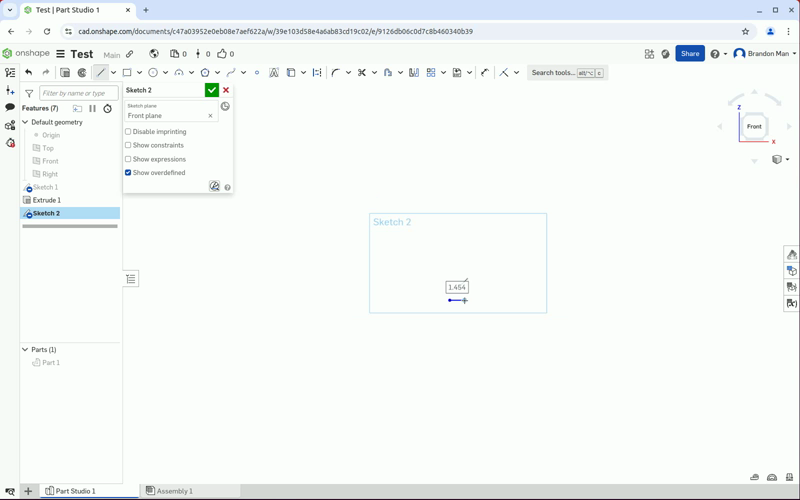
scroll(-6)
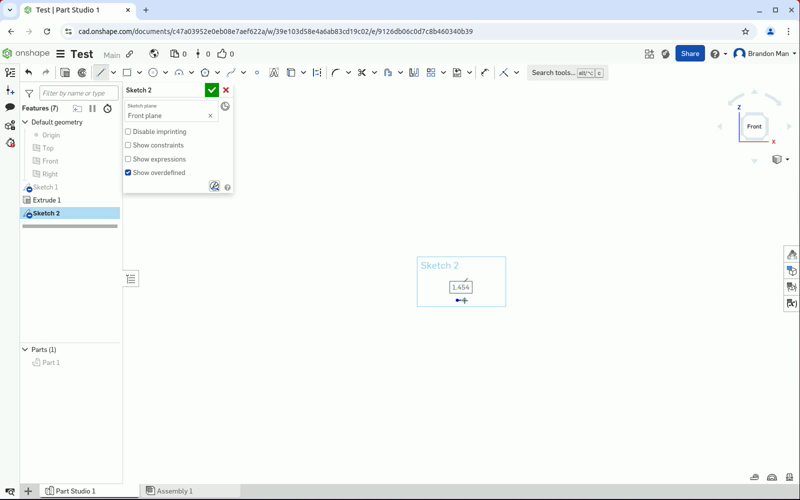
key_up(shift)
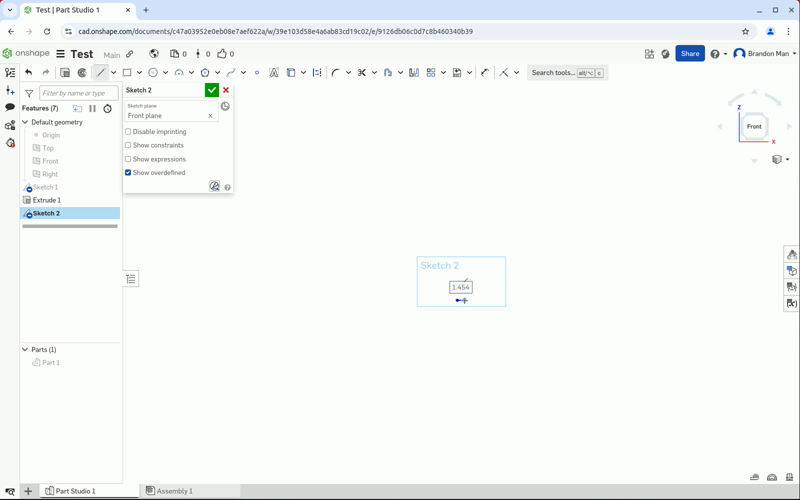
key_down(shift)
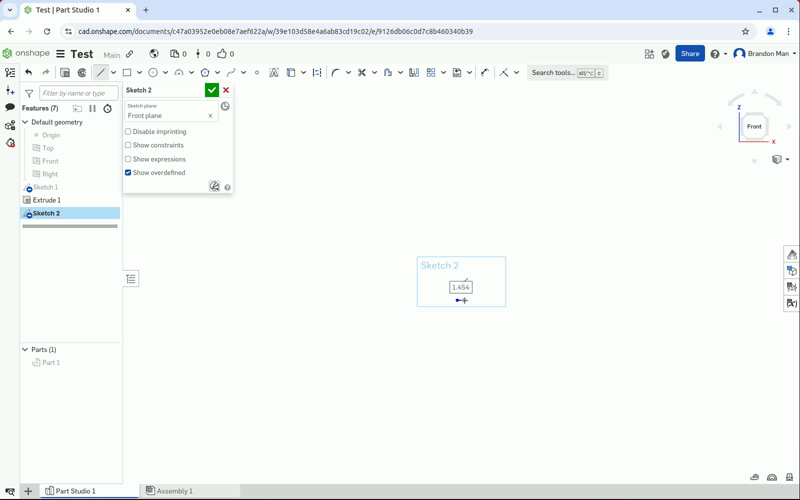
mouse_move(494, 300)
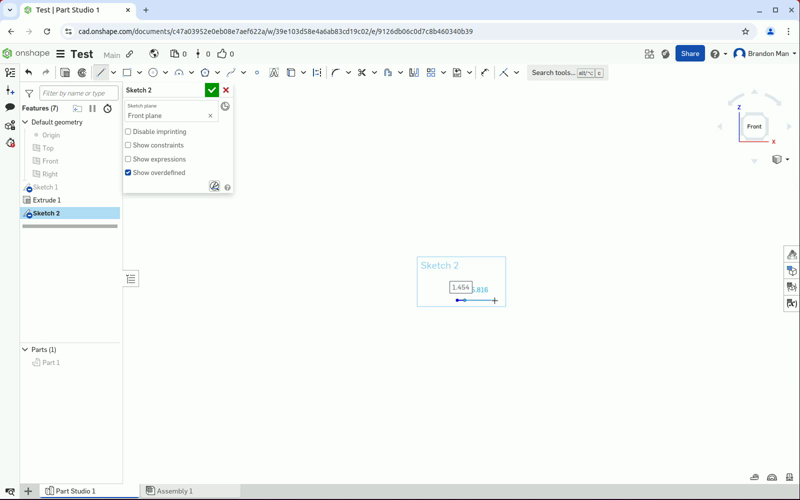
mouse_move(464, 265)
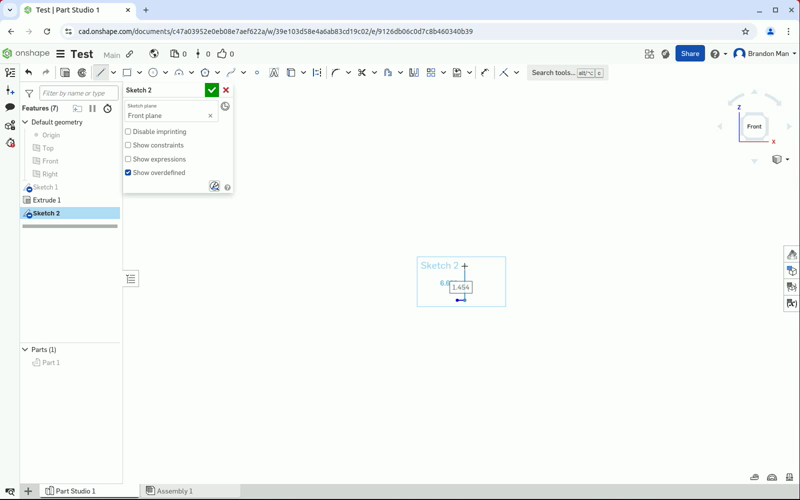
click(464, 265)
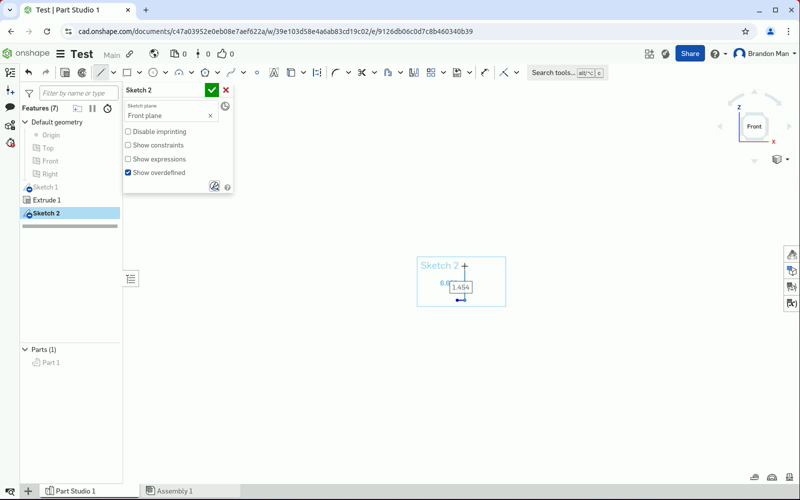
key_up(shift)
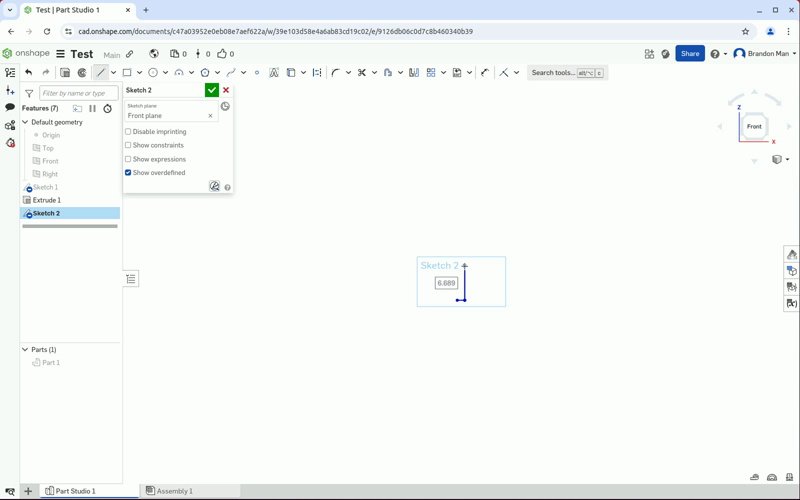
key_down(shift)
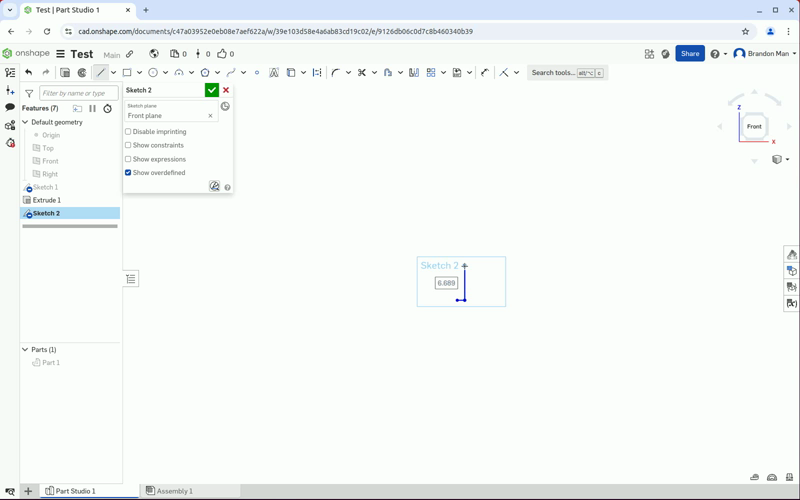
mouse_move(494, 265)
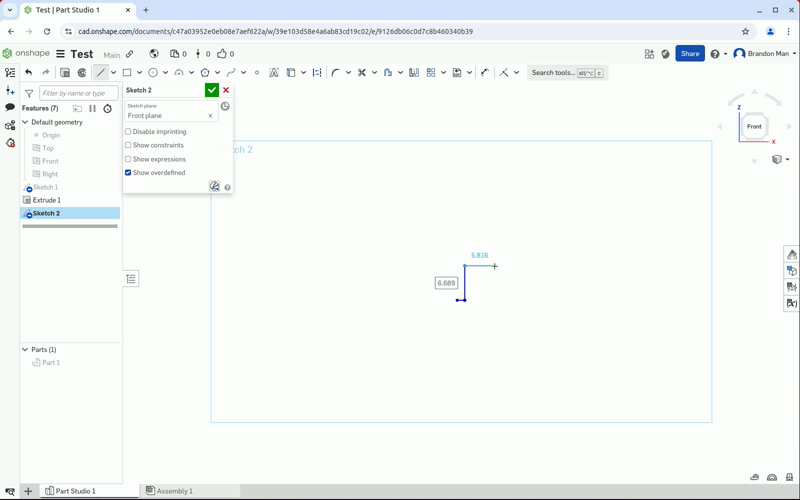
mouse_move(457, 265)
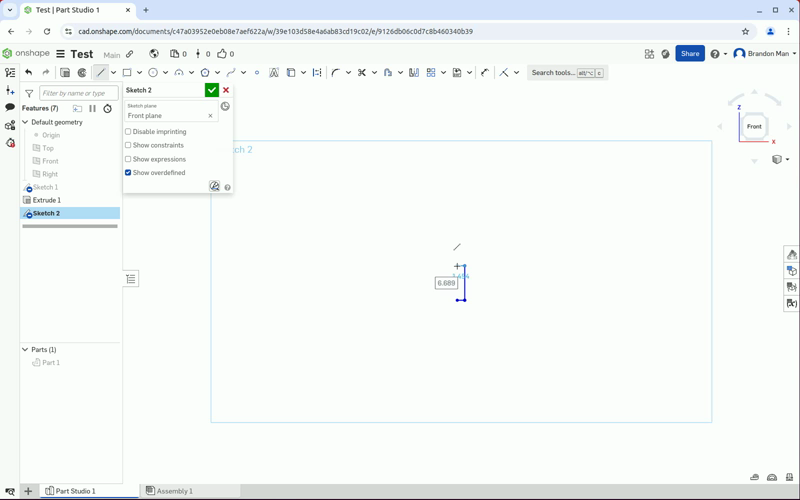
scroll(6)
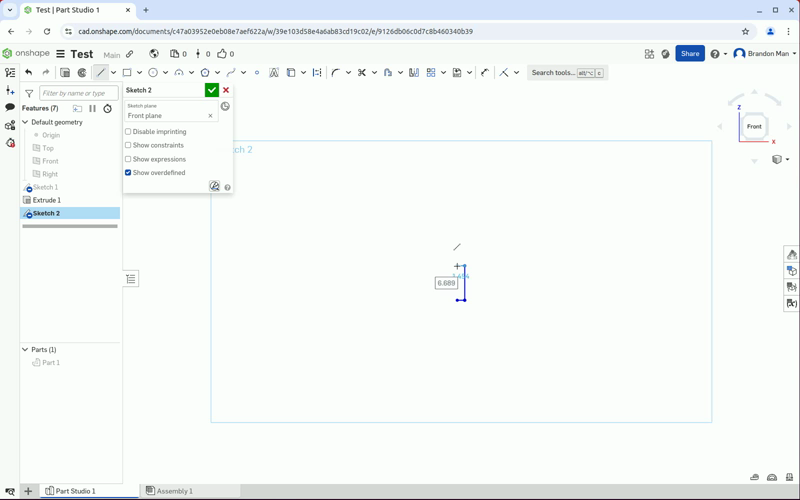
scroll(6)
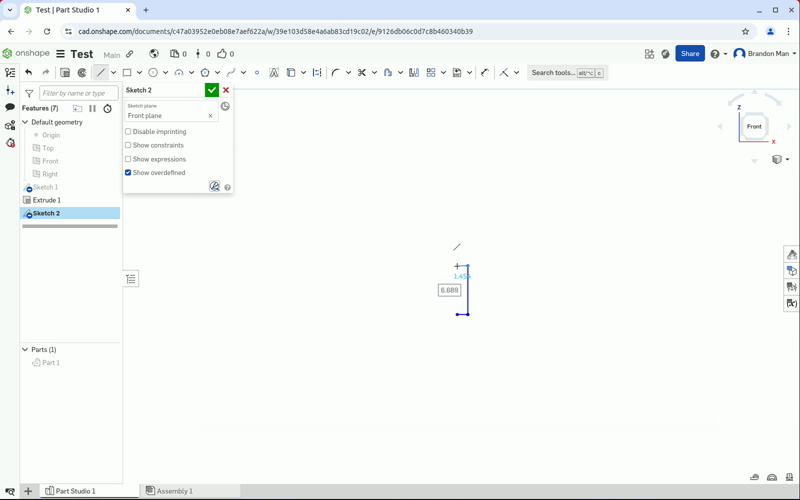
scroll(6)
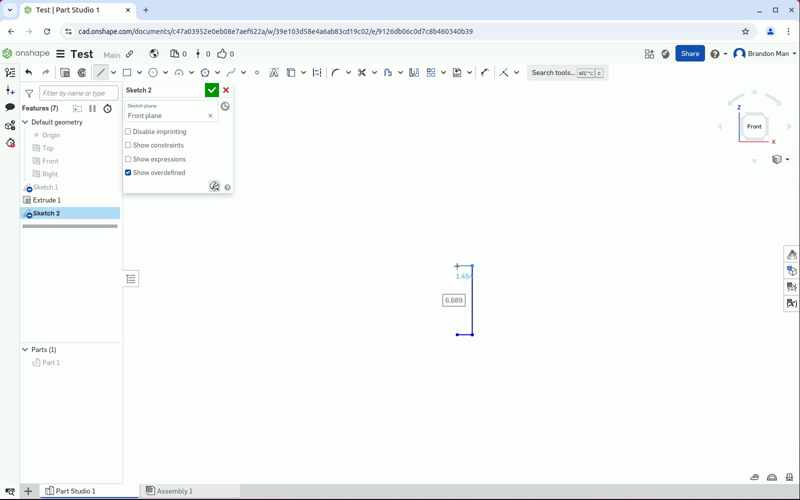
scroll(6)
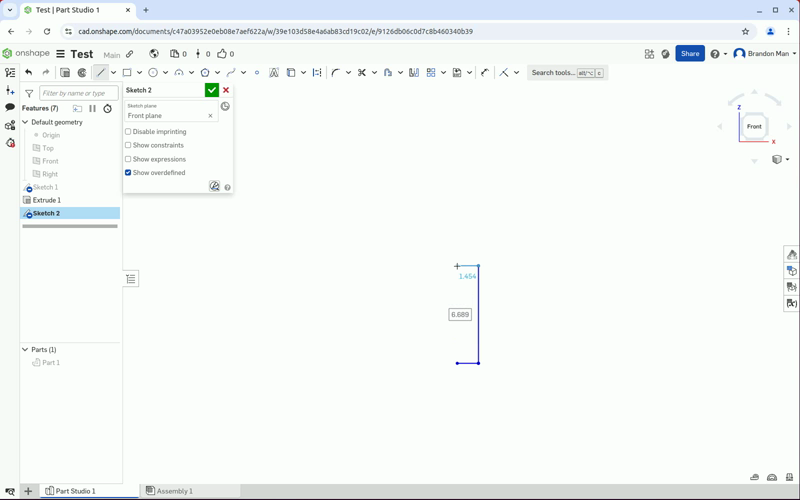
scroll(6)
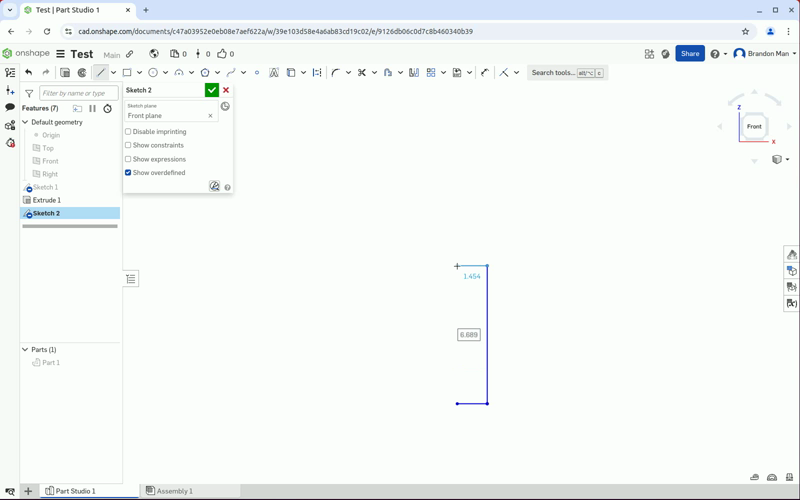
scroll(6)
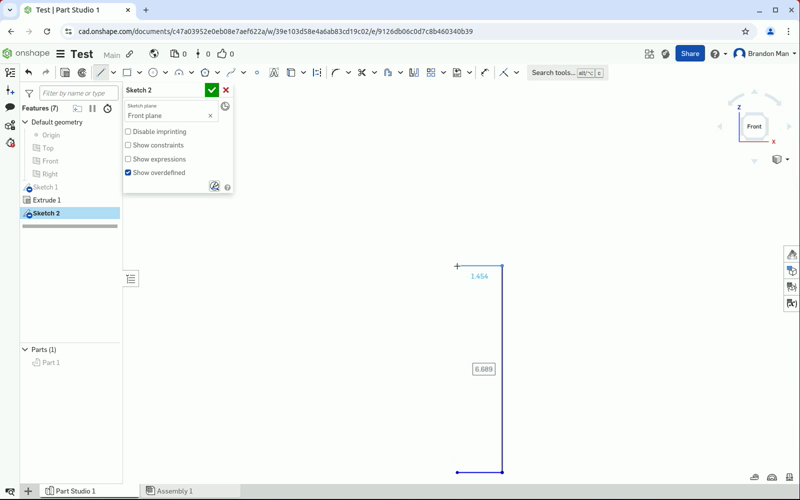
scroll(6)
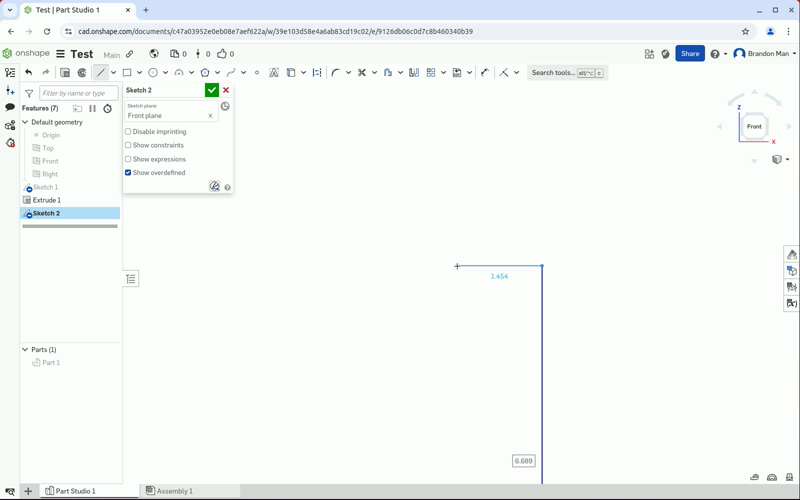
click(457, 265)
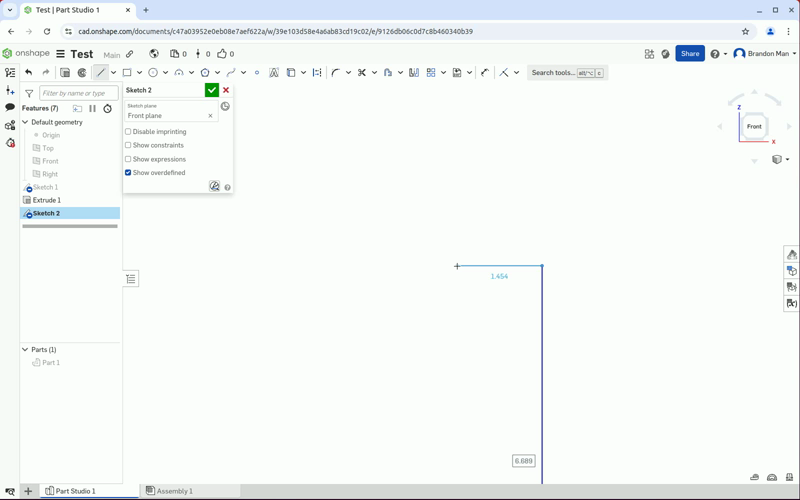
scroll(-6)
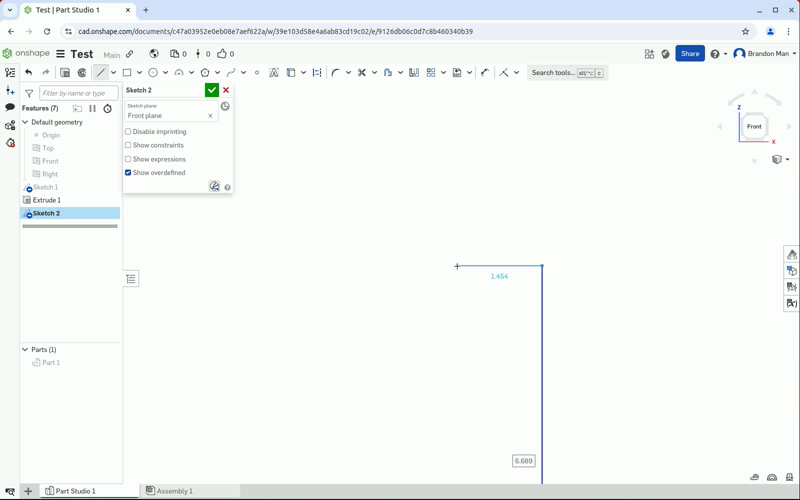
scroll(-6)
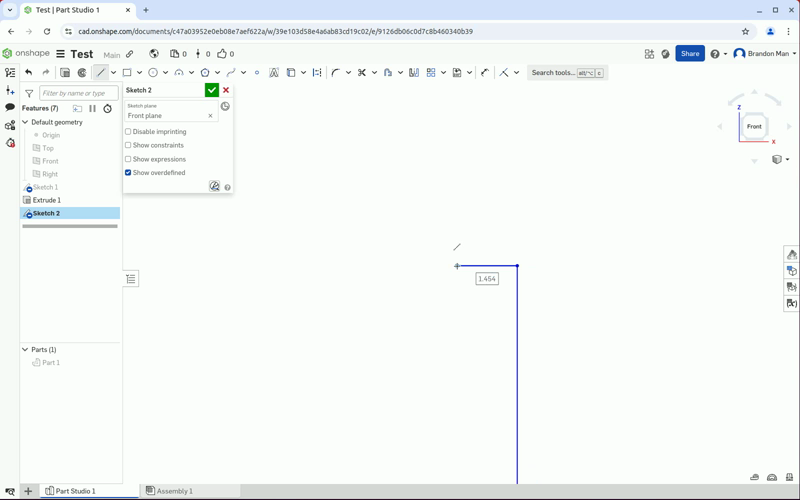
scroll(-6)
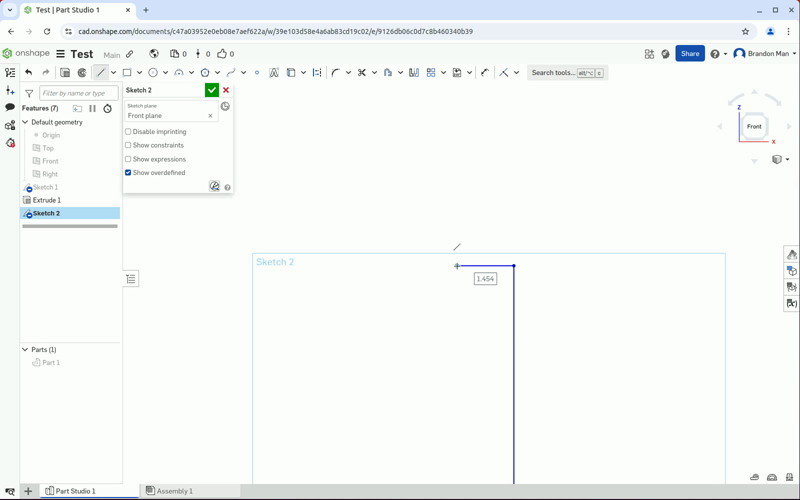
scroll(-6)
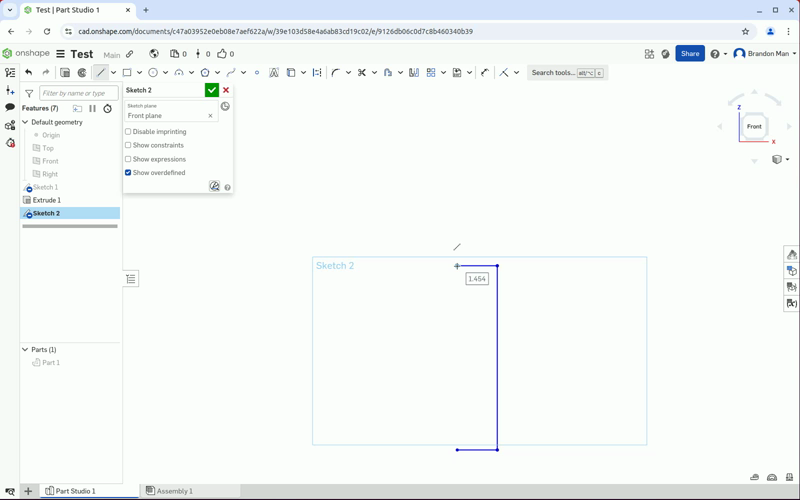
scroll(-6)
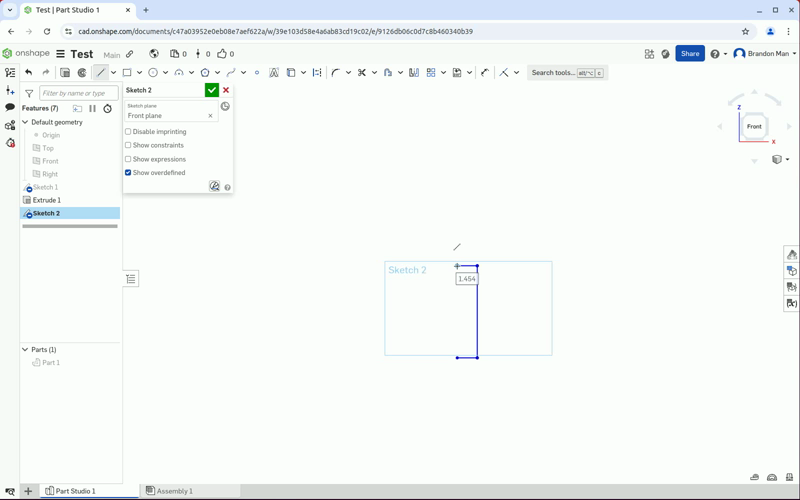
scroll(-6)
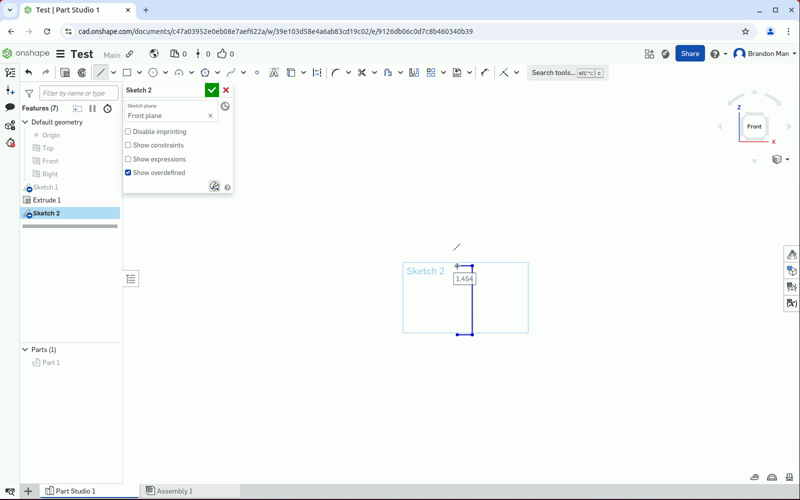
scroll(-6)
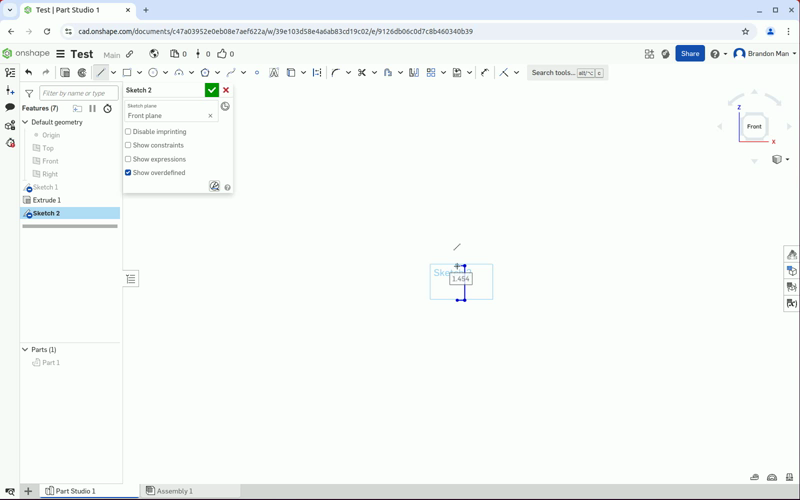
key_up(shift)
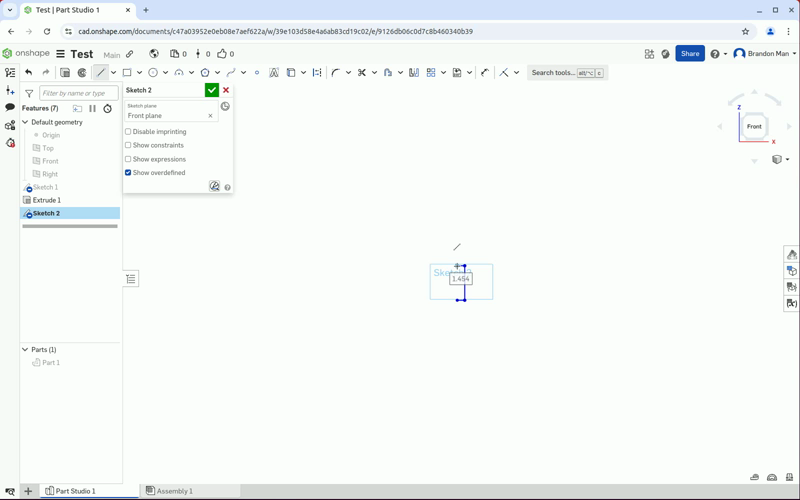
mouse_move(487, 265)
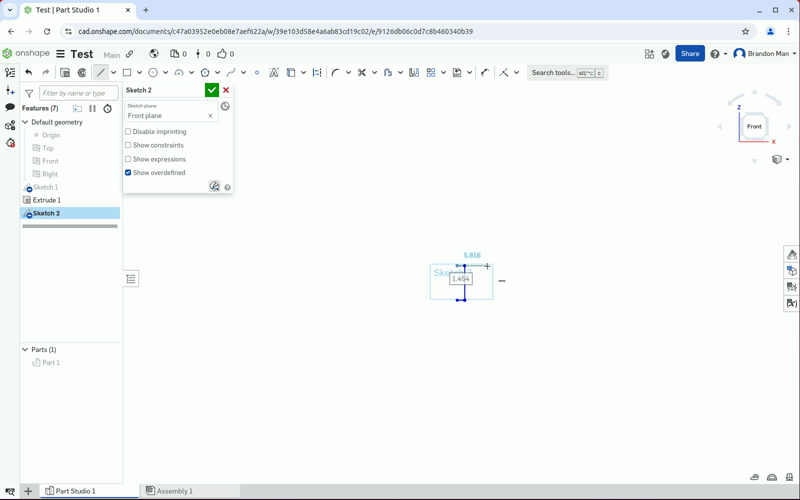
key_down(shift)
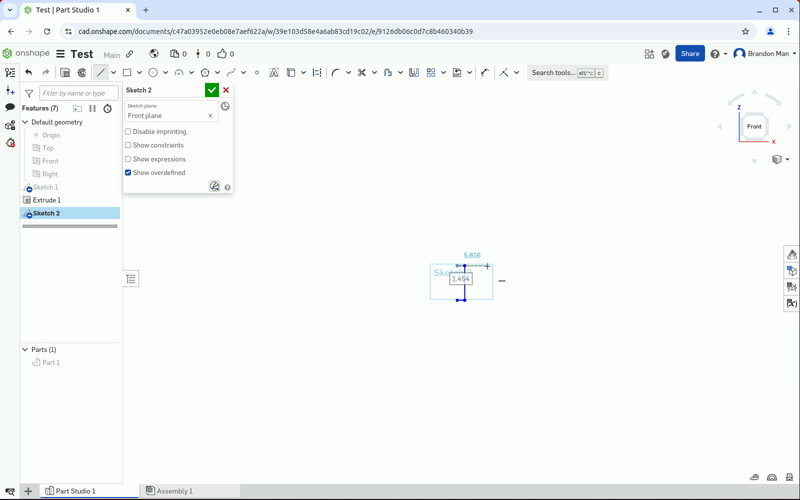
mouse_move(457, 300)
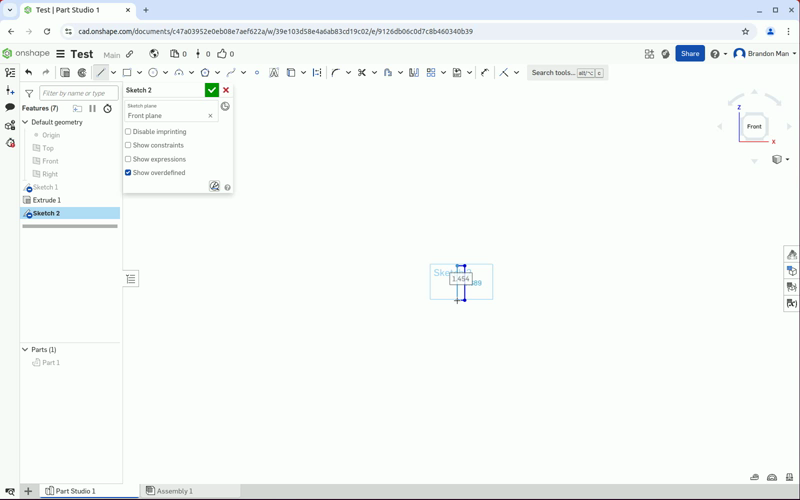
key_up(shift)
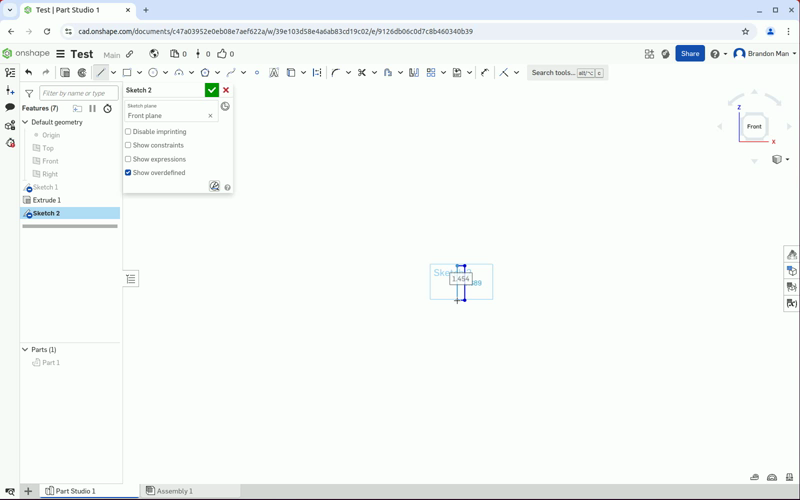
click(457, 300)
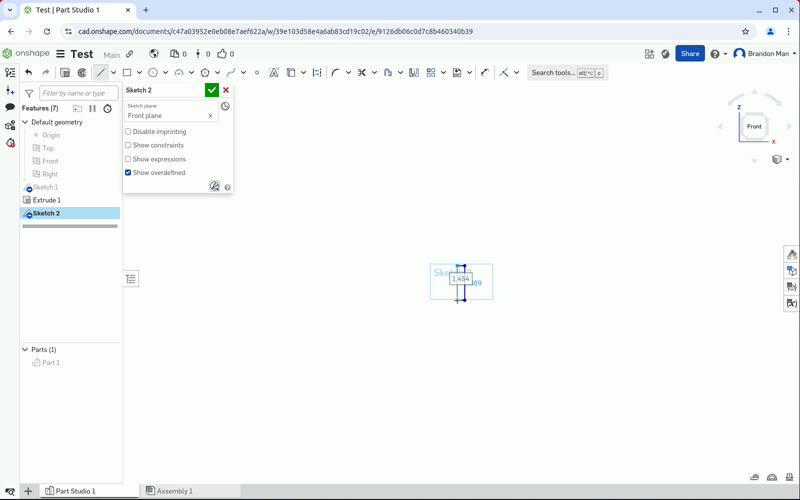
key(esc)
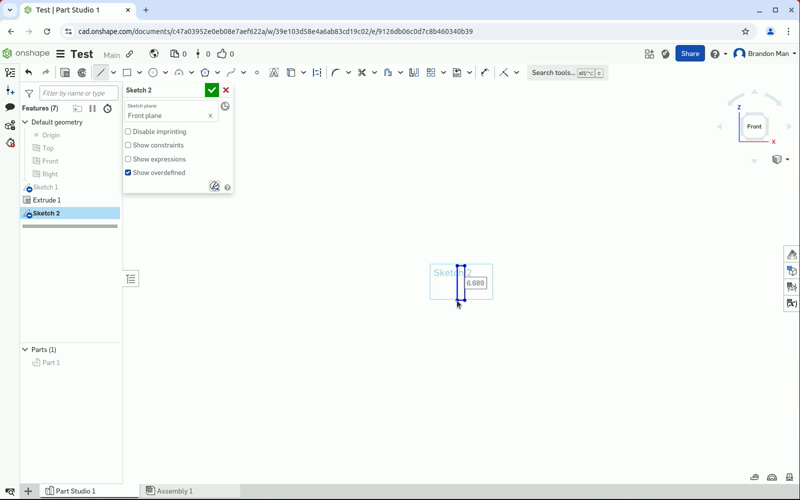
key(c)
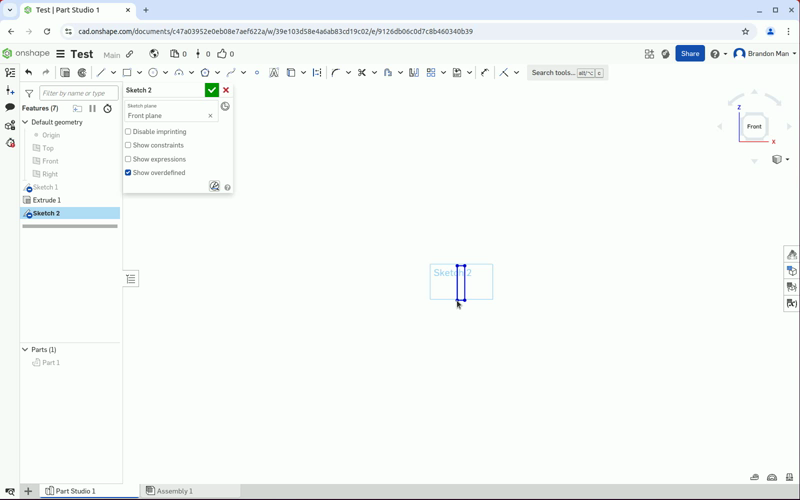
key_down(shift)
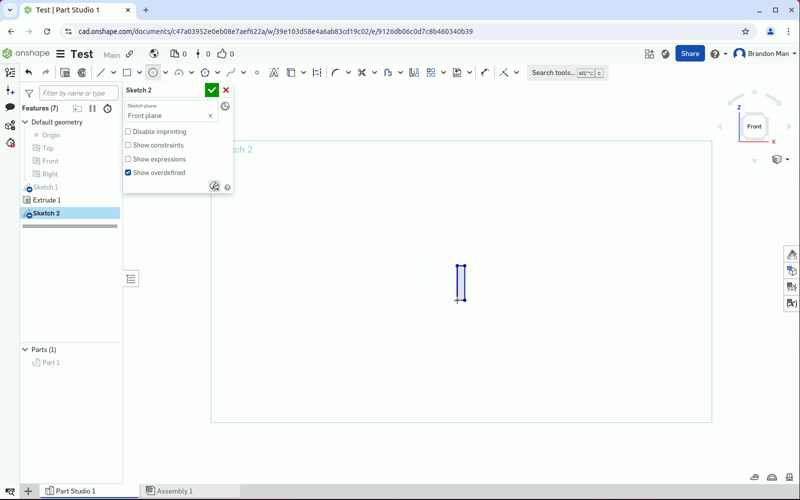
mouse_move(461, 296)
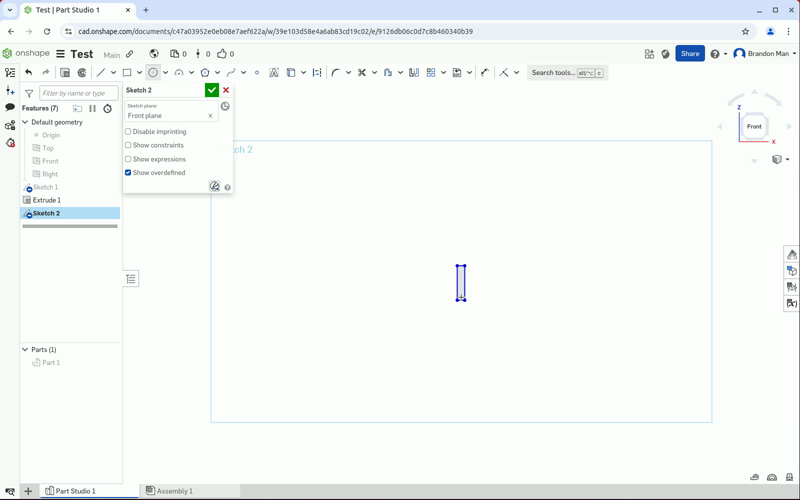
click(461, 296)
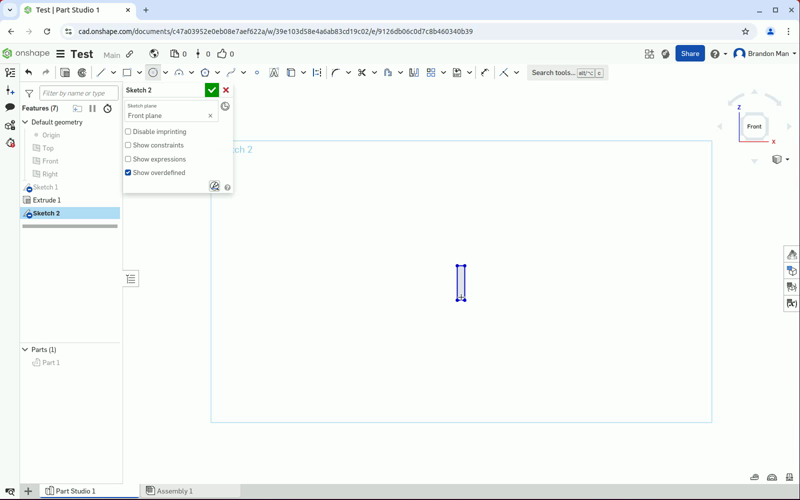
key_up(shift)
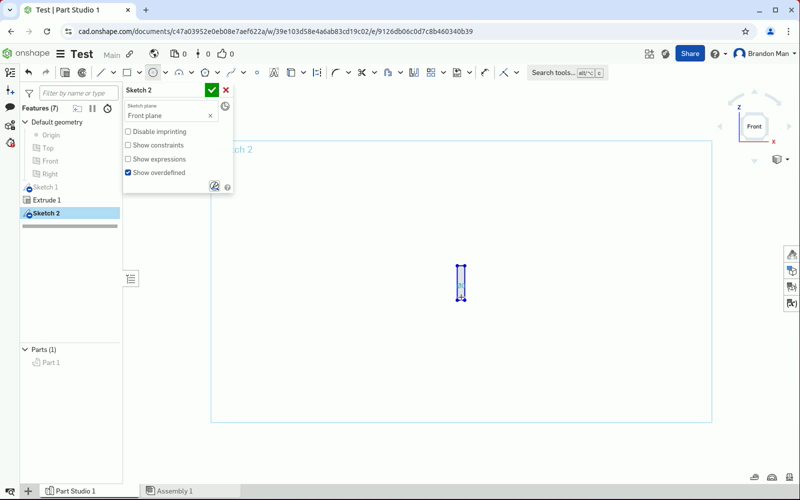
mouse_move(462, 296)
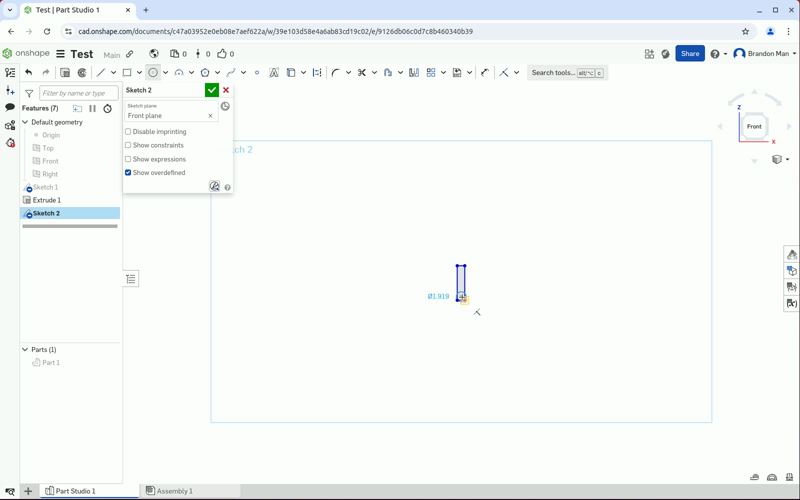
scroll(6)
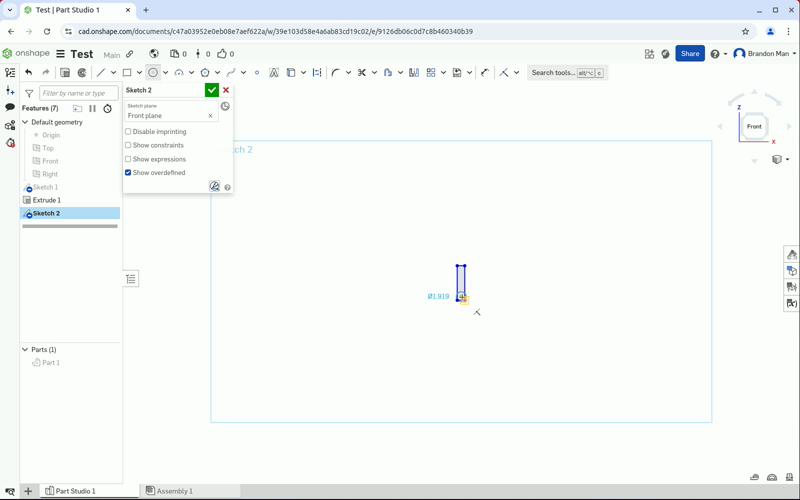
scroll(6)
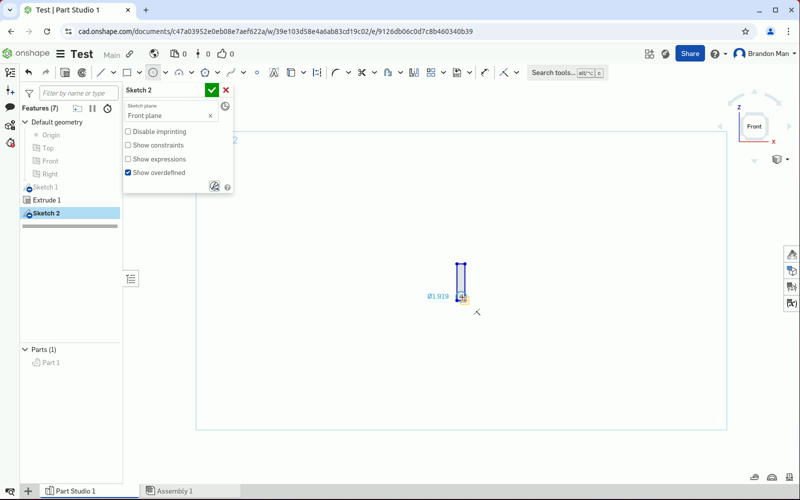
scroll(6)
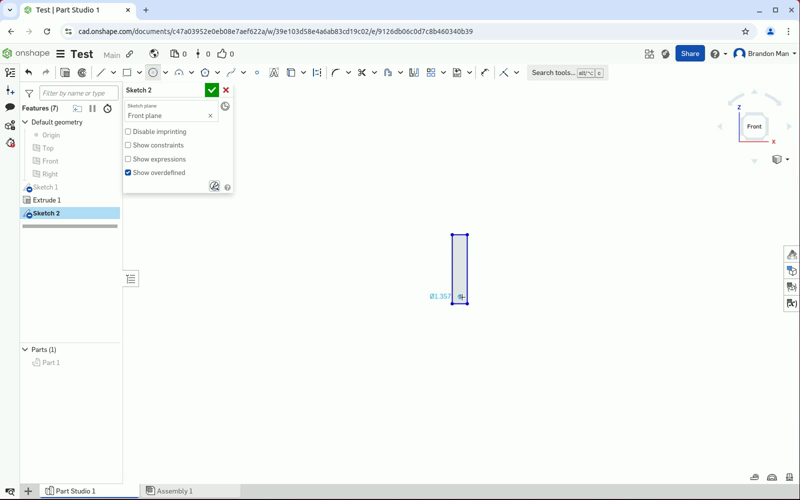
scroll(6)
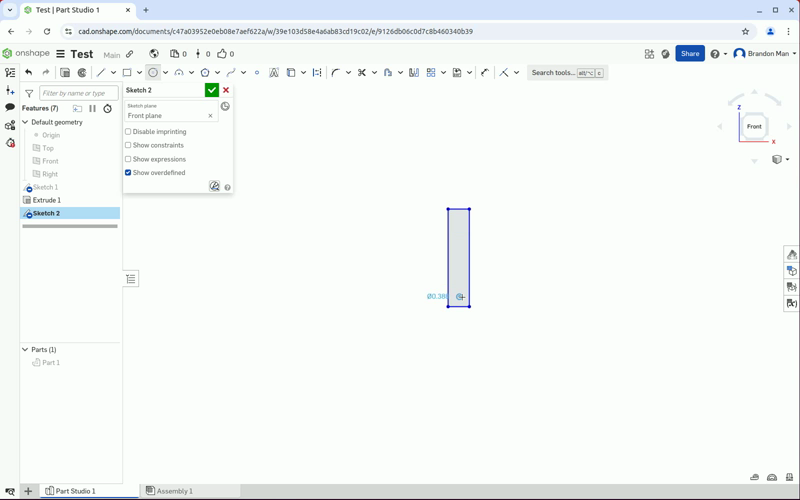
scroll(6)
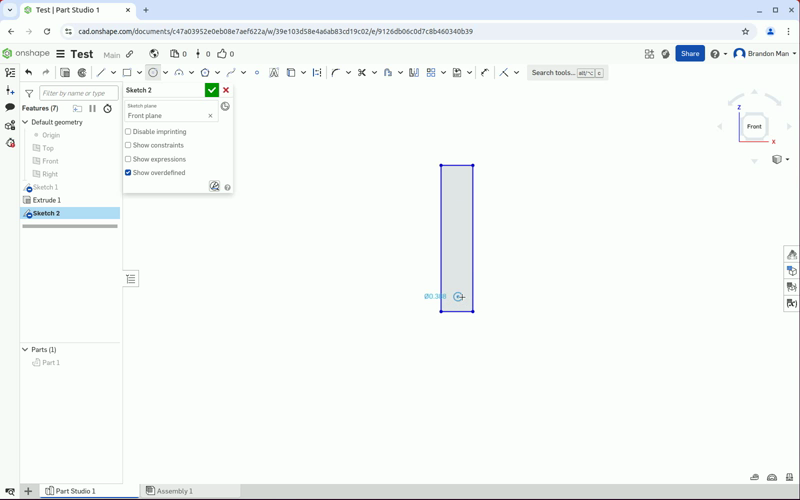
scroll(6)
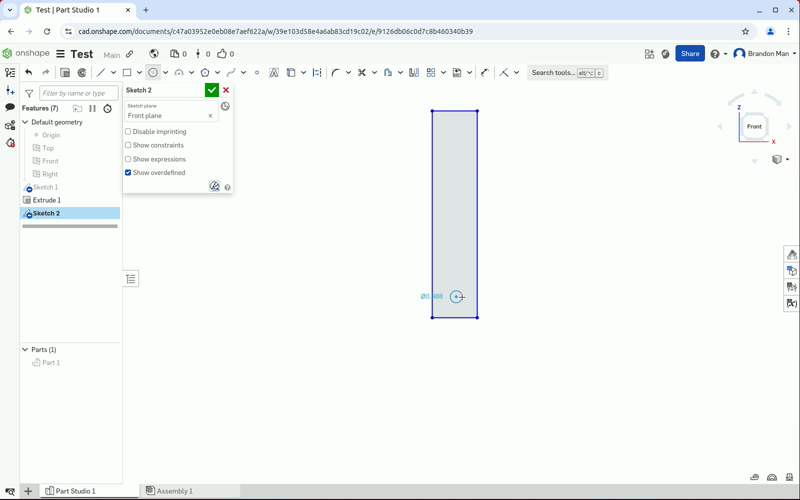
scroll(6)
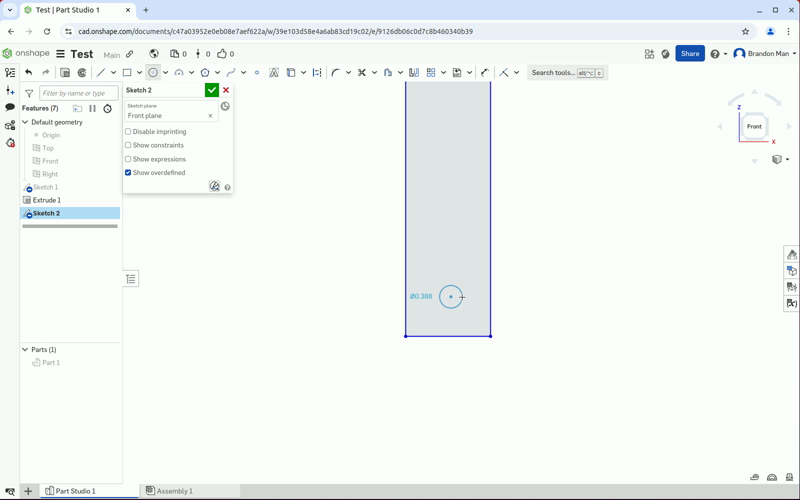
click(462, 296)
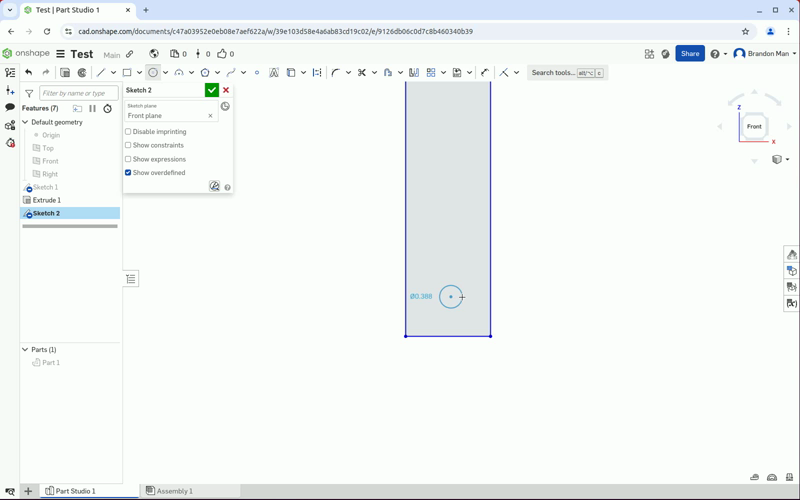
scroll(-6)
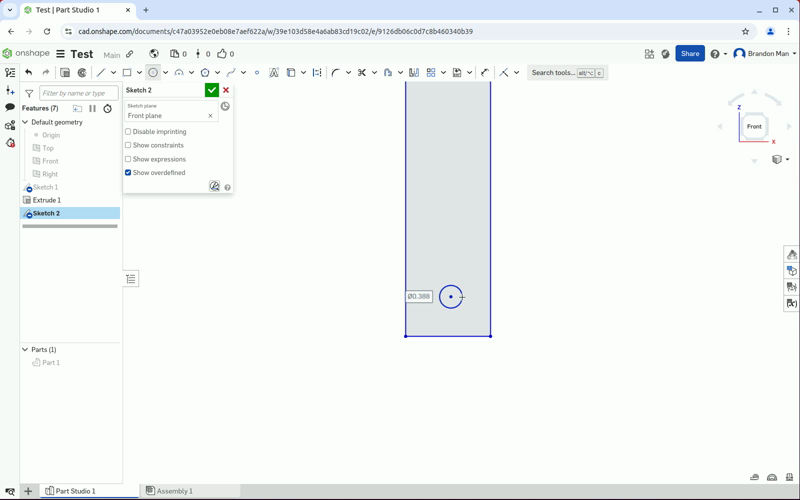
scroll(-6)
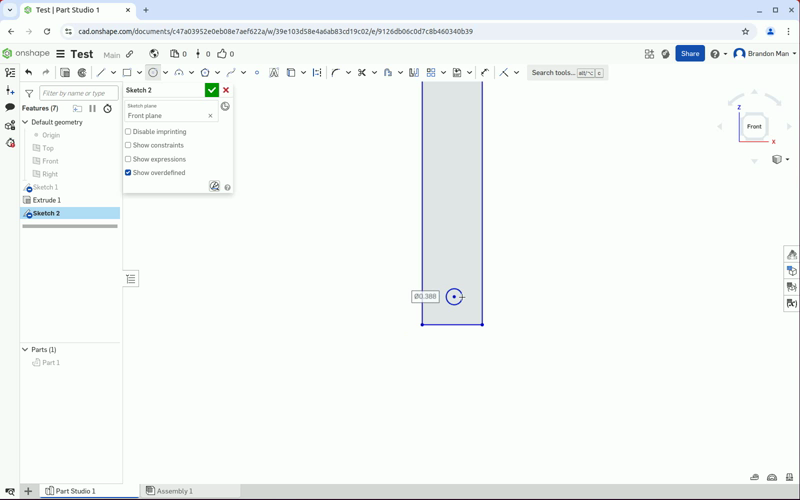
scroll(-6)
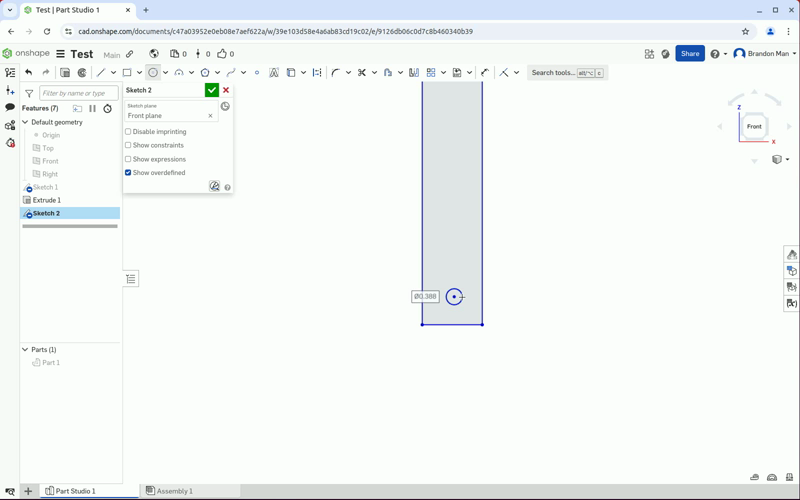
scroll(-6)
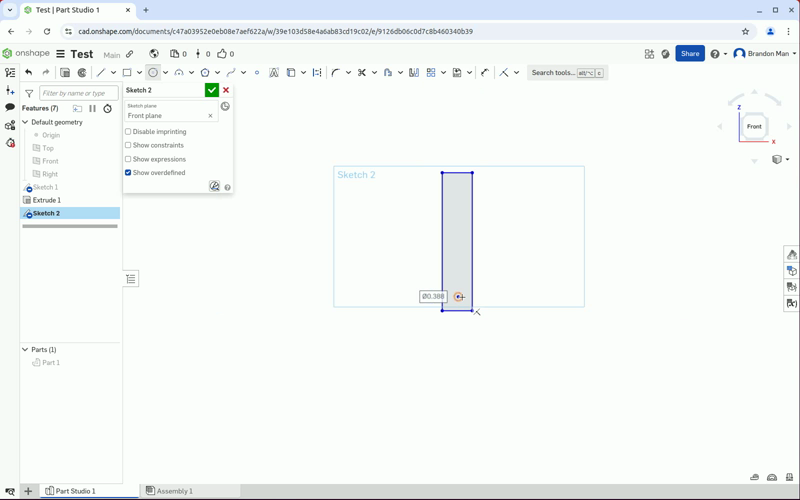
scroll(-6)
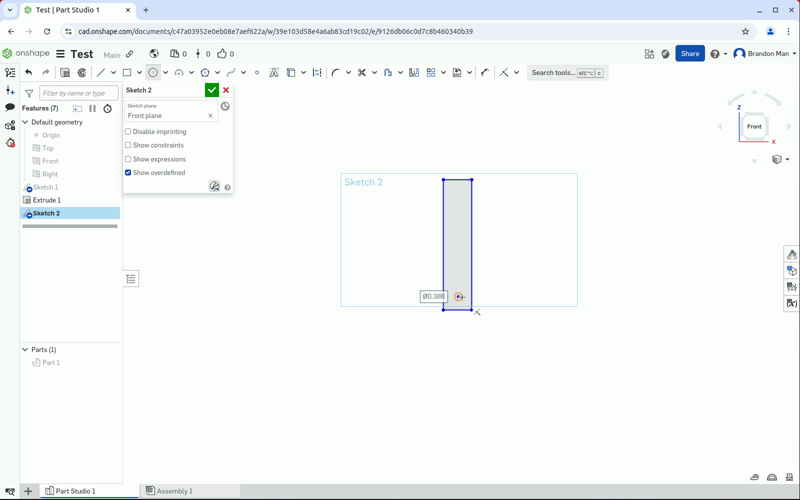
scroll(-6)
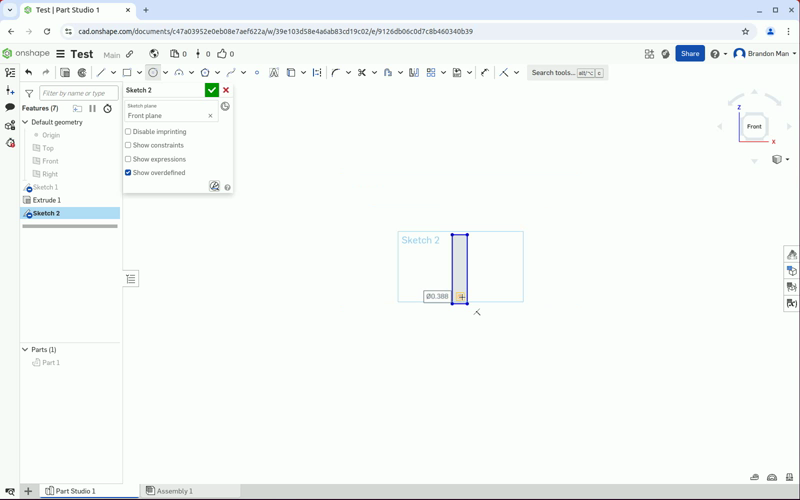
scroll(-6)
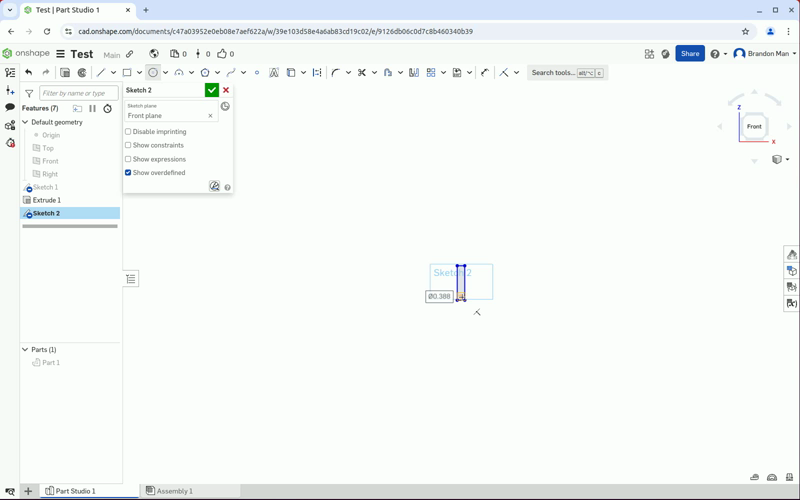
key(esc)
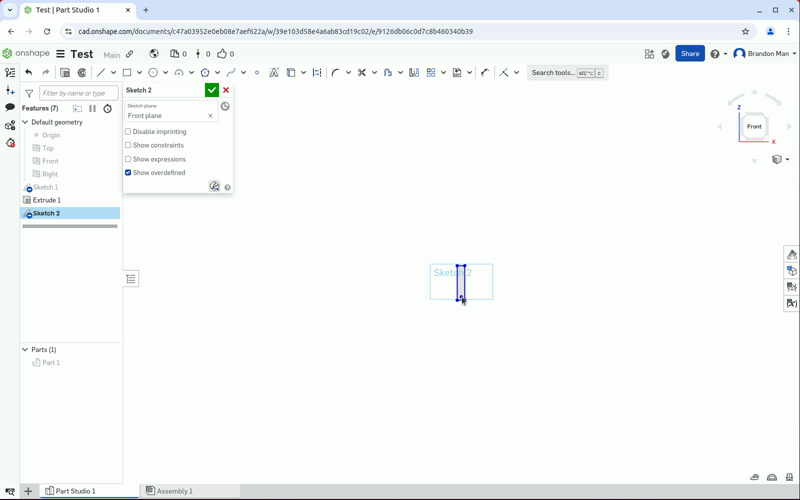
key(c)
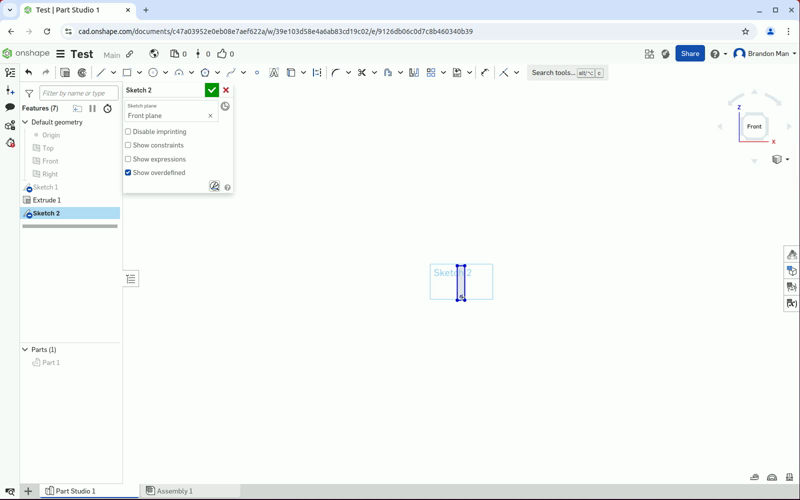
key_down(shift)
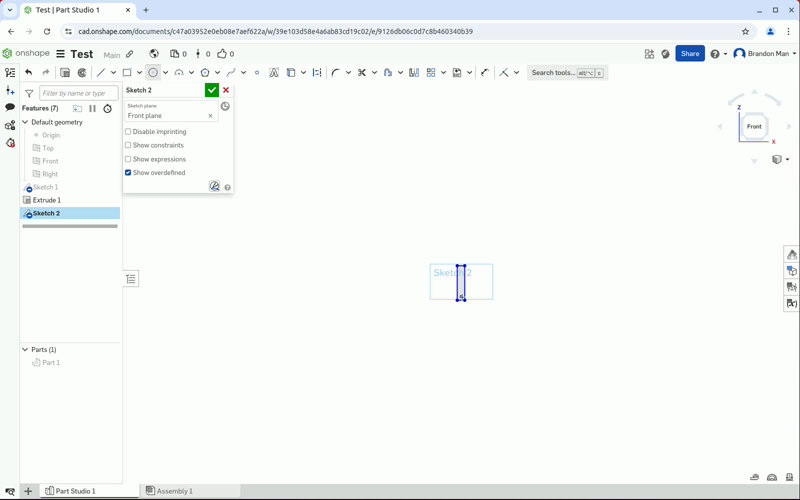
mouse_move(461, 269)
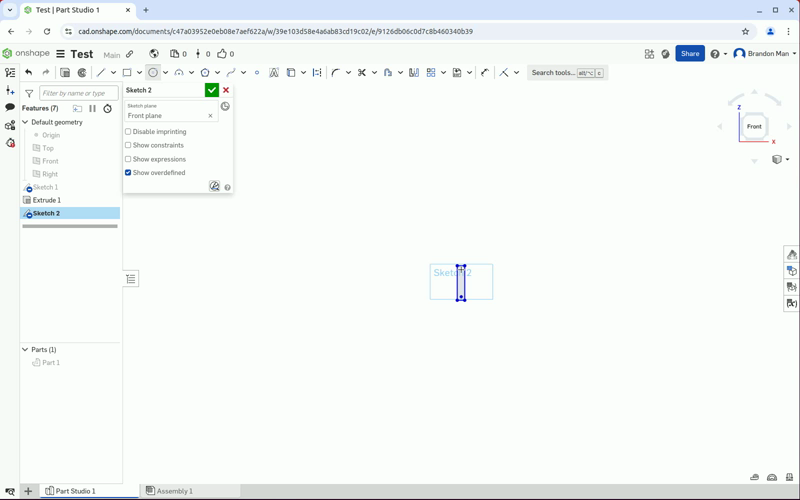
click(461, 269)
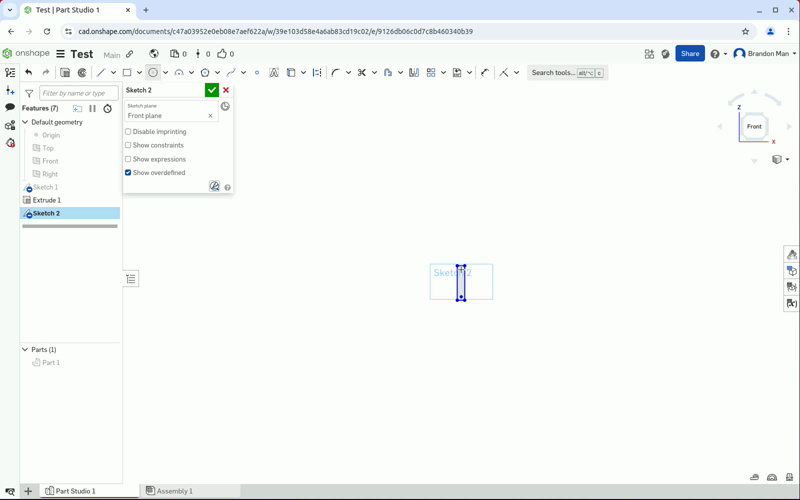
key_up(shift)
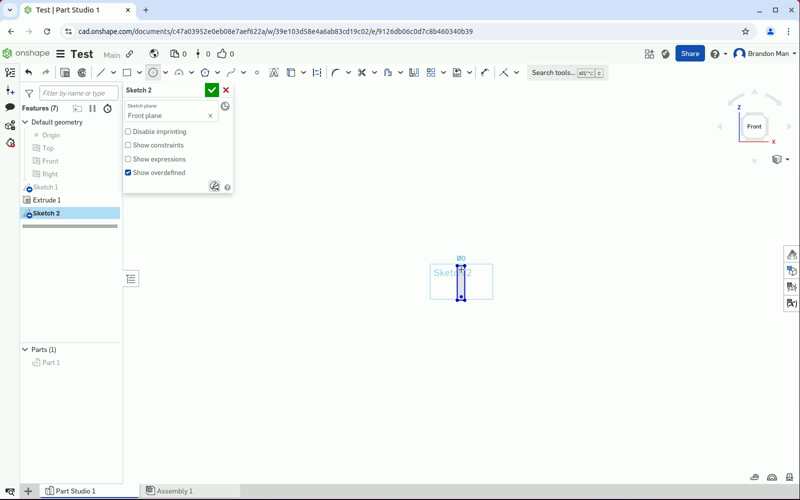
mouse_move(462, 269)
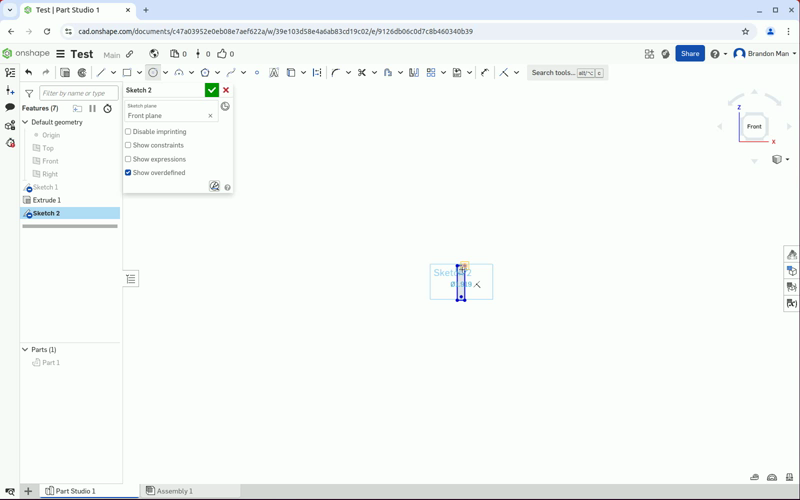
scroll(6)
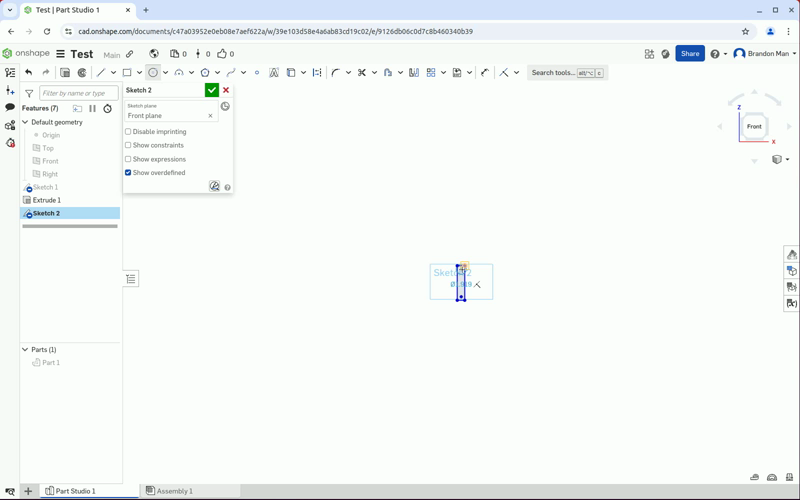
scroll(6)
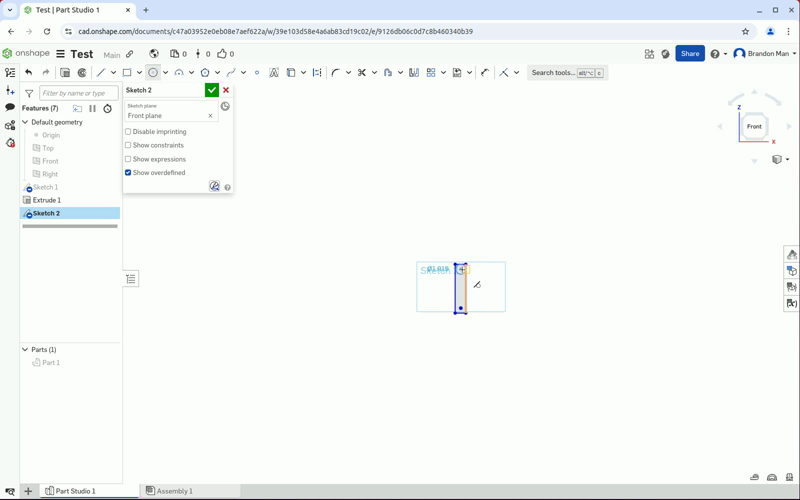
scroll(6)
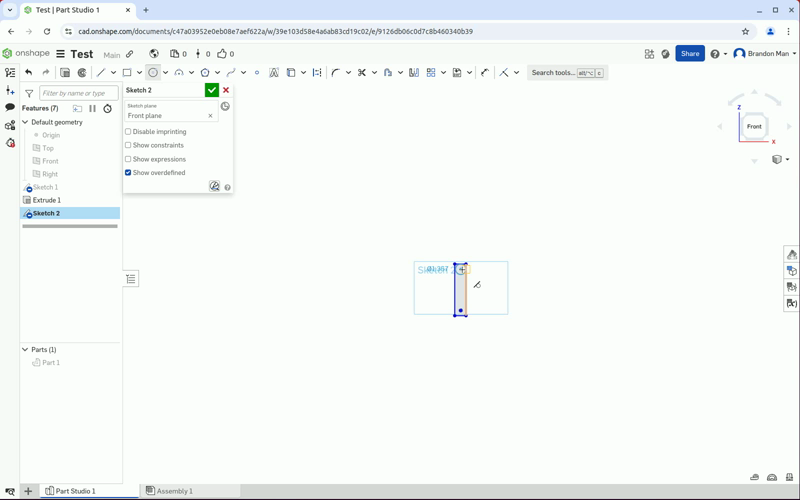
scroll(6)
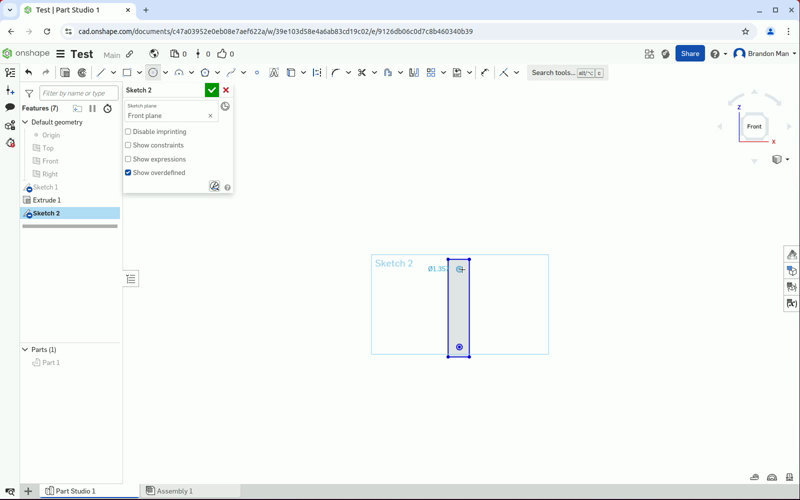
scroll(6)
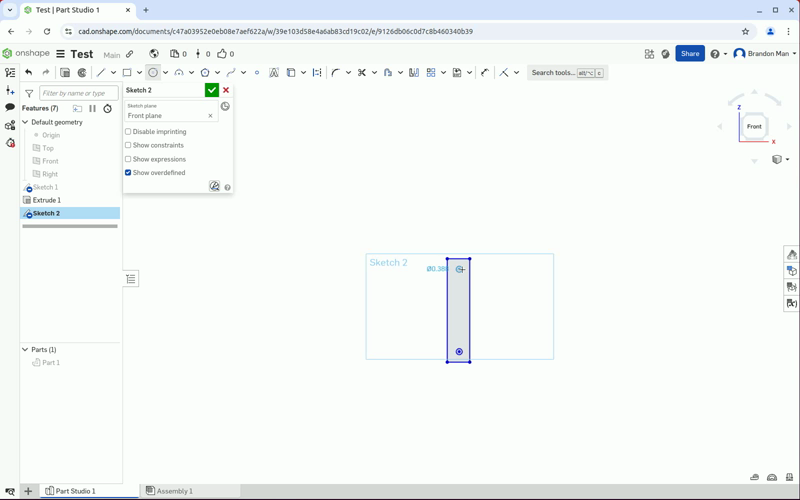
scroll(6)
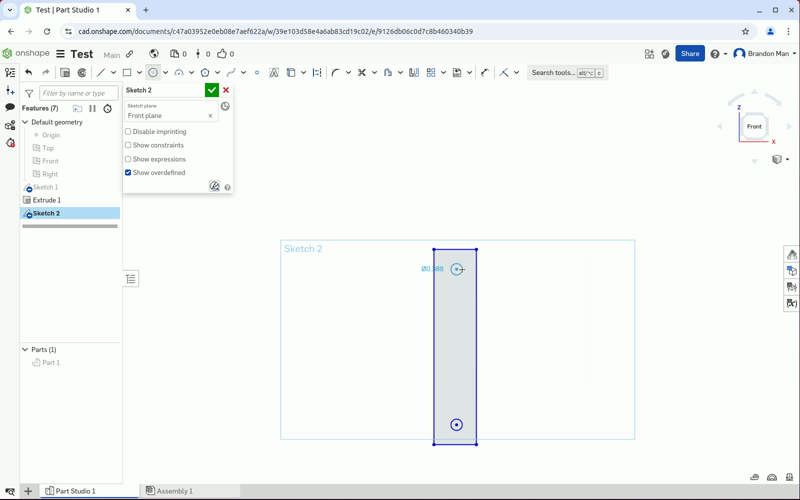
scroll(6)
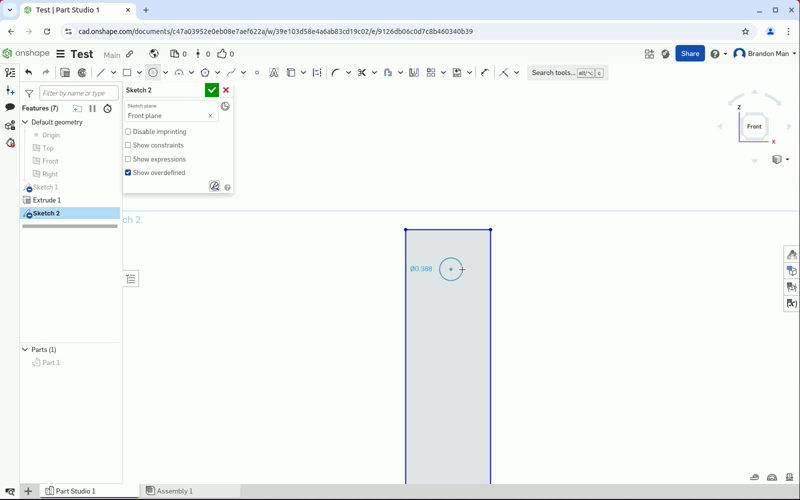
click(462, 269)
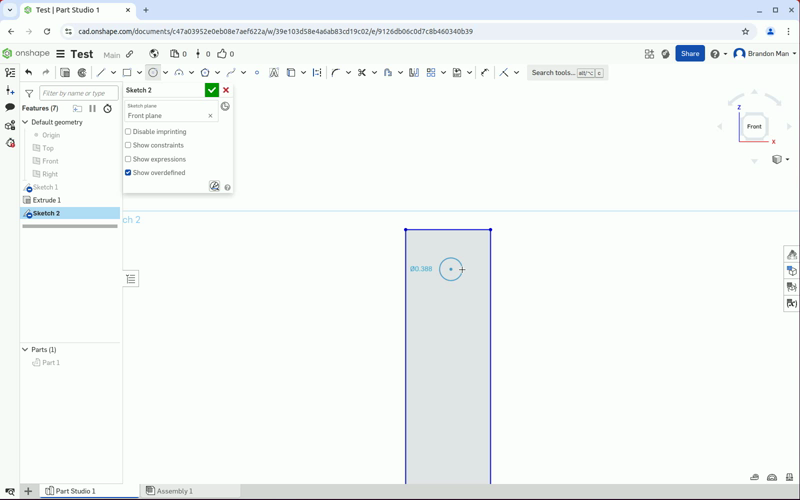
scroll(-6)
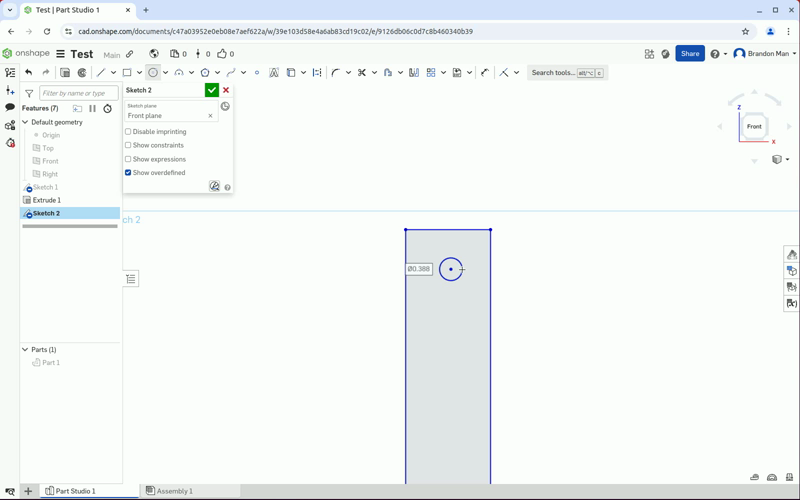
scroll(-6)
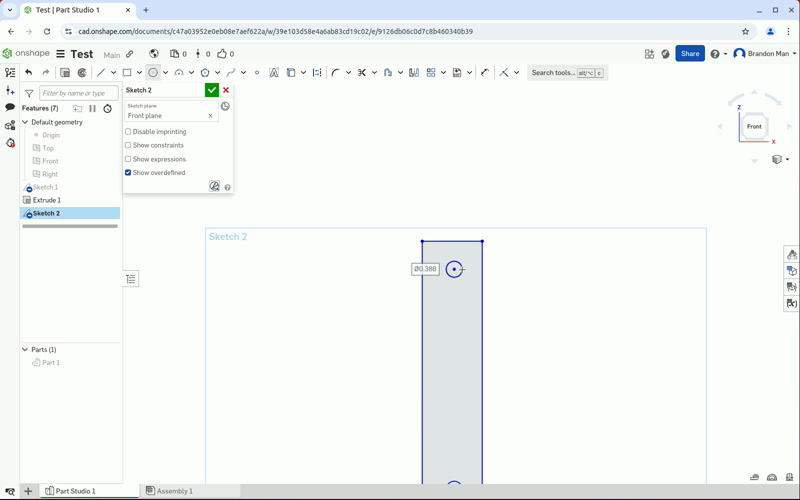
scroll(-6)
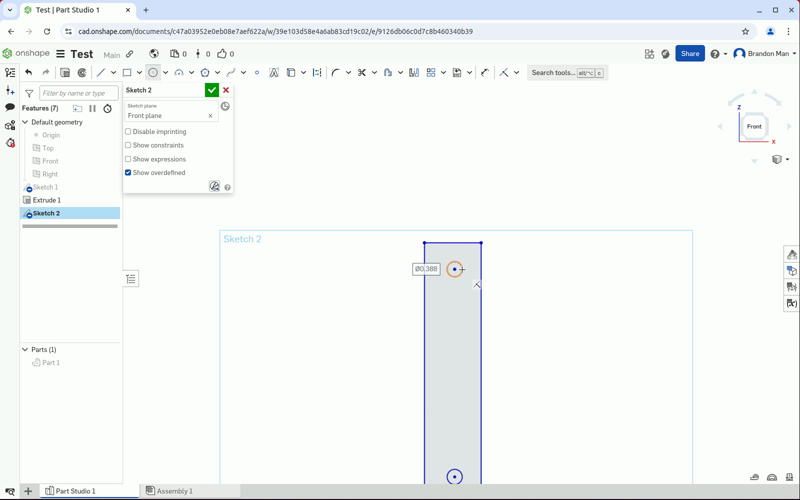
scroll(-6)
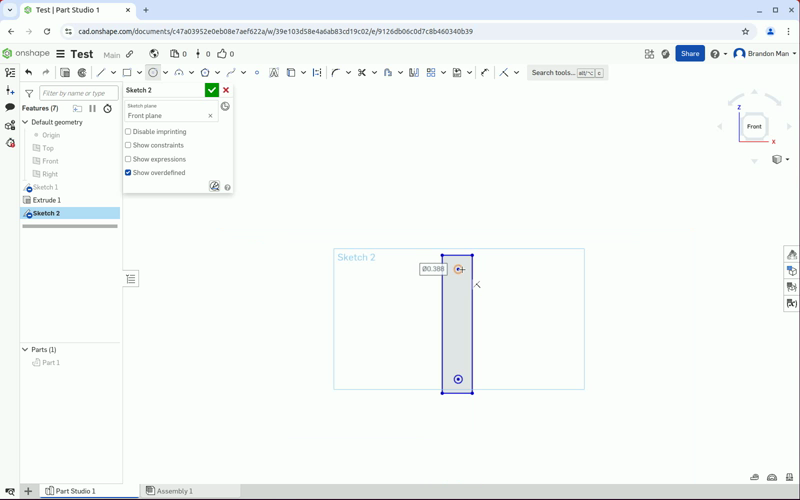
scroll(-6)
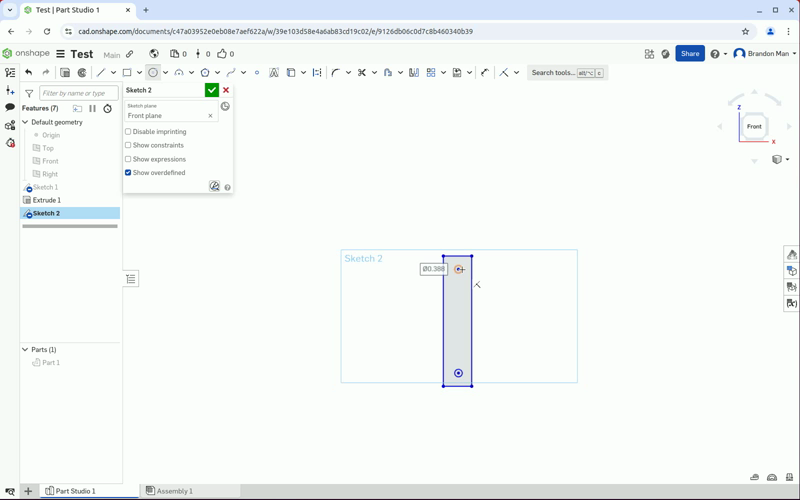
scroll(-6)
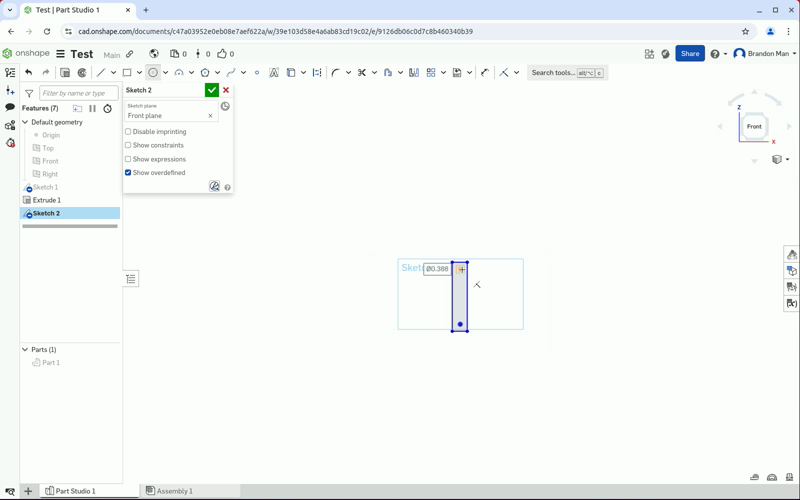
scroll(-6)
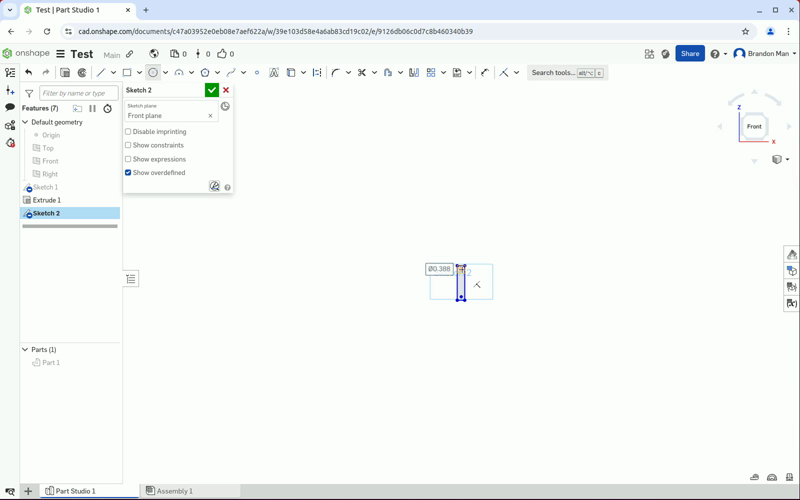
key(esc)
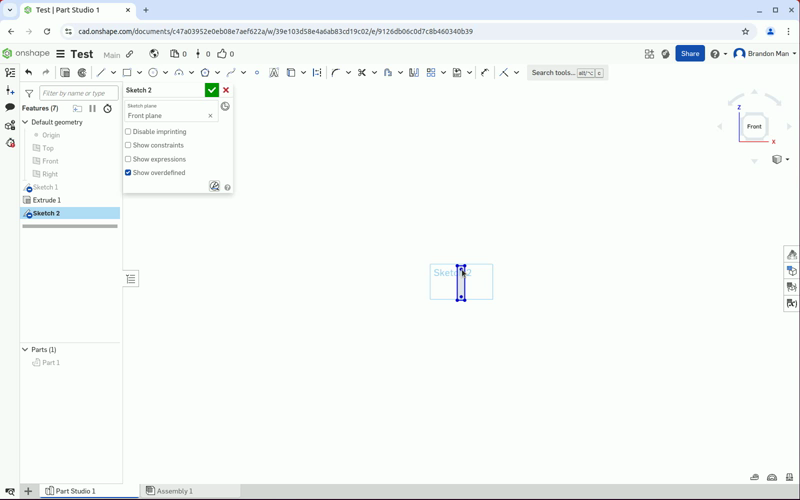
mouse_move(459, 267)
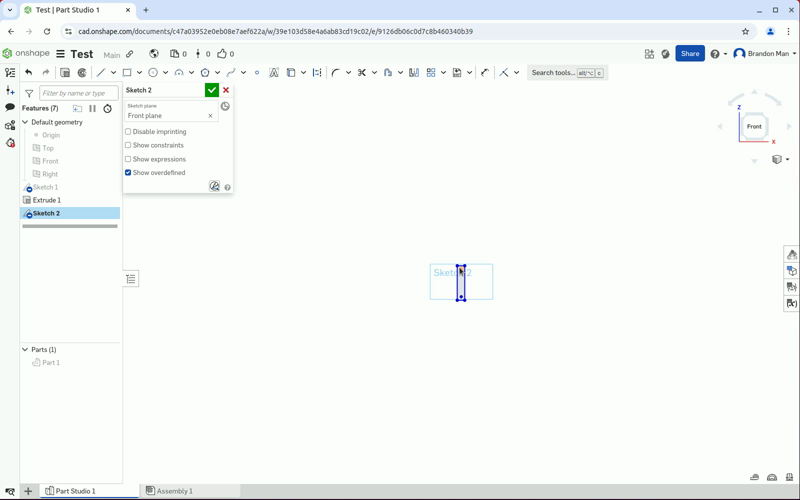
scroll(6)
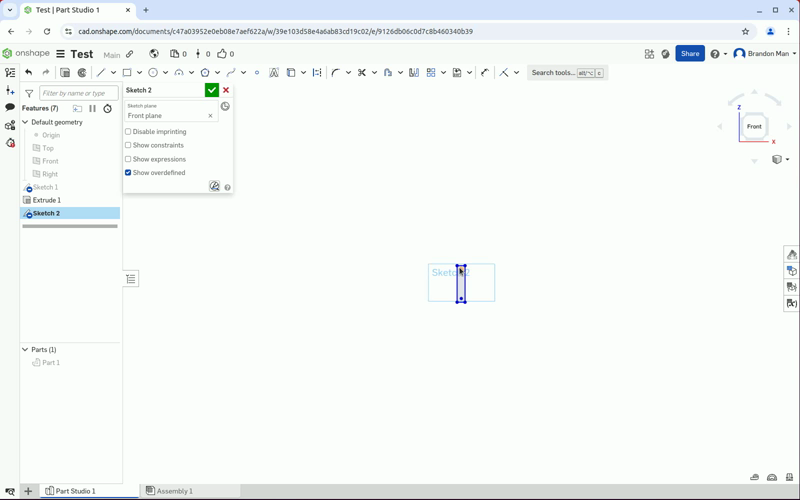
scroll(6)
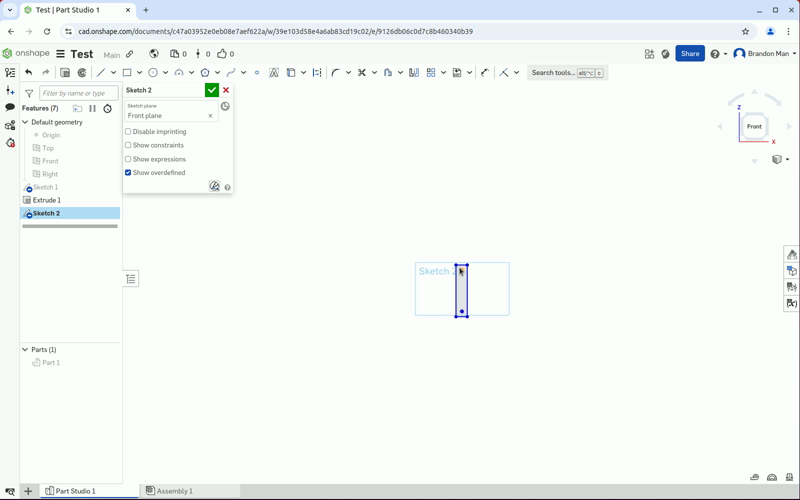
scroll(6)
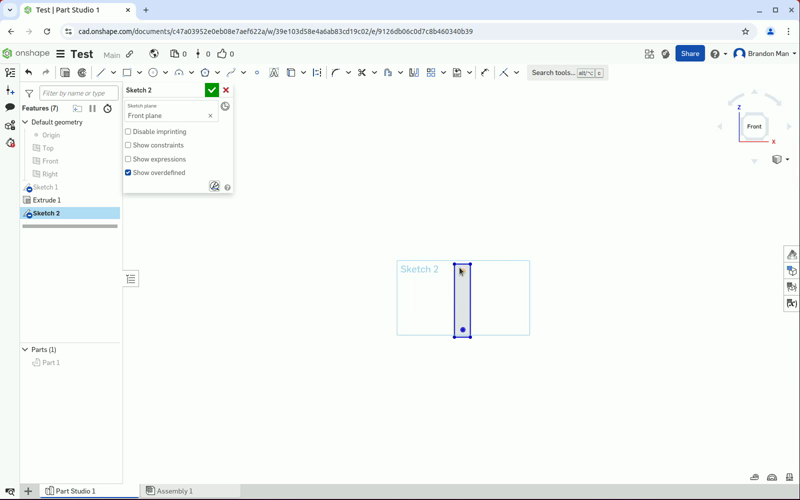
scroll(6)
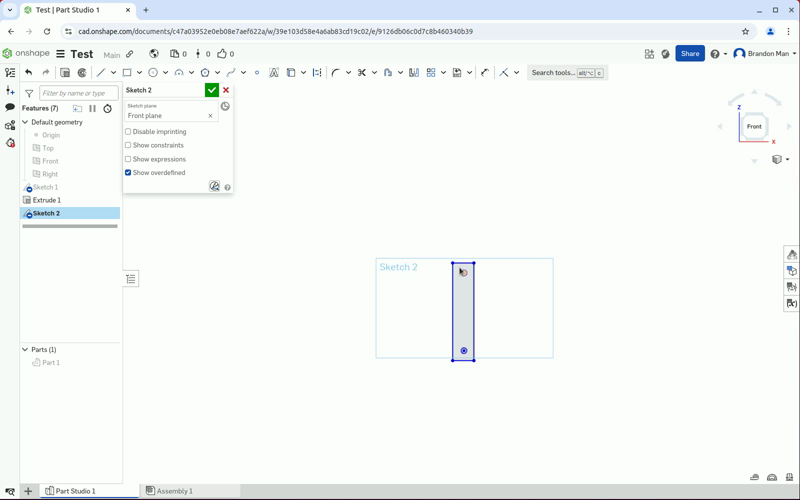
scroll(6)
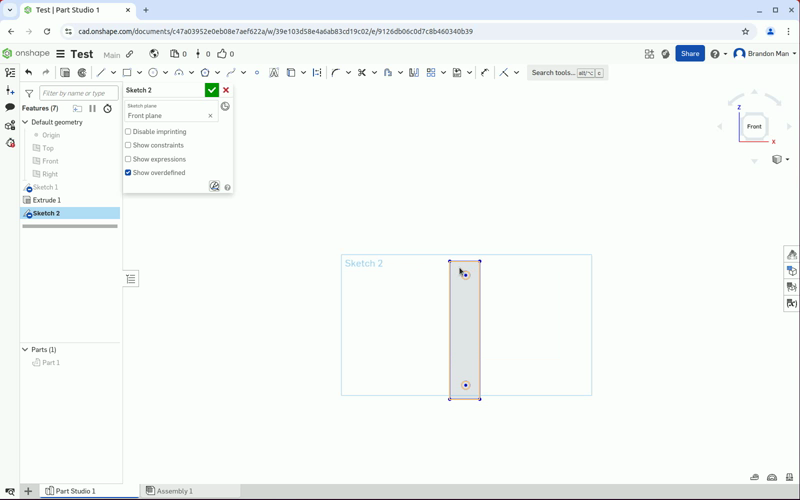
scroll(6)
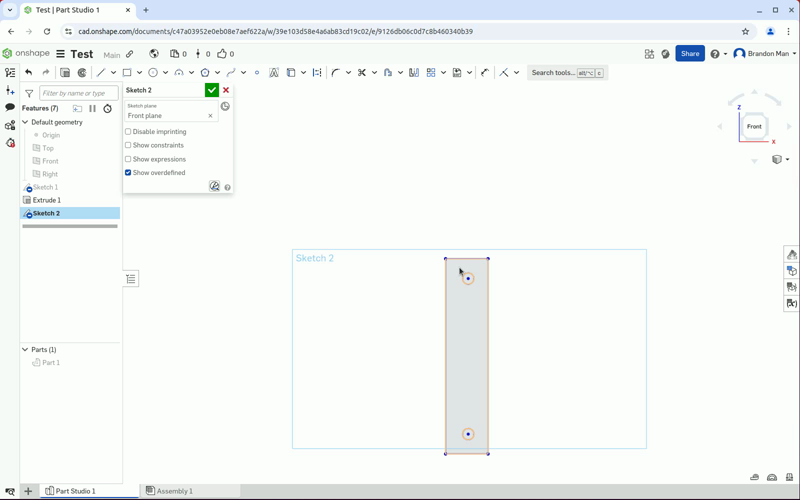
scroll(6)
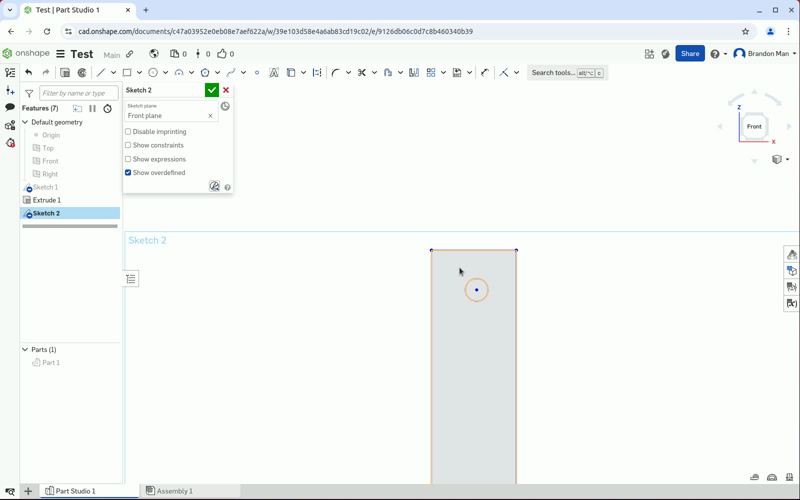
click(459, 267)
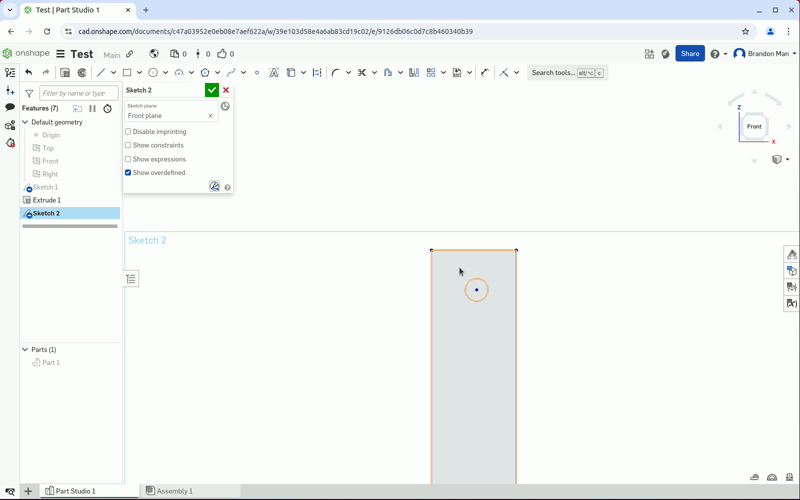
scroll(-6)
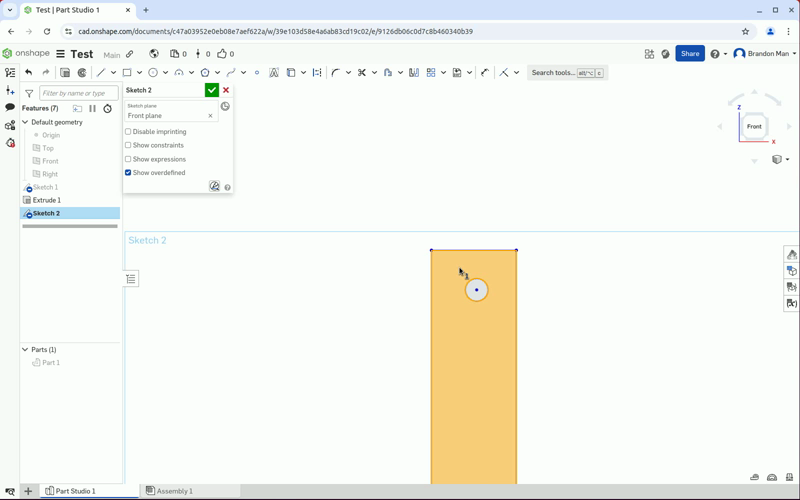
scroll(-6)
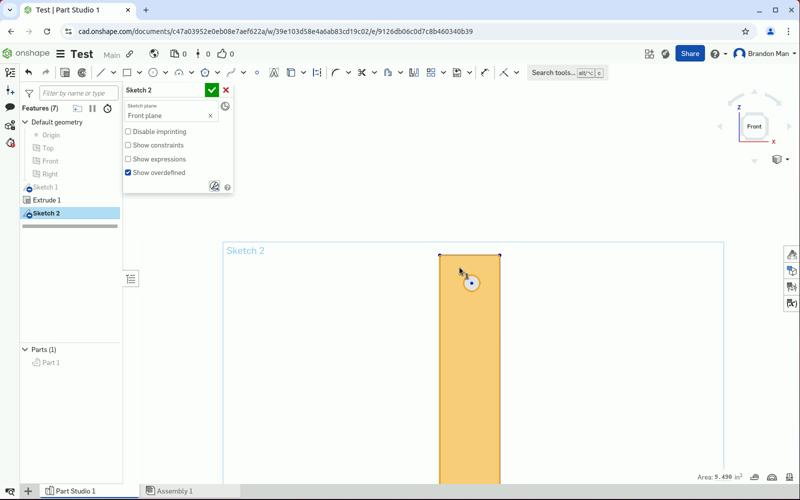
scroll(-6)
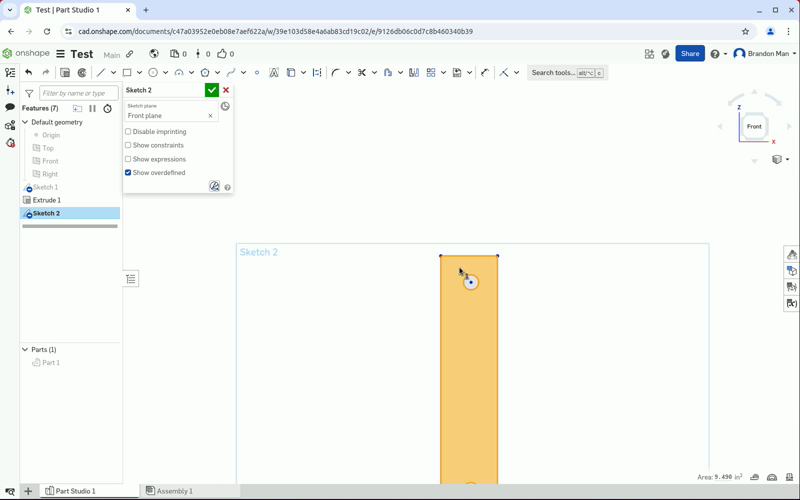
scroll(-6)
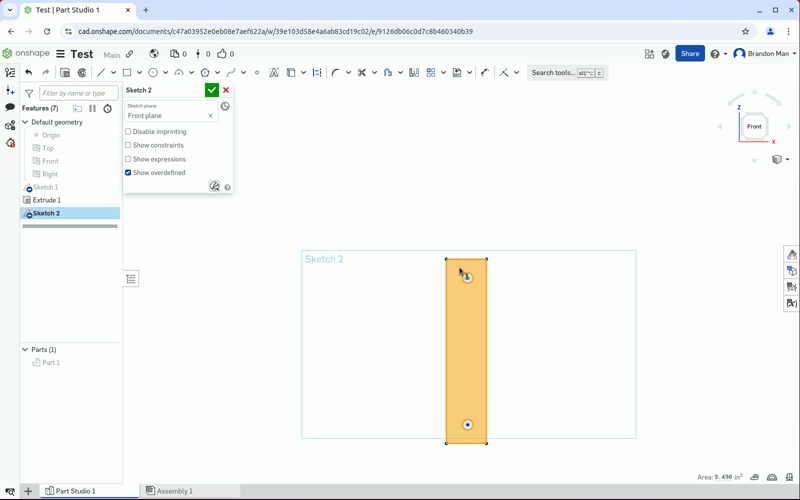
scroll(-6)
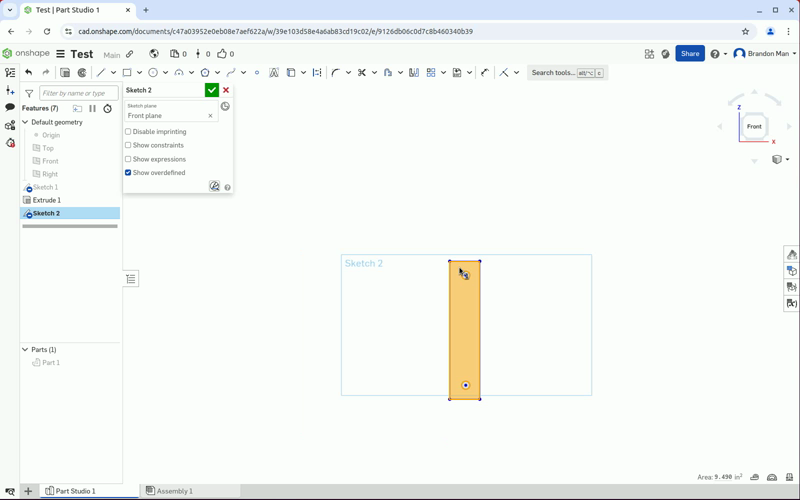
scroll(-6)
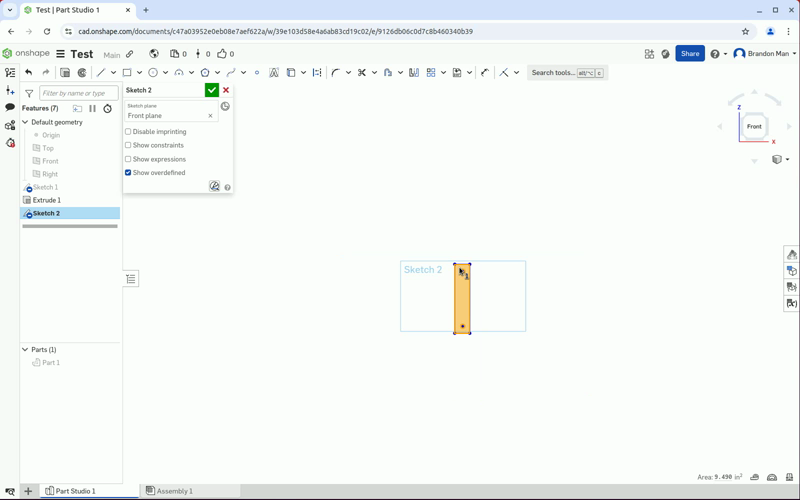
scroll(-6)
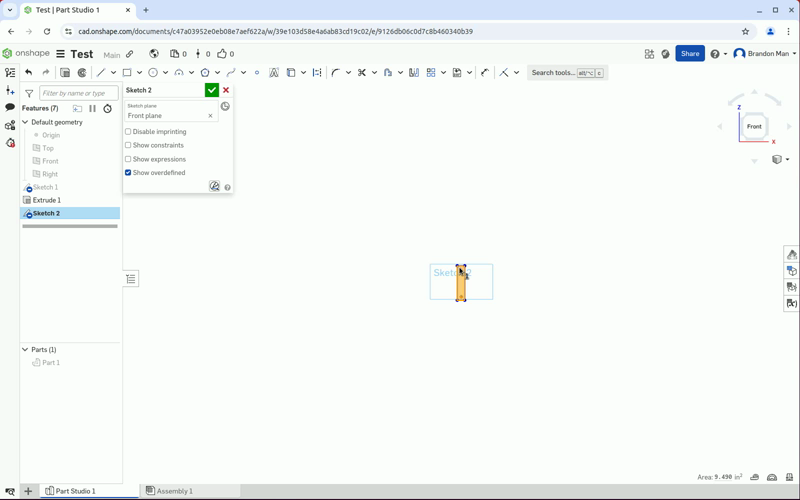
mouse_move(73, 352)
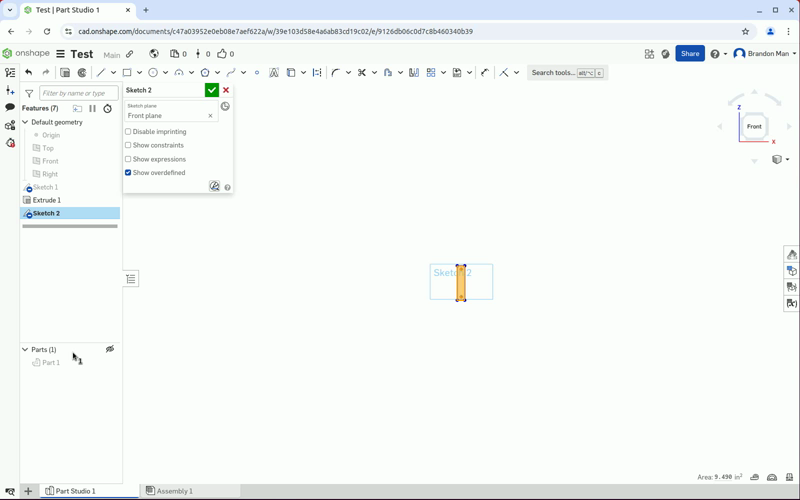
key(shift+y)
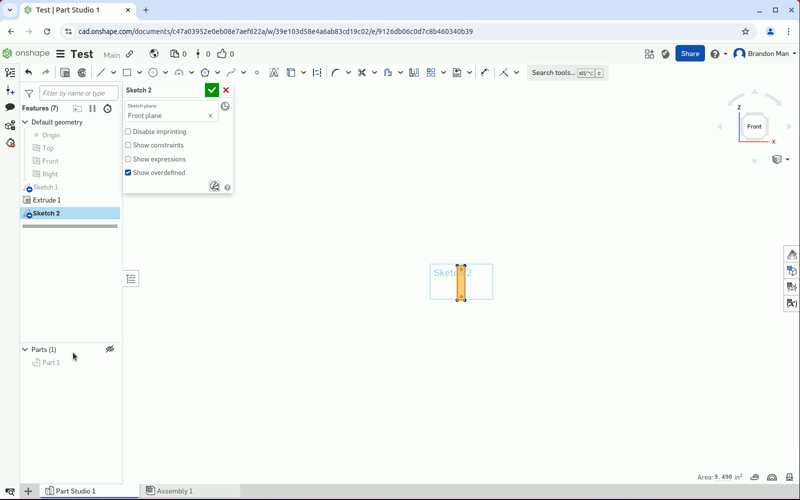
key(shift+e)
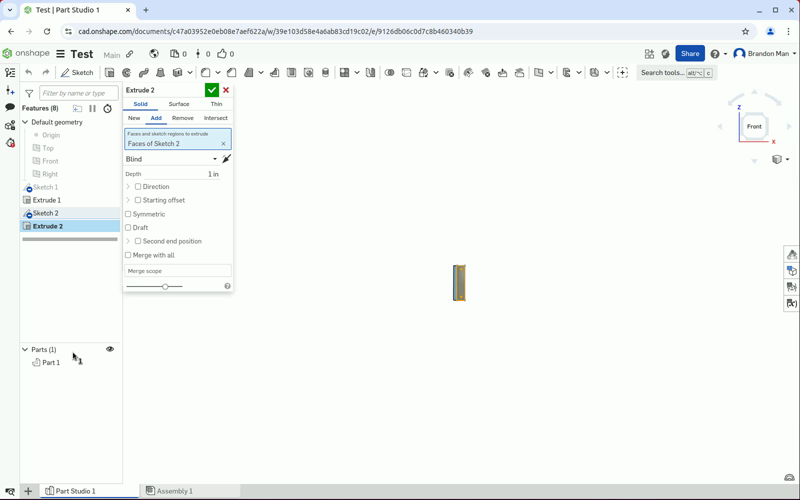
mouse_move(143, 106)
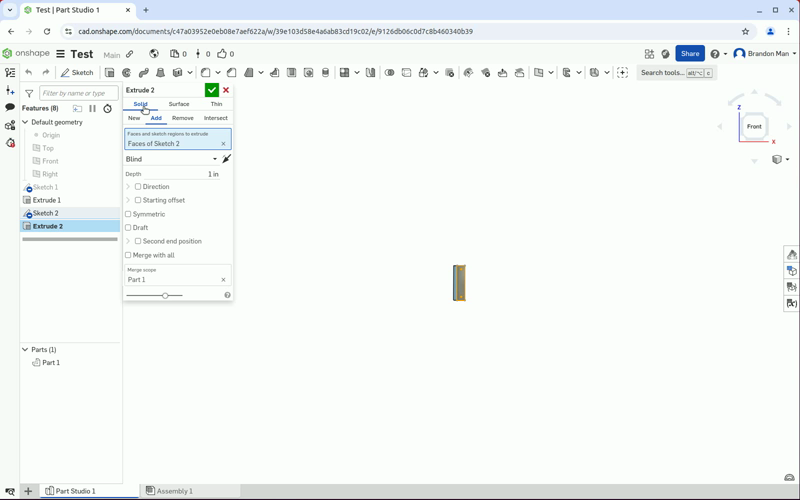
click(143, 106)
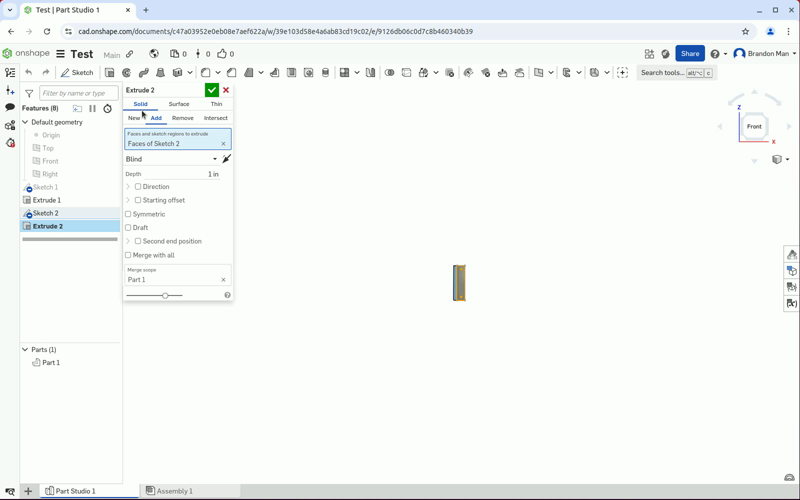
mouse_move(137, 120)
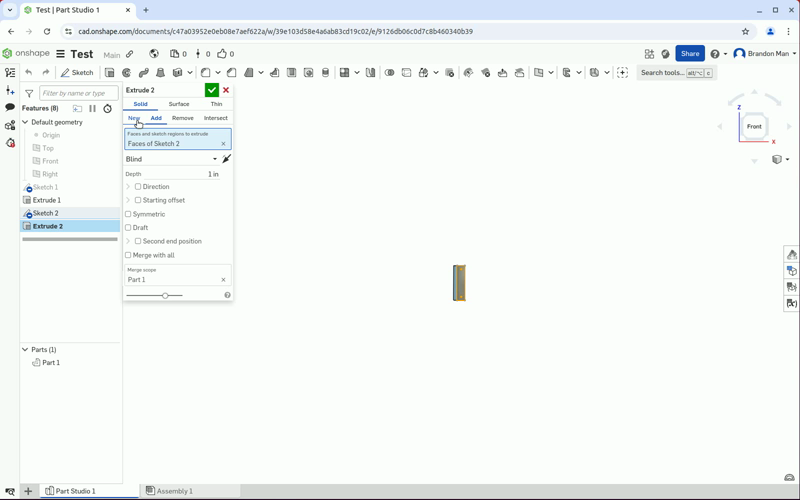
click(137, 120)
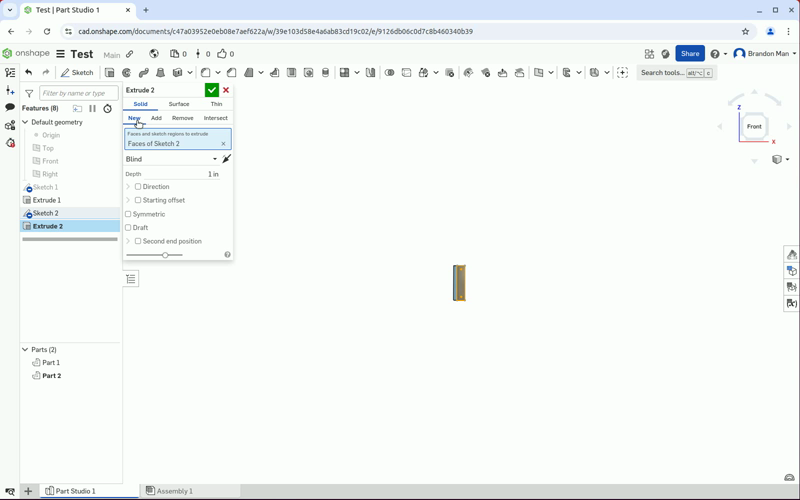
key(tab, 4)
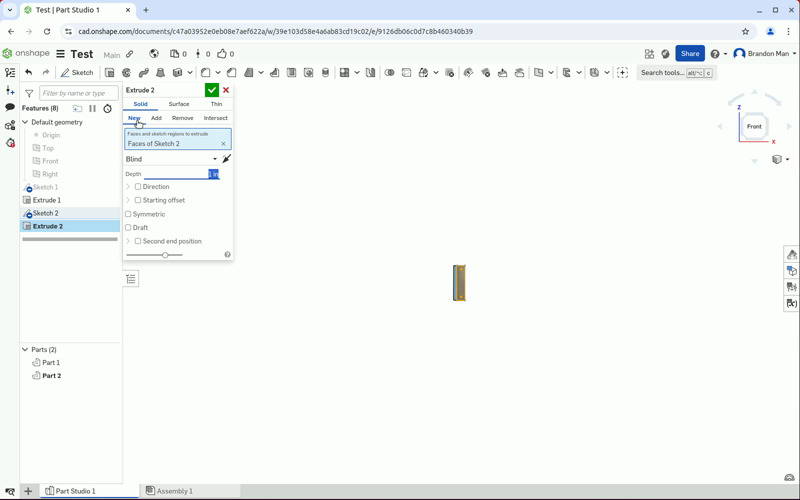
text(0.722)
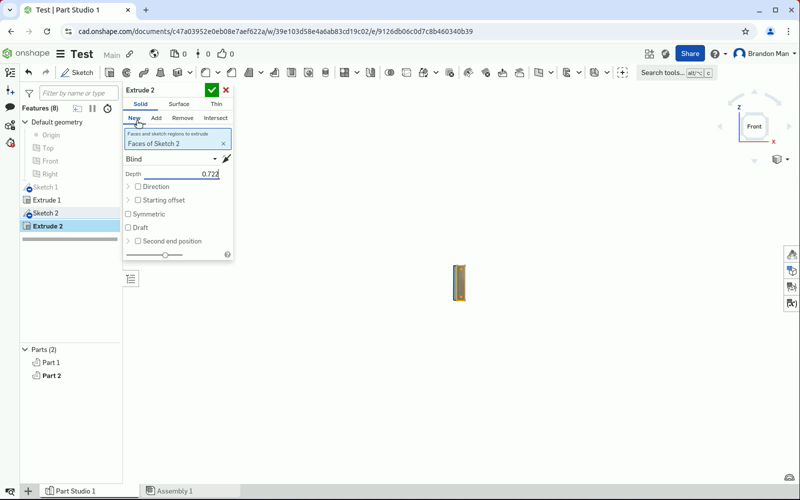
key(enter)
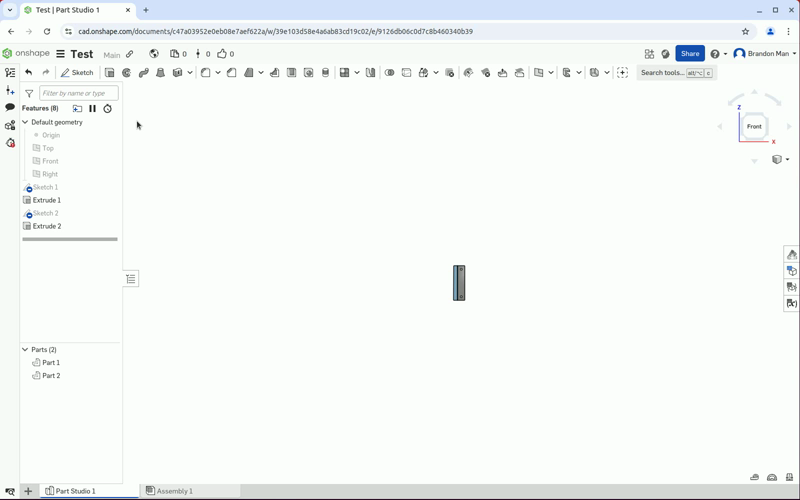
key(shift+h)
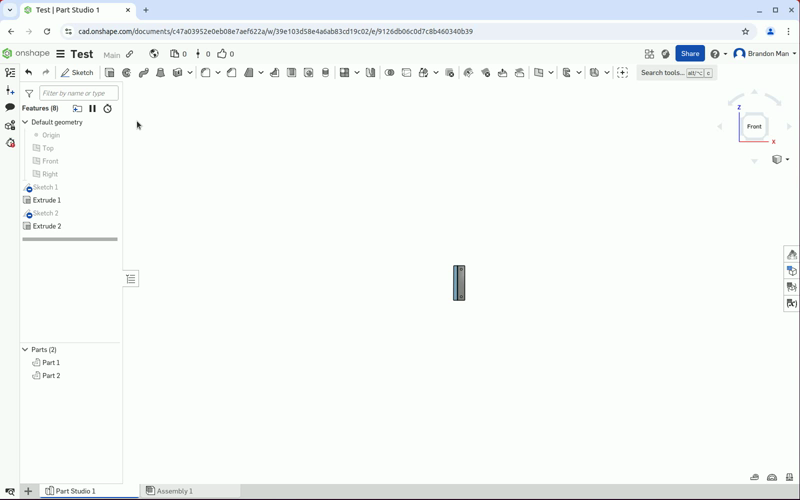
key(shift+h)
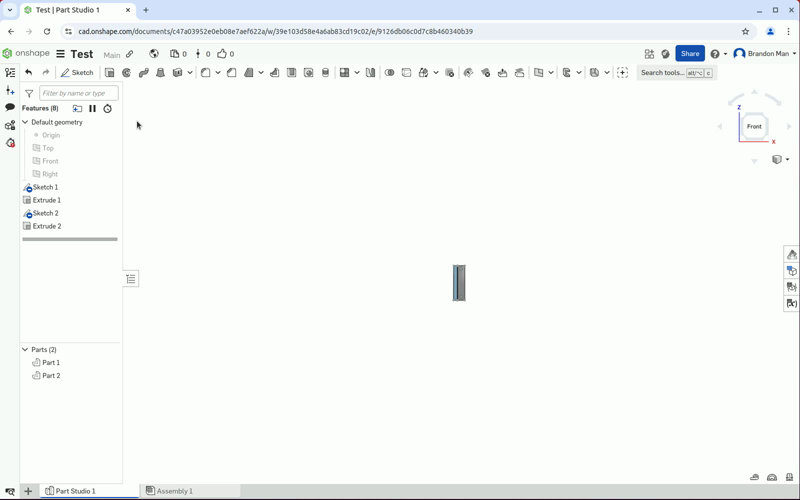
key(shift+7)
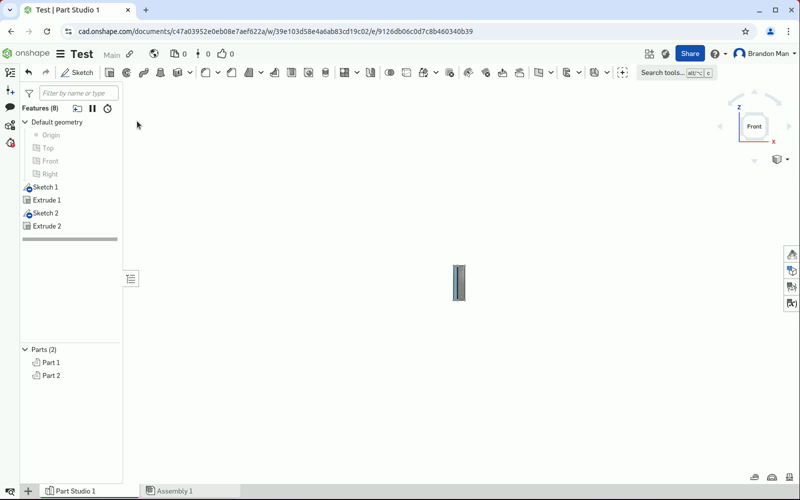
key(left, 2)
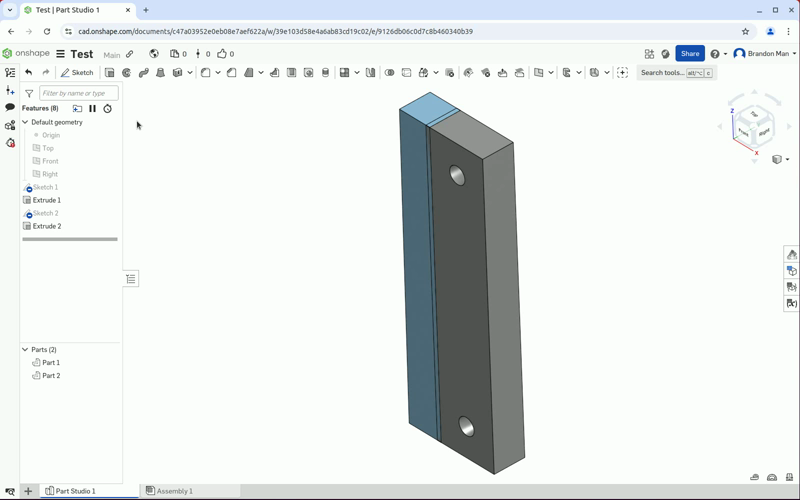
key(down, 2)
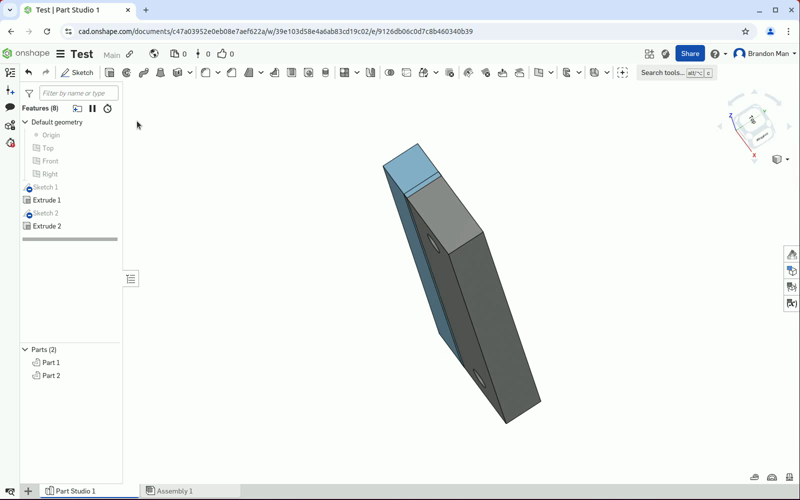
key(up, 2)
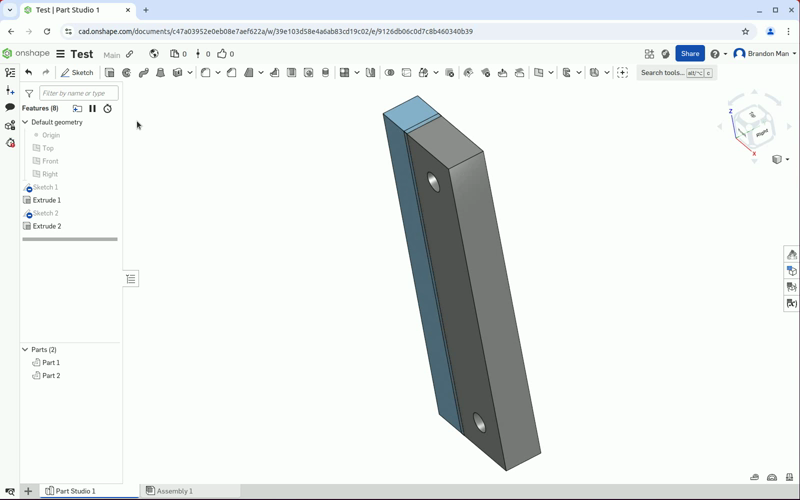
key(right, 2)
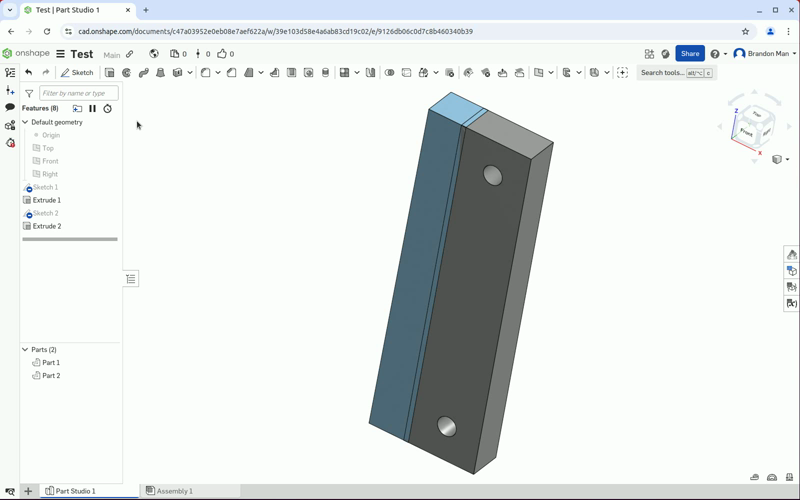
mouse_move(73, 189)
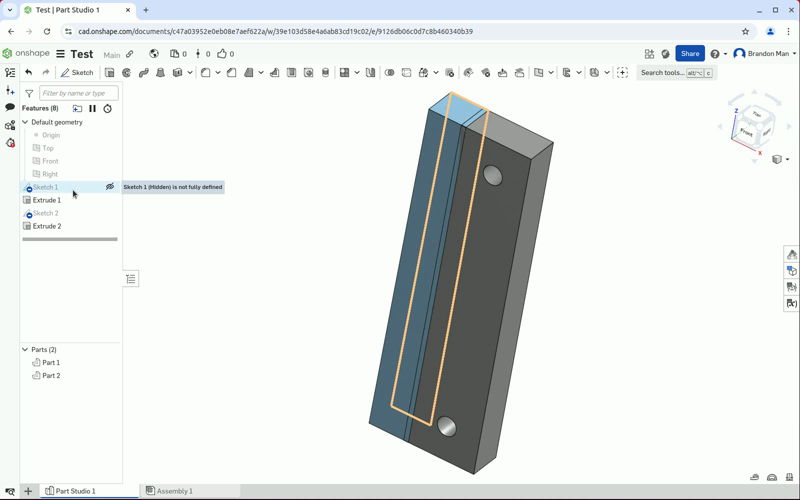
click(73, 189)